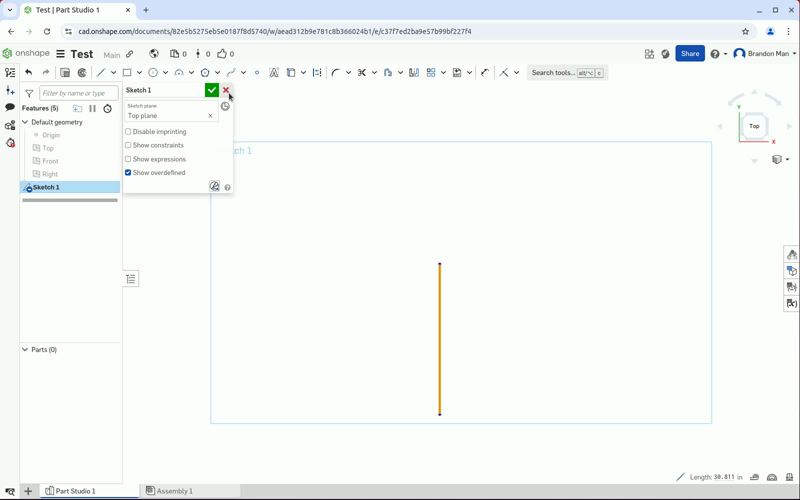
key(shift+h)
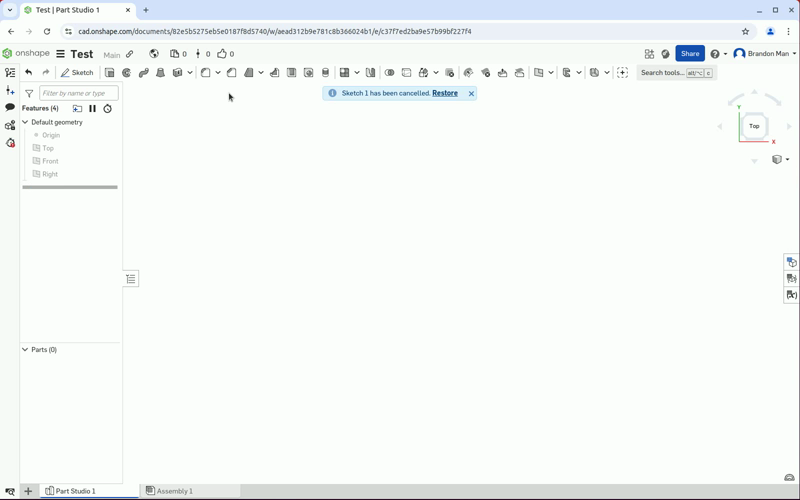
mouse_move(73, 352)
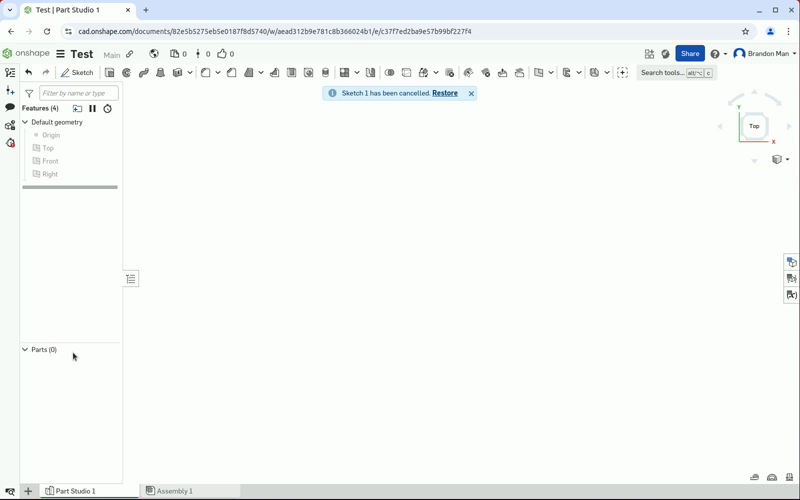
key(y)
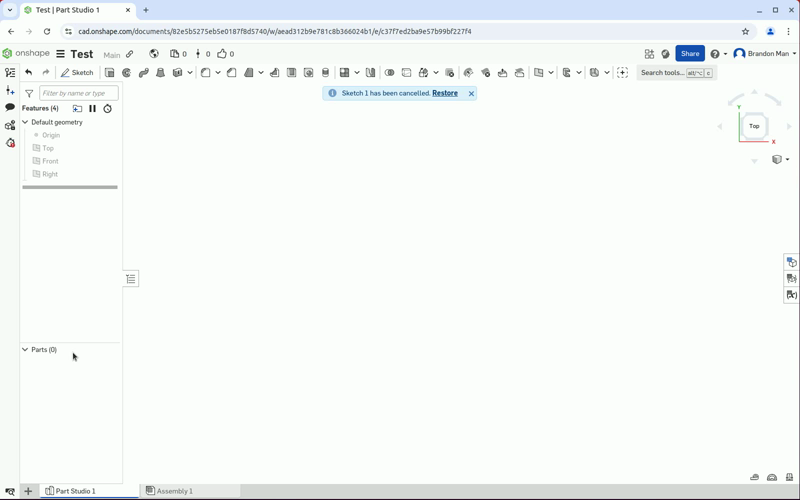
key(shift+p)
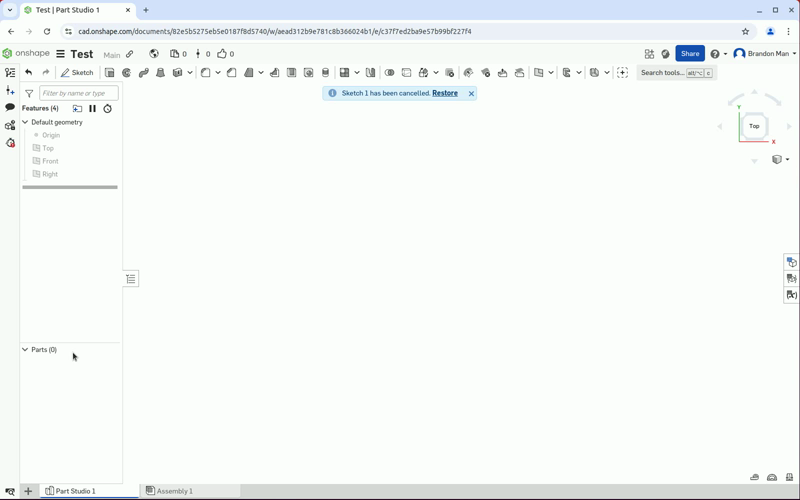
key(space)
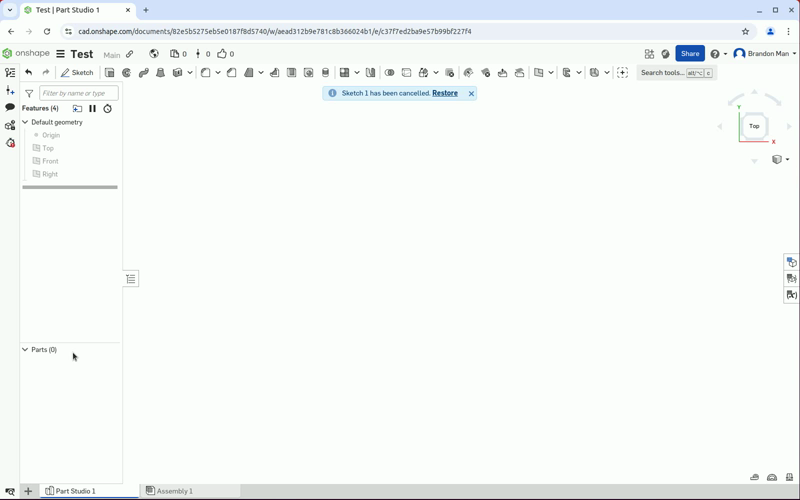
key_down(shift)
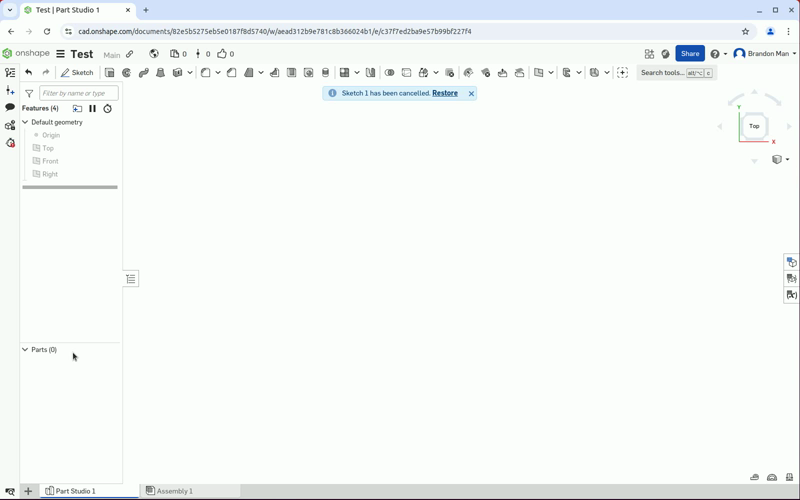
key(up)
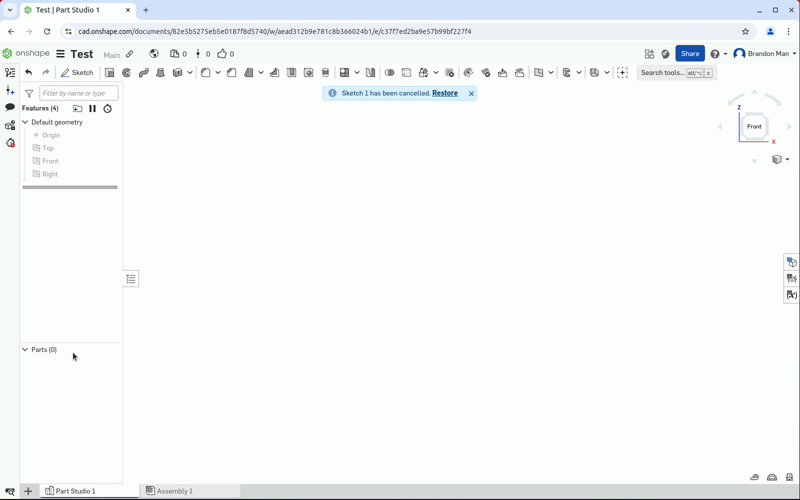
key_up(shift)
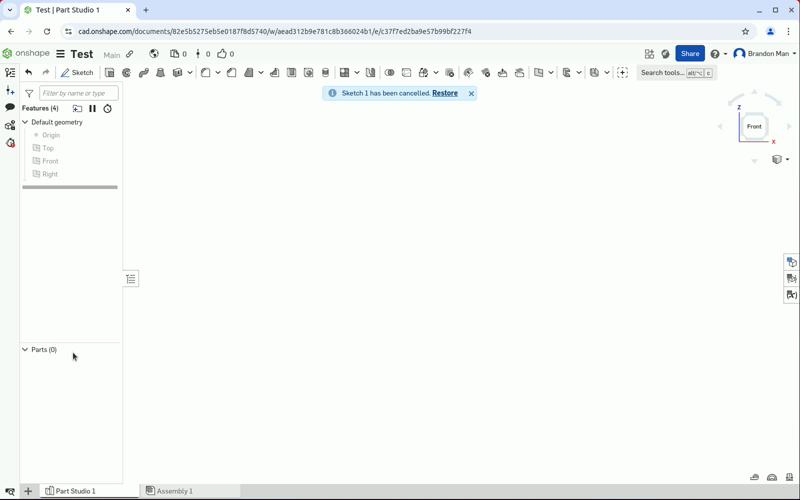
mouse_move(73, 352)
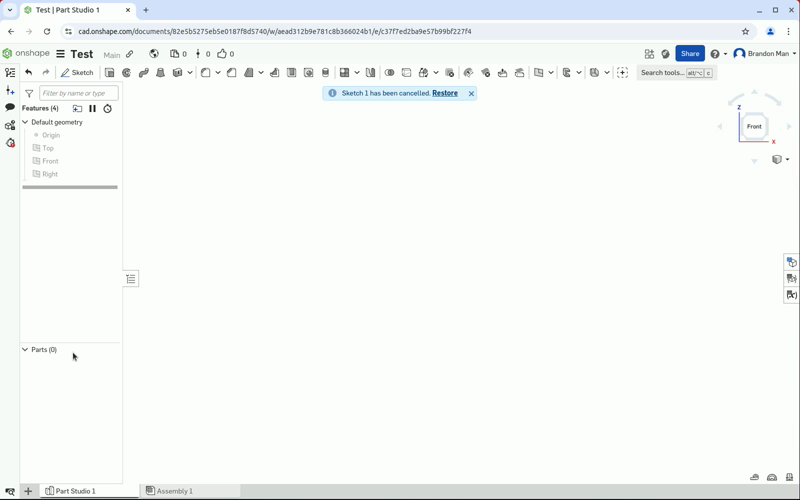
key(shift+y)
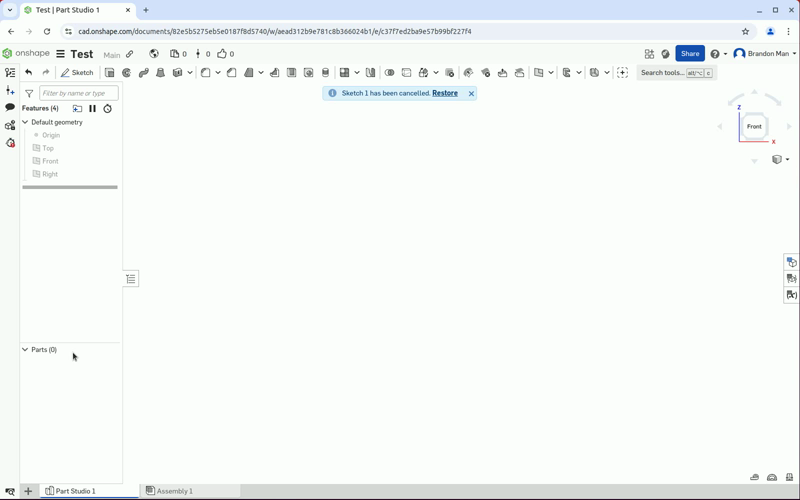
key(shift+s)
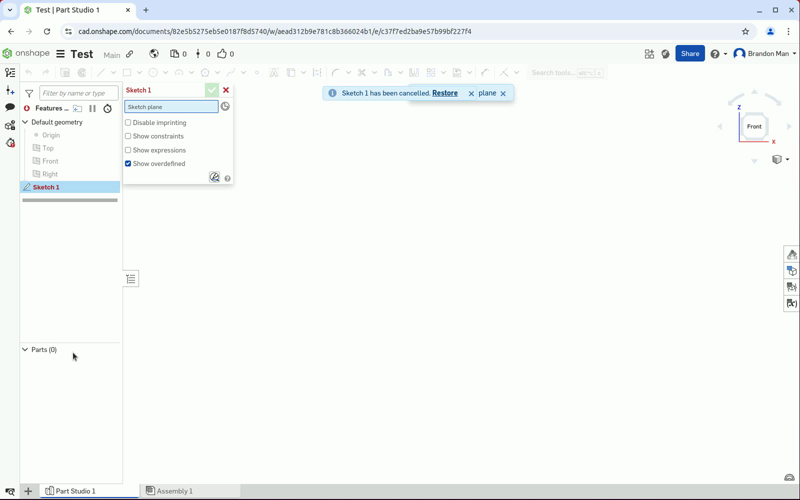
mouse_move(73, 163)
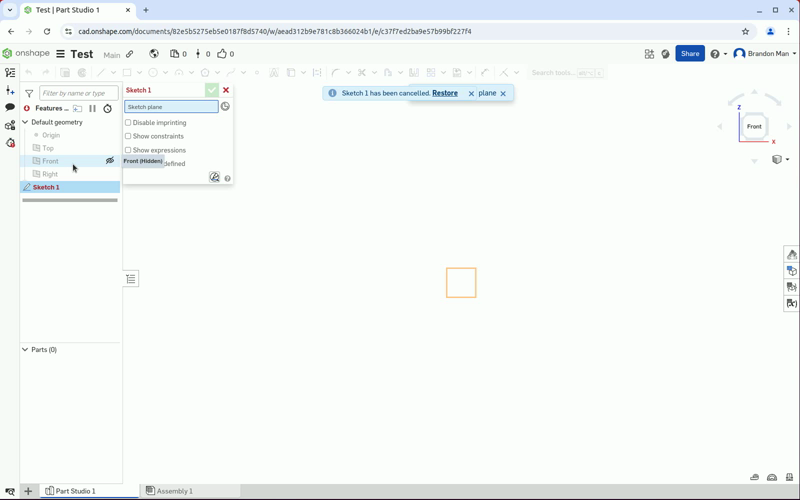
click(73, 163)
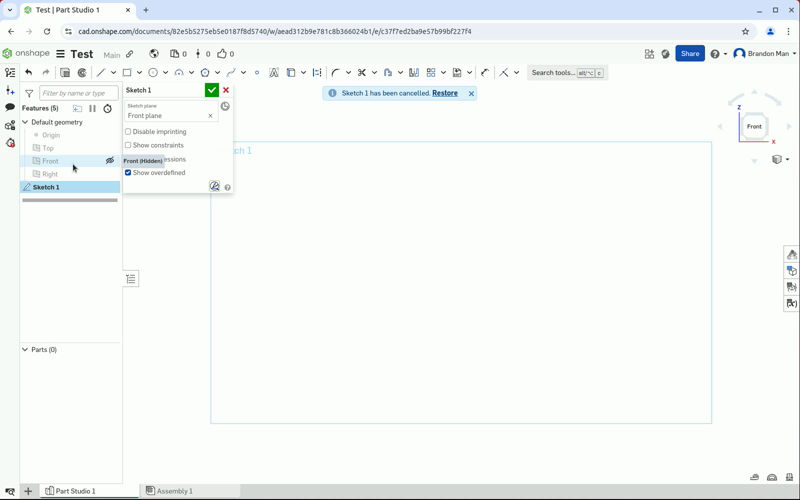
mouse_move(73, 352)
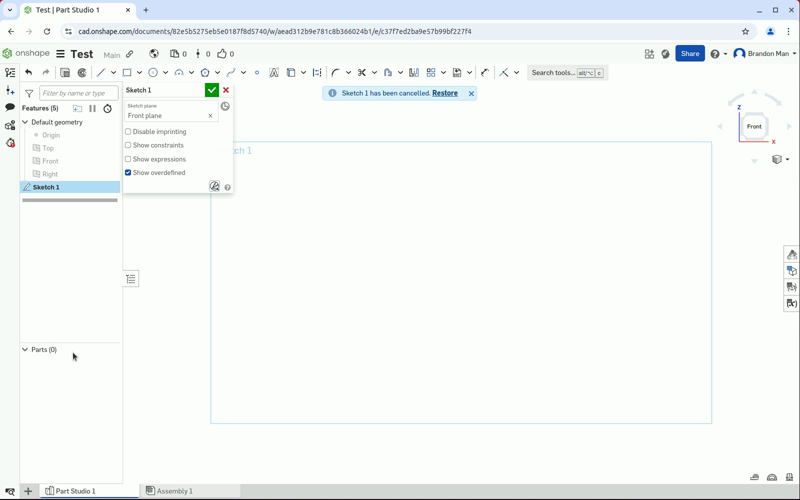
key(y)
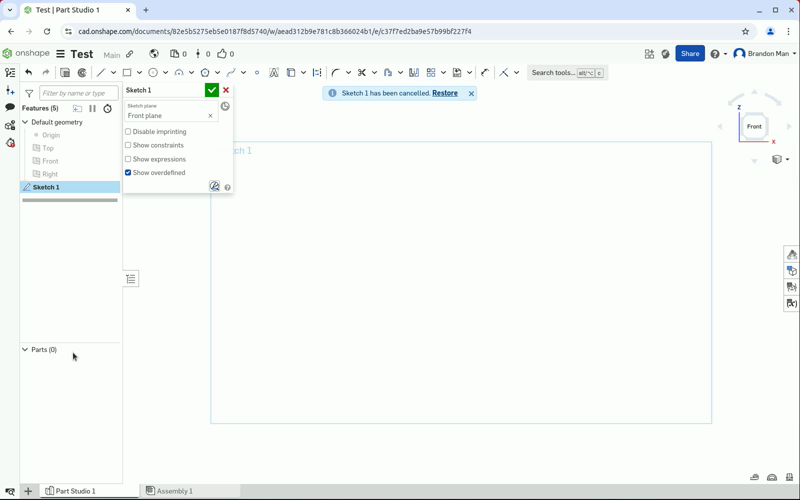
key(l)
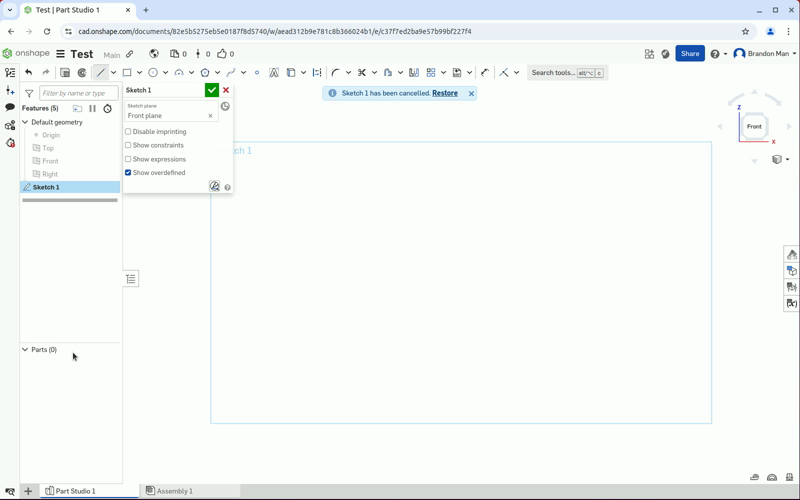
key_down(shift)
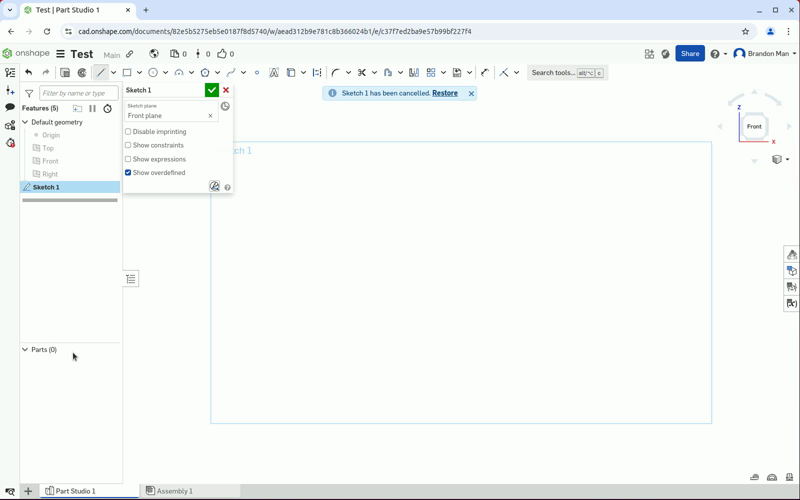
mouse_move(406, 275)
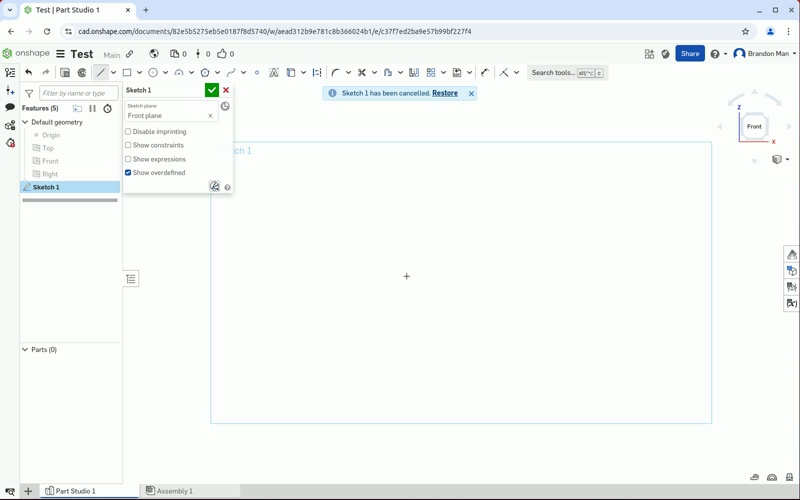
click(406, 275)
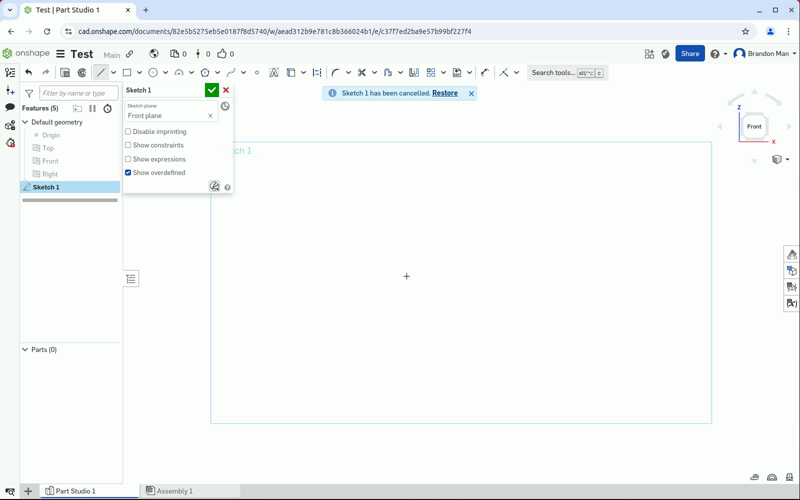
key_up(shift)
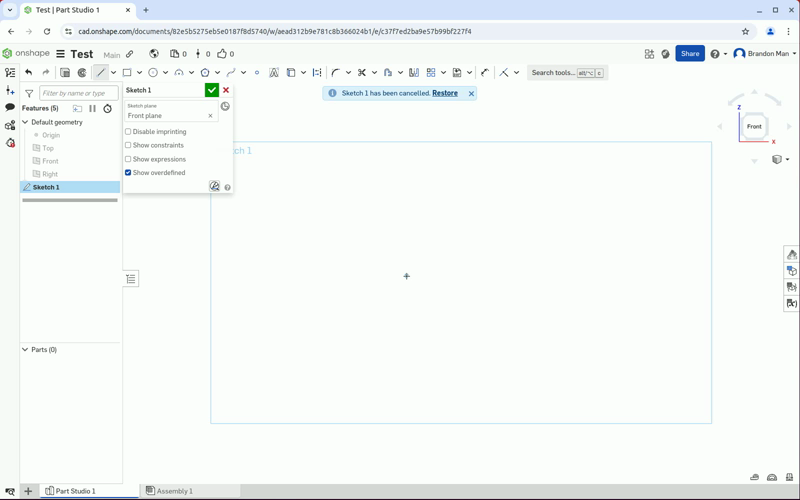
key_down(shift)
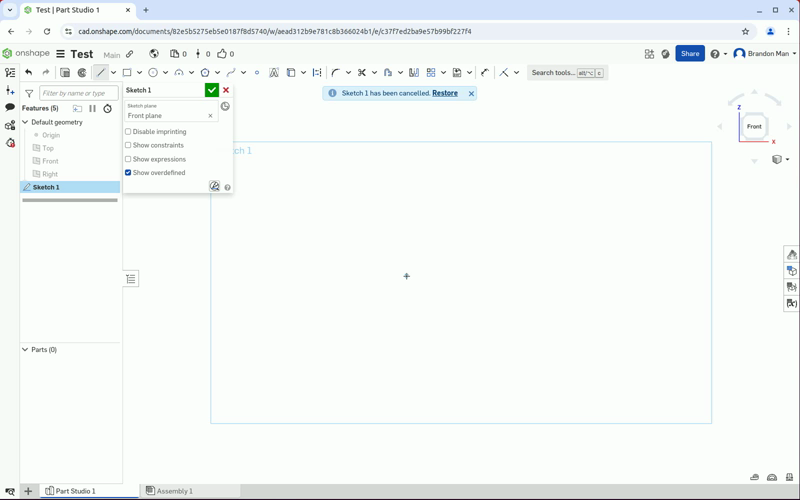
mouse_move(413, 384)
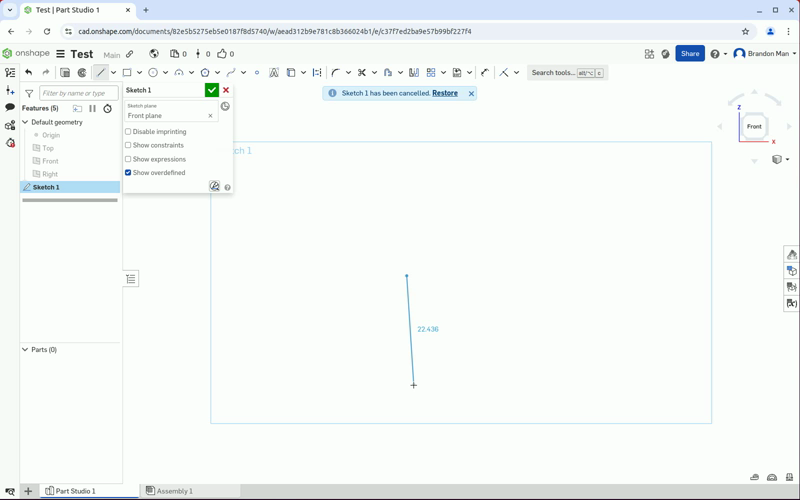
click(413, 384)
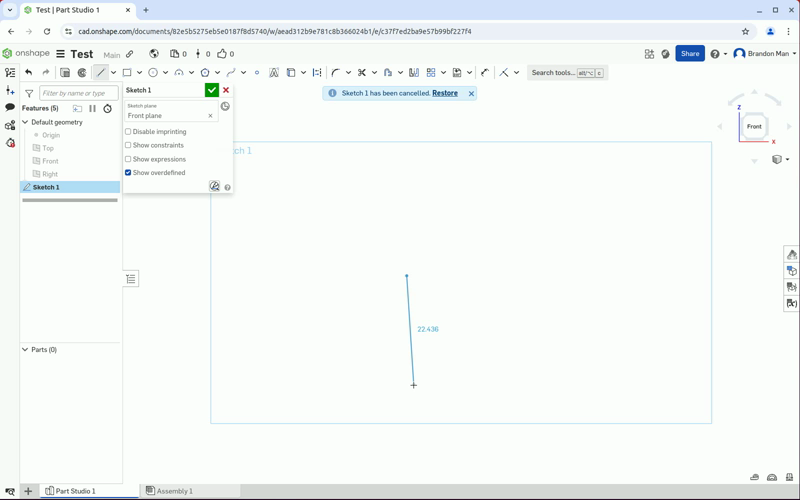
key_up(shift)
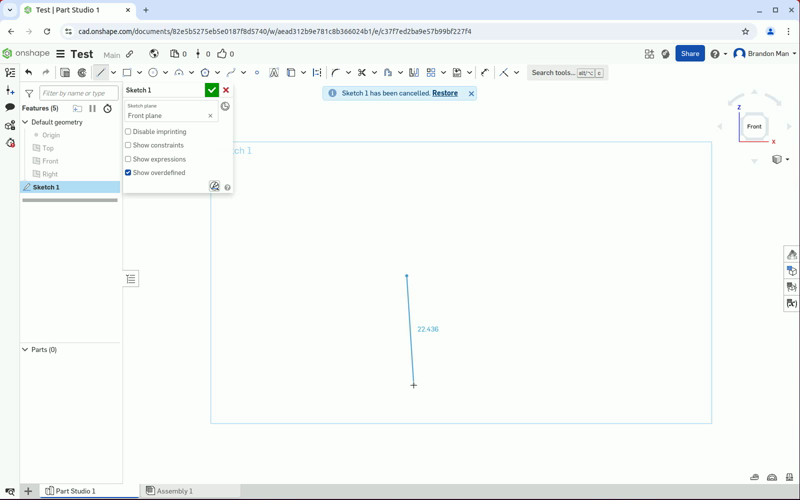
key(esc)
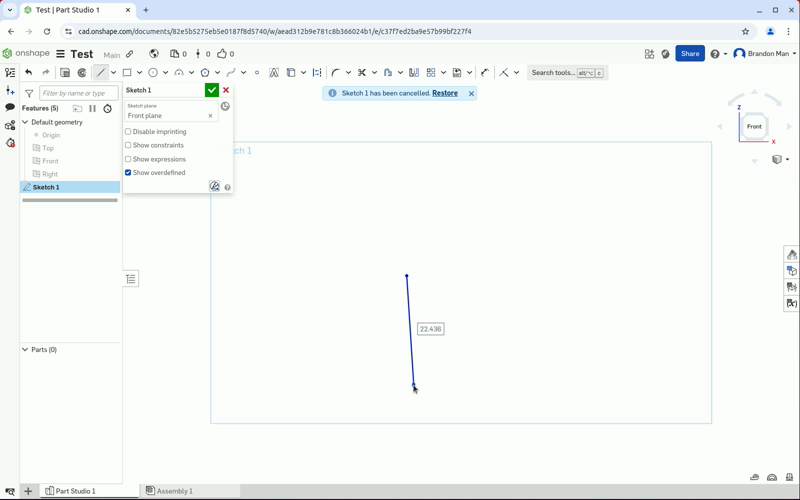
key(a)
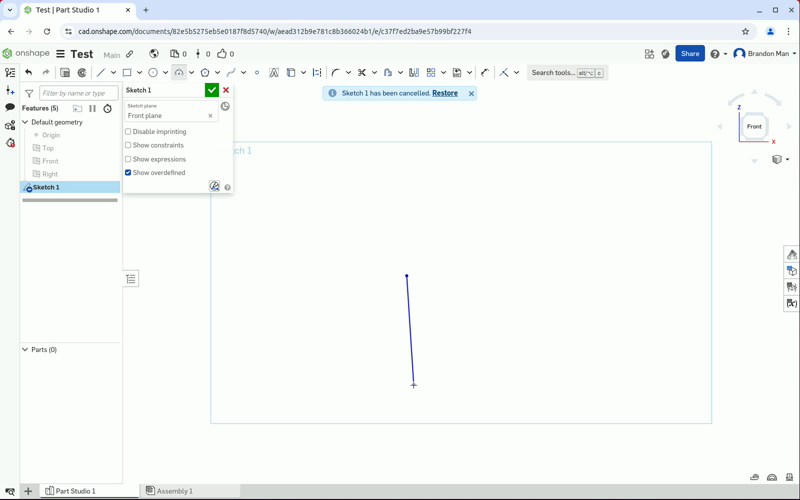
mouse_move(413, 384)
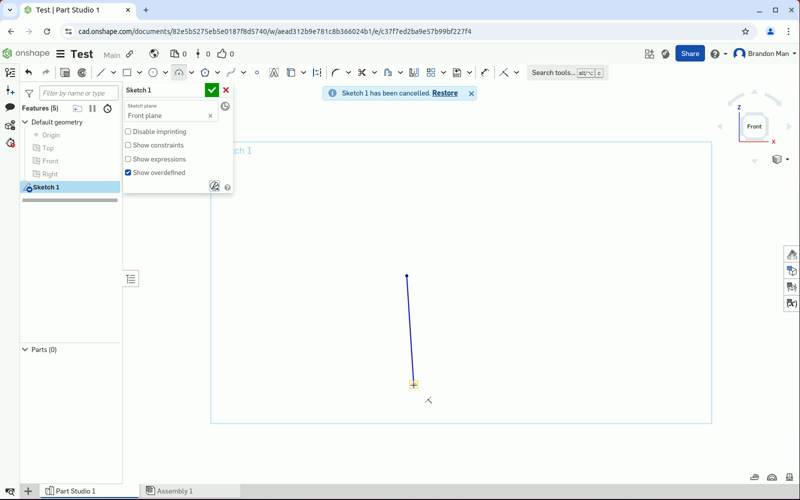
click(413, 384)
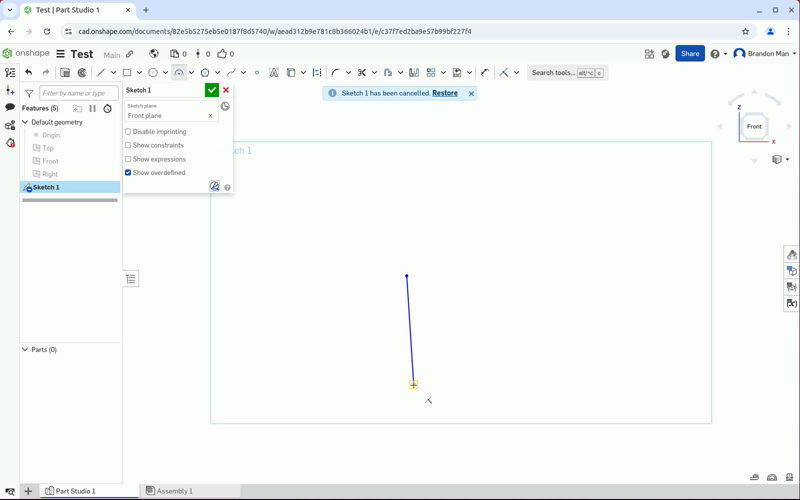
key_down(shift)
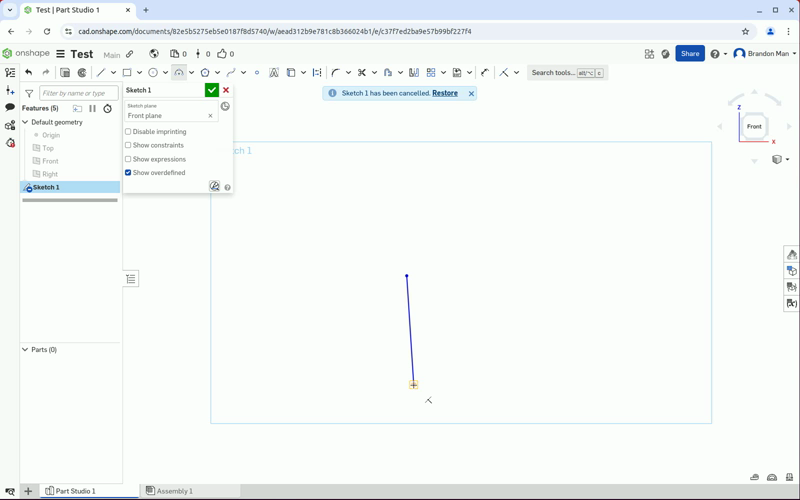
mouse_move(432, 392)
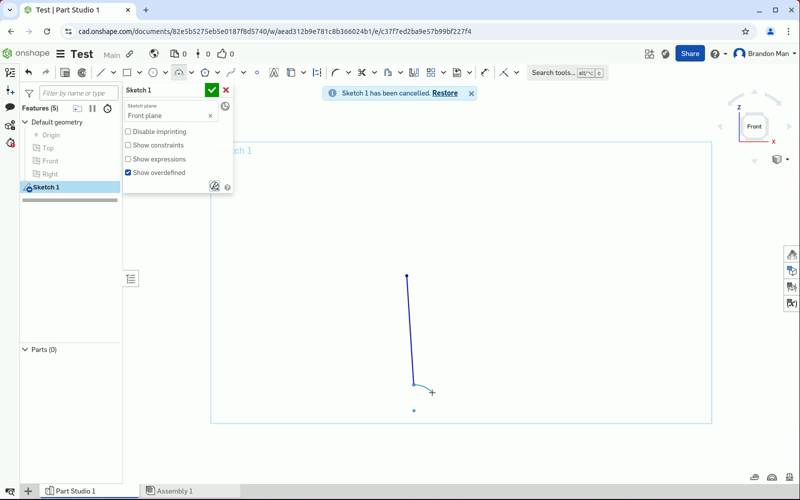
click(432, 392)
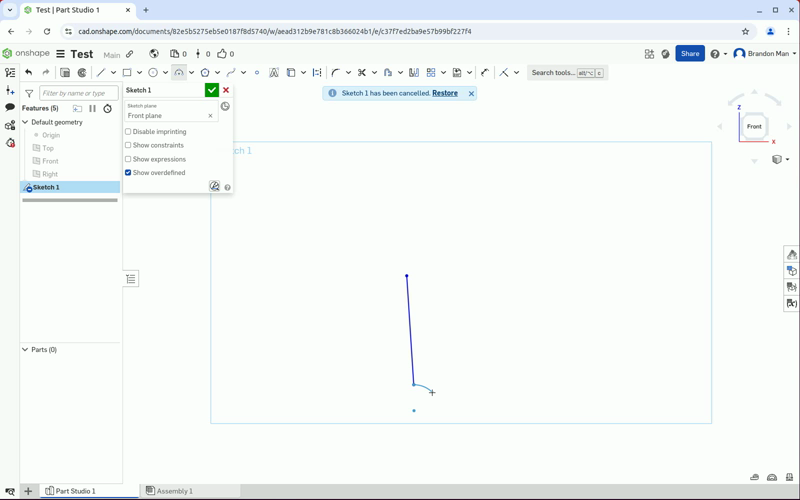
mouse_move(420, 394)
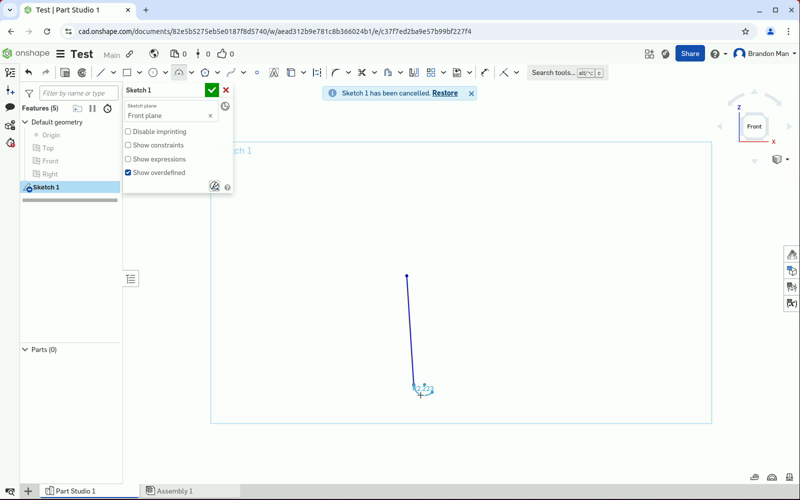
click(420, 394)
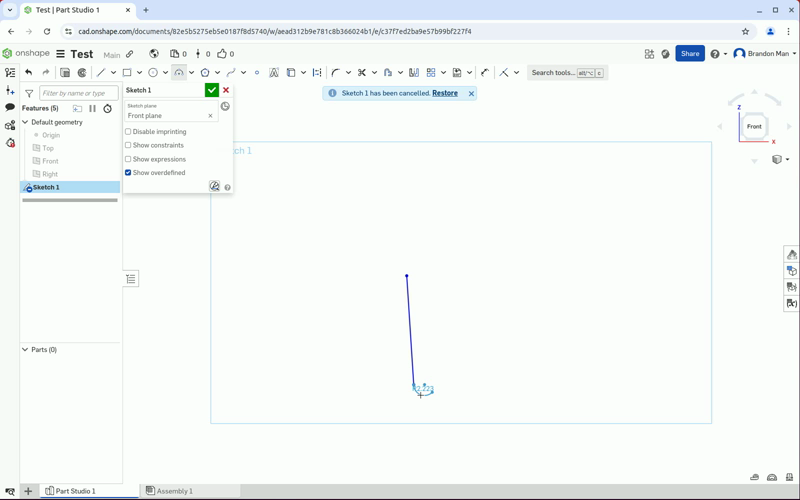
key_up(shift)
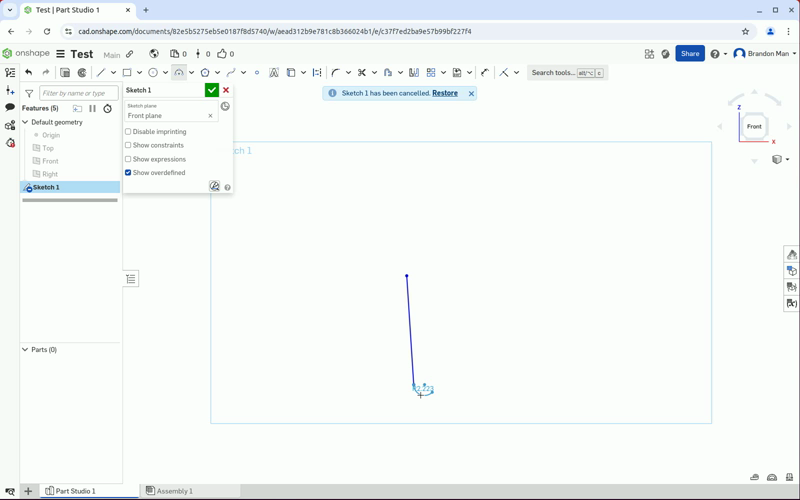
key(esc)
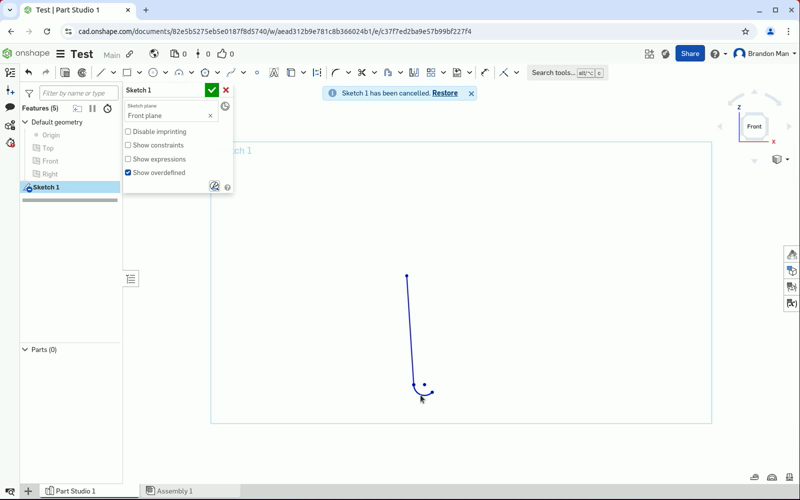
key(l)
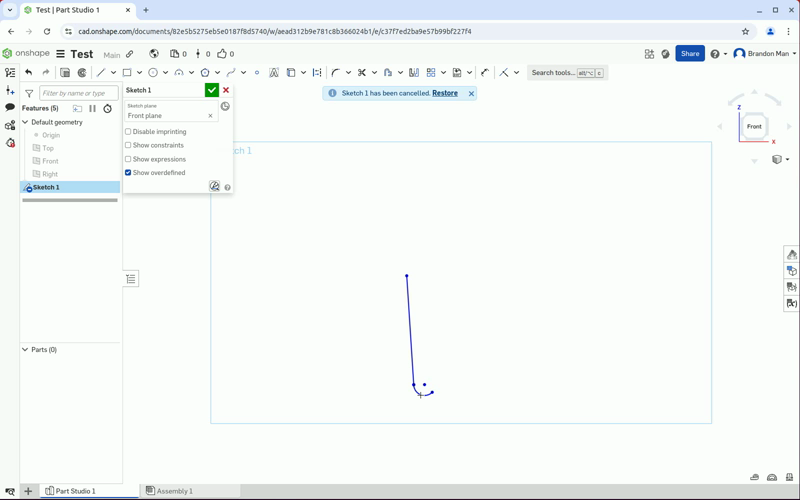
mouse_move(432, 392)
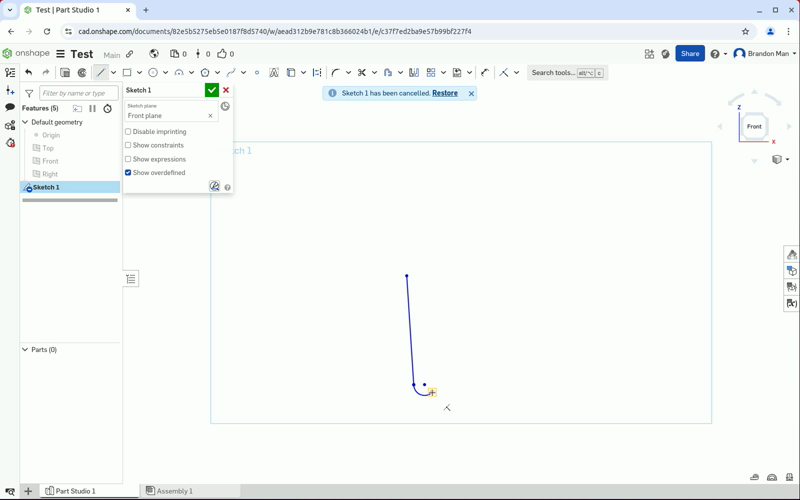
click(432, 392)
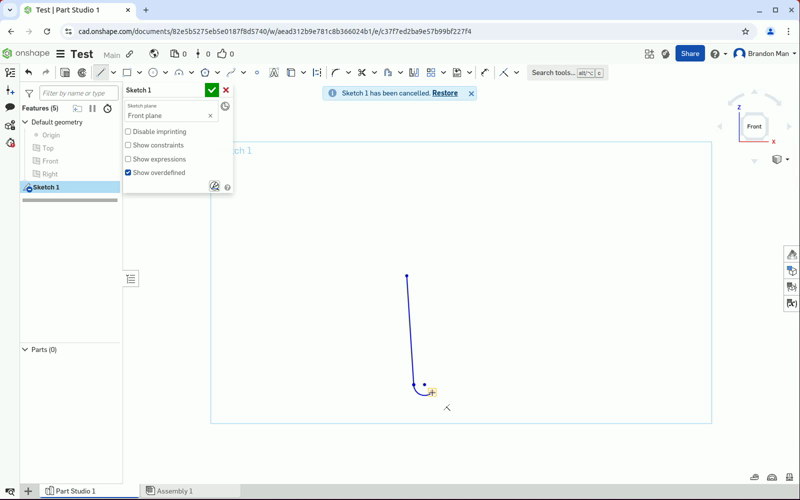
key_down(shift)
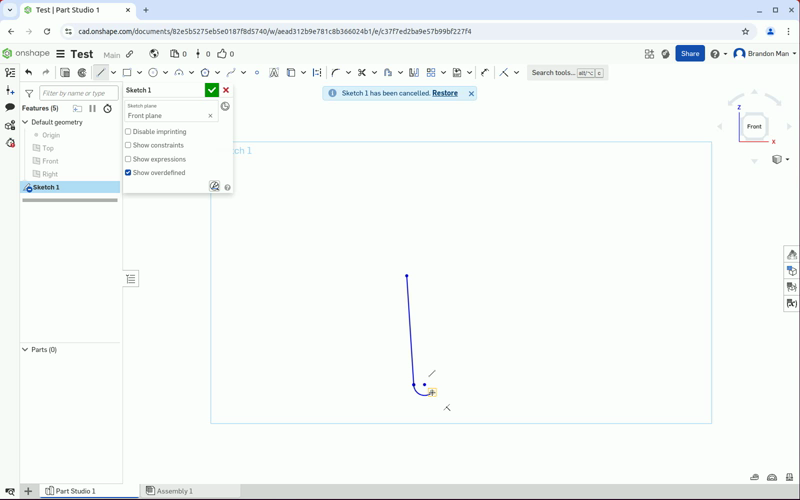
mouse_move(538, 282)
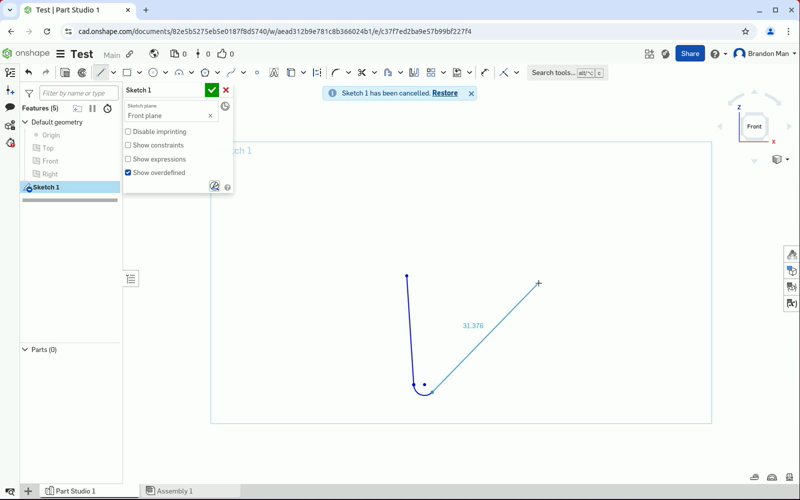
click(538, 282)
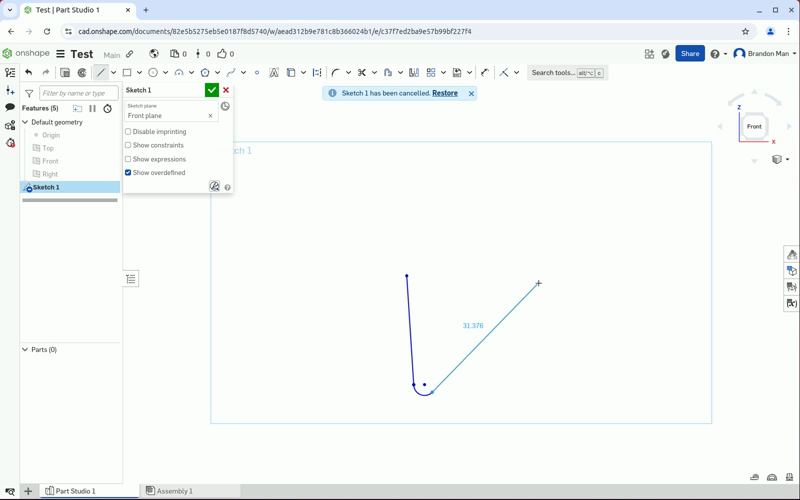
key_up(shift)
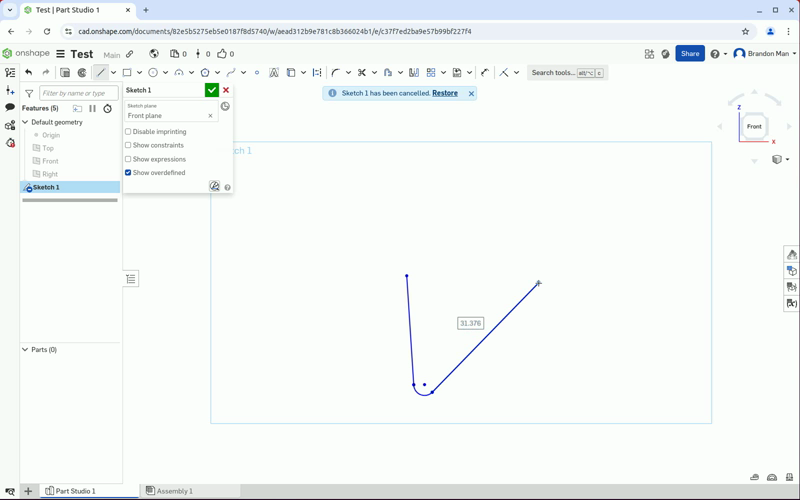
key(esc)
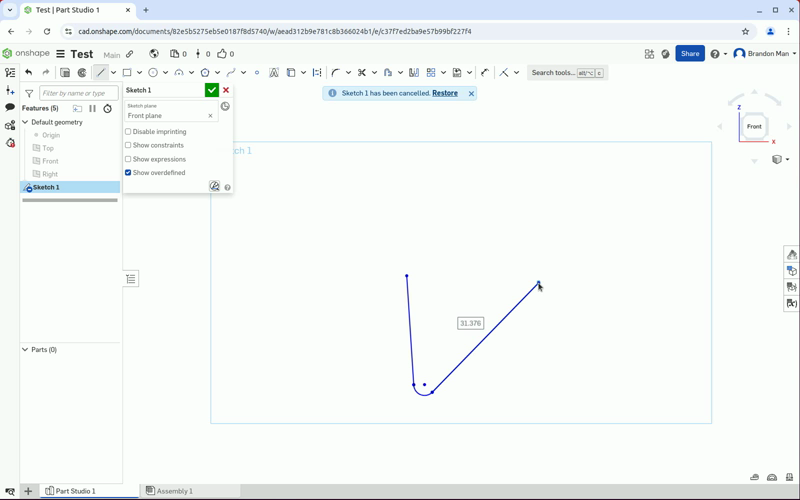
key(a)
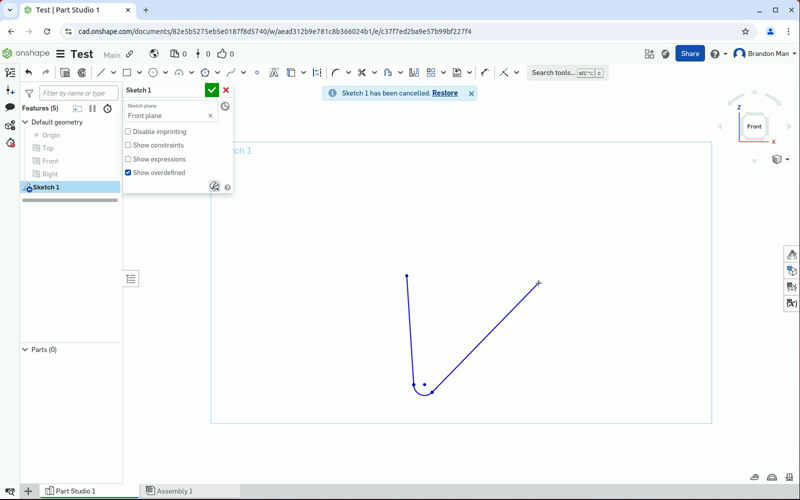
mouse_move(538, 282)
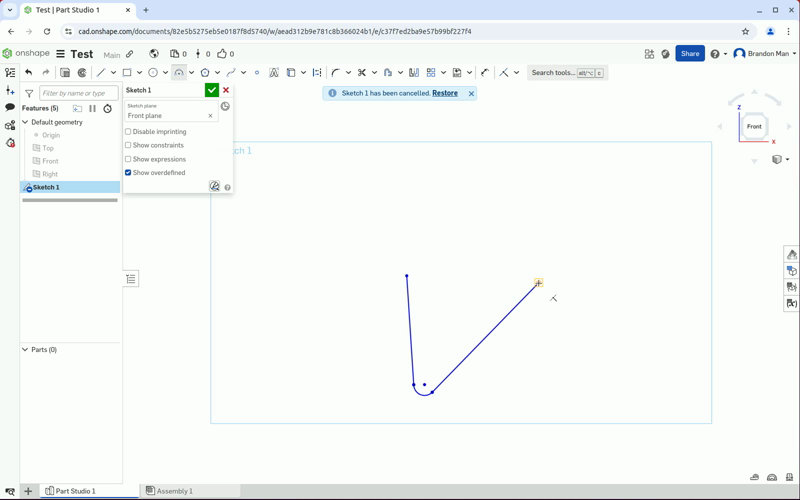
click(538, 282)
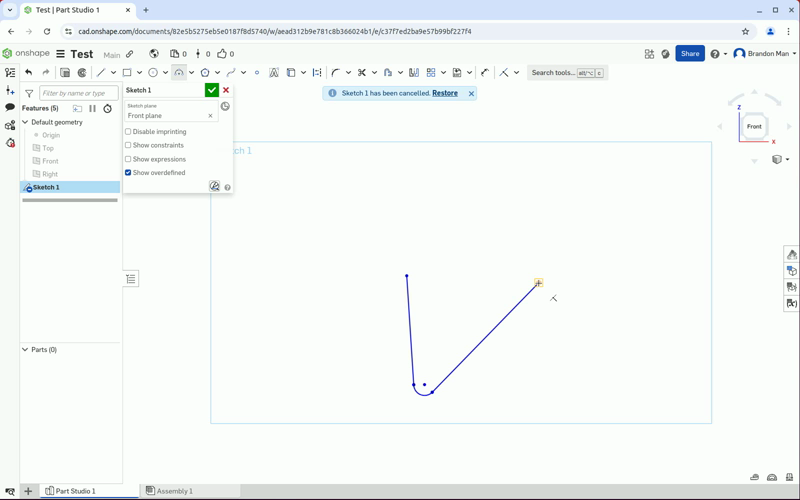
key_down(shift)
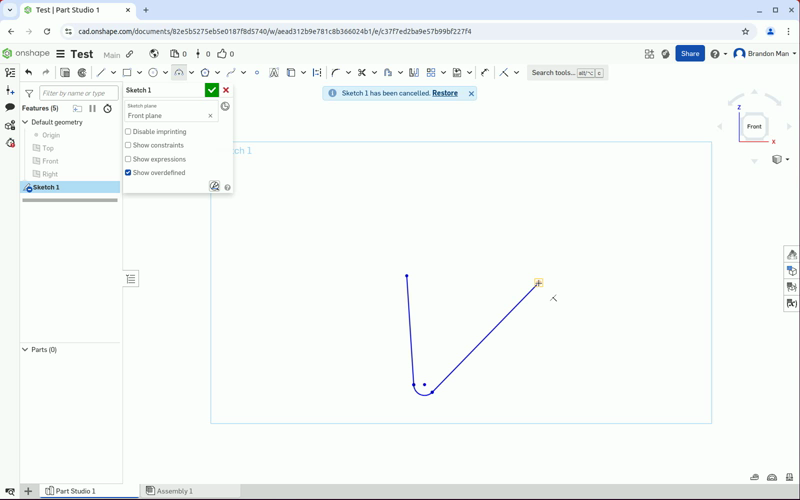
mouse_move(530, 264)
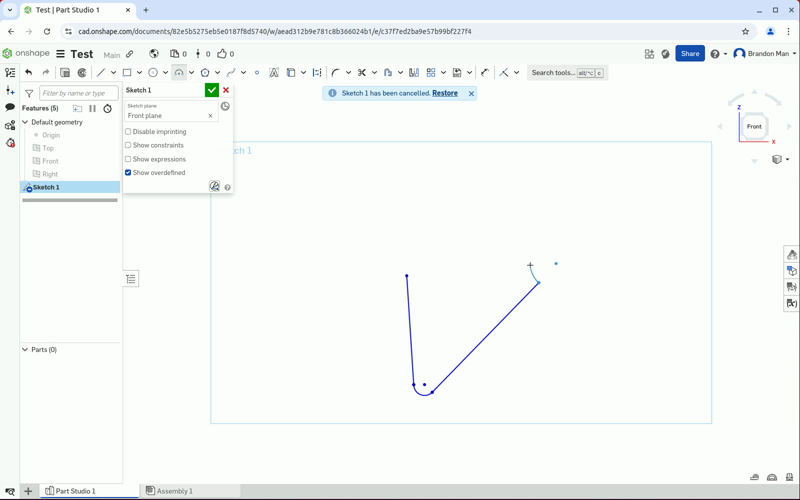
click(530, 264)
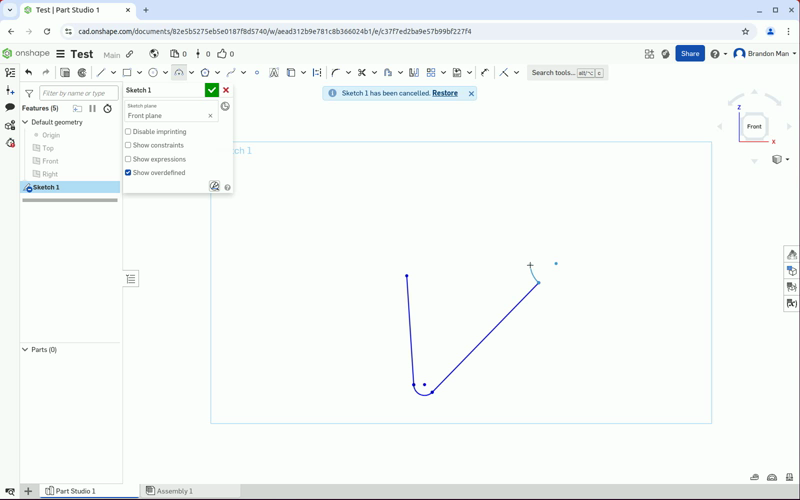
mouse_move(540, 270)
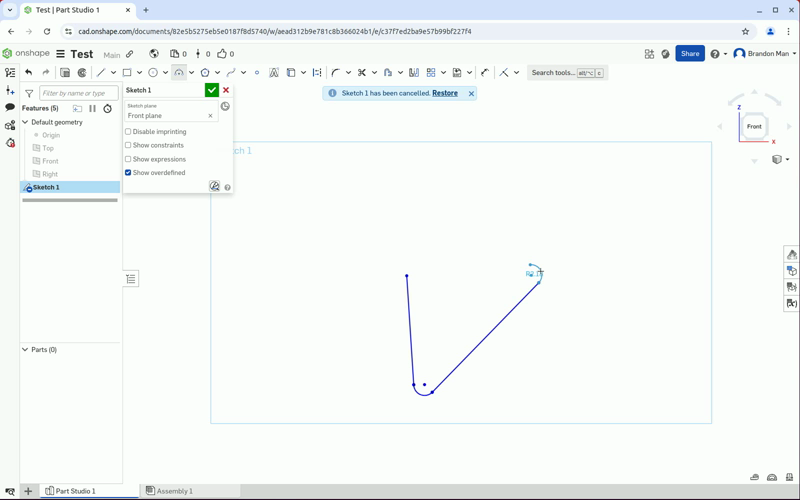
click(540, 270)
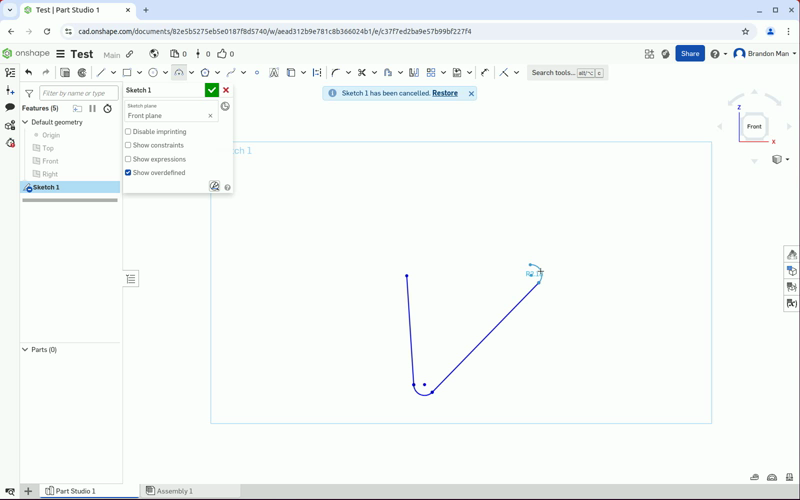
key_up(shift)
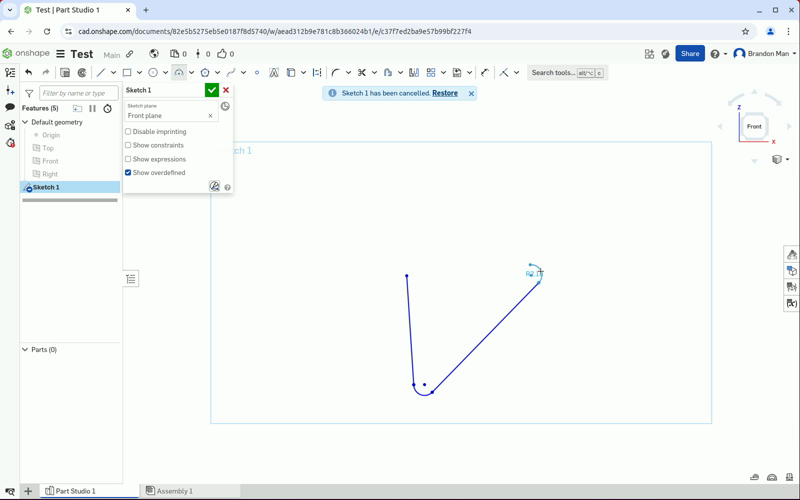
key(esc)
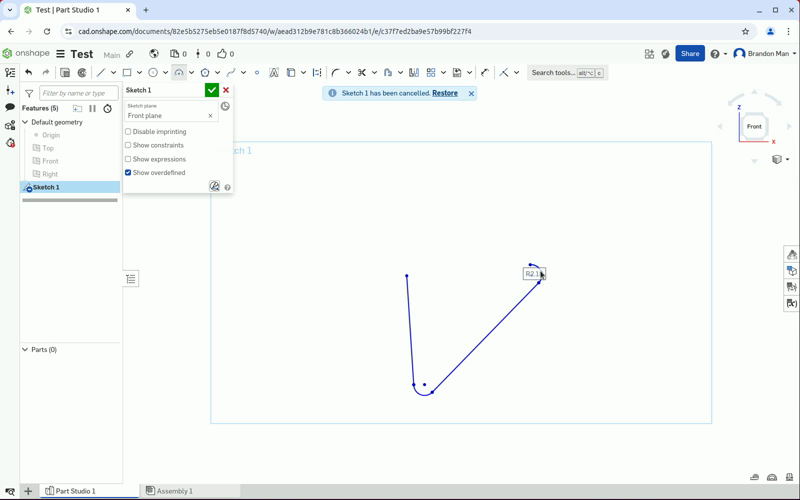
key(l)
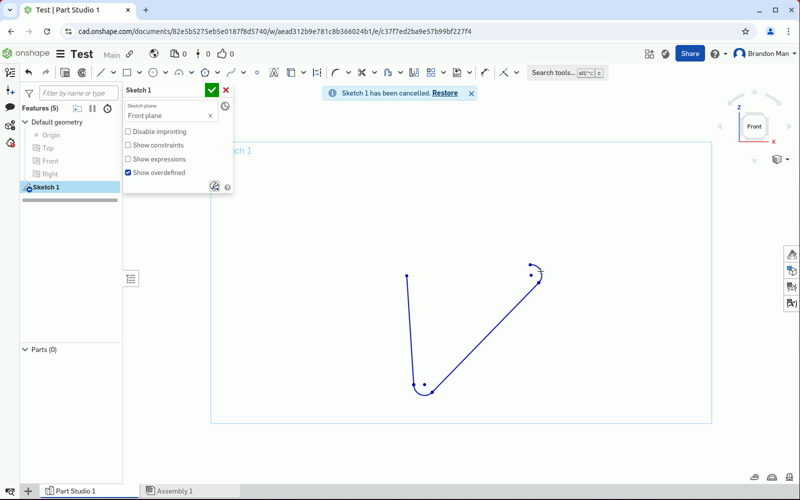
mouse_move(530, 264)
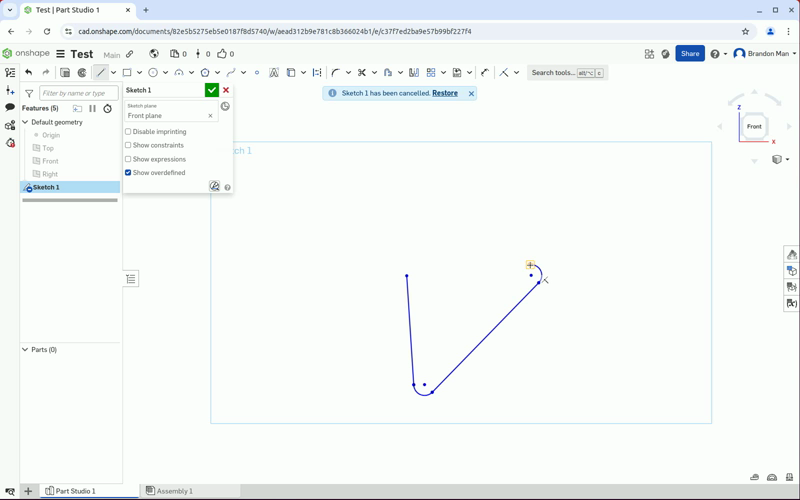
click(530, 264)
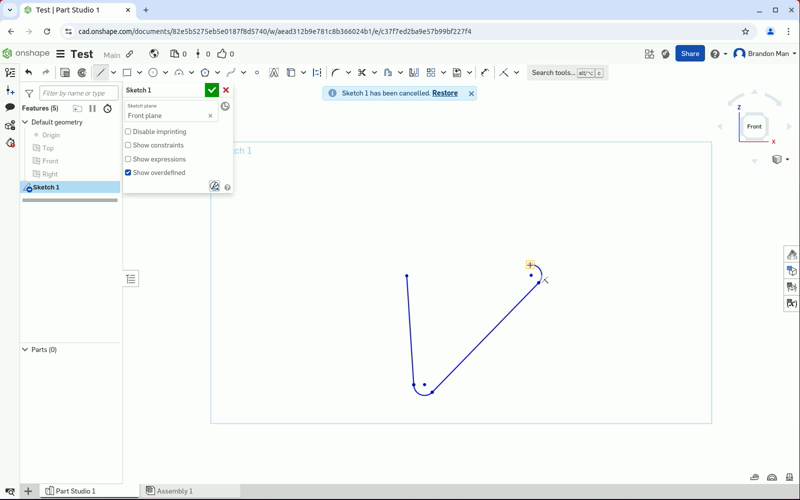
key_down(shift)
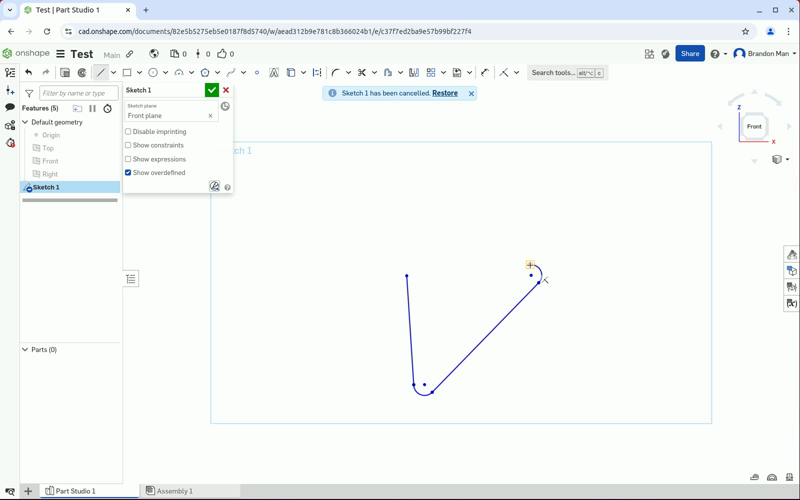
mouse_move(418, 264)
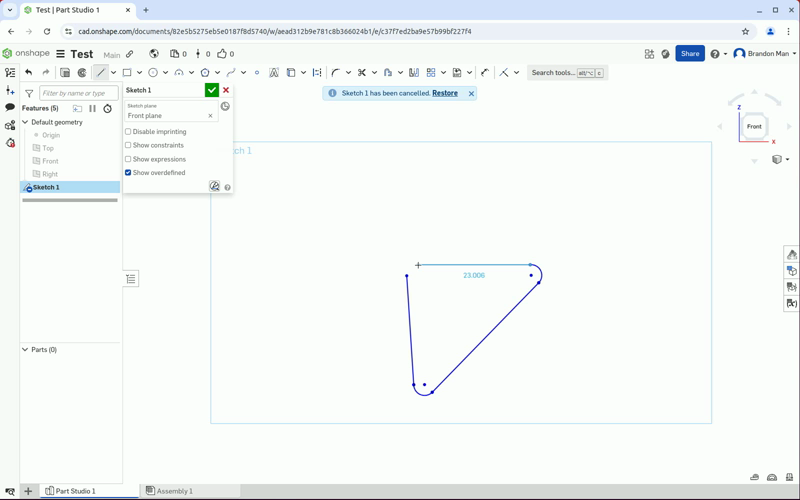
click(418, 264)
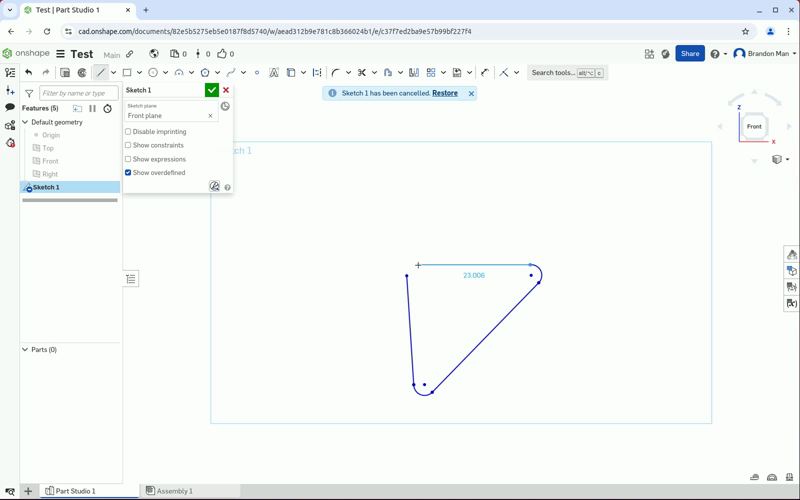
key_up(shift)
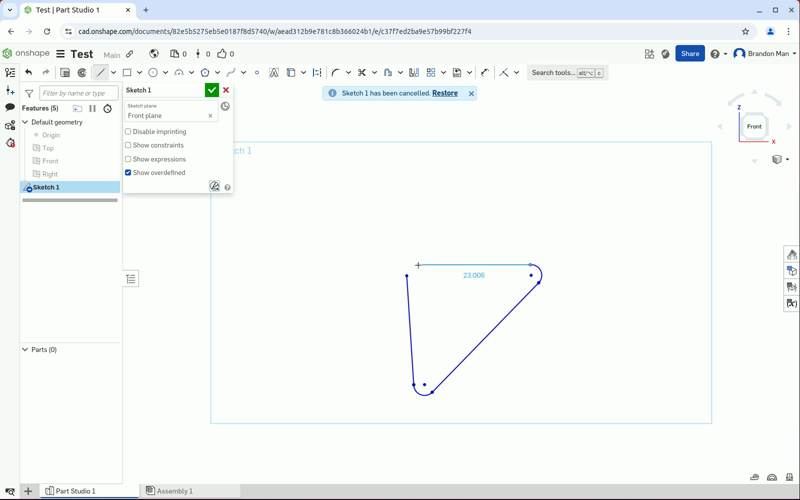
key(esc)
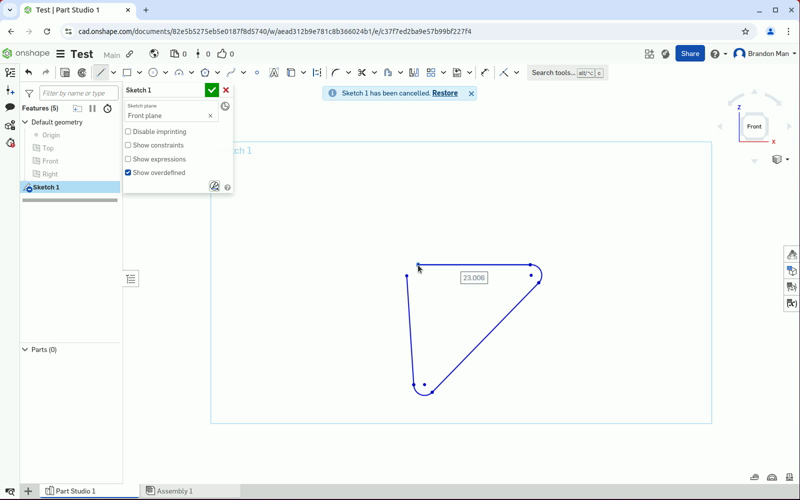
key(a)
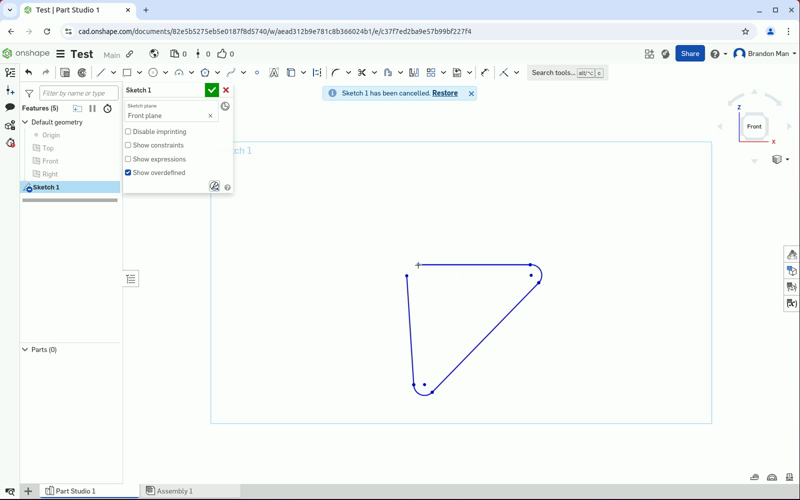
mouse_move(418, 264)
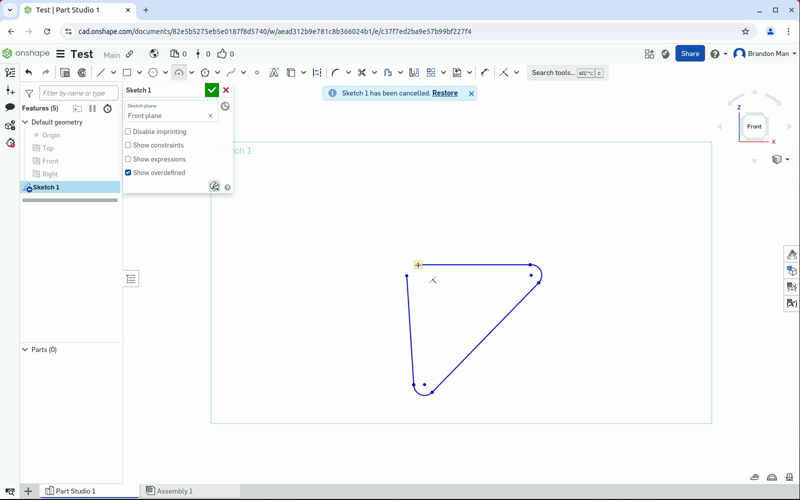
click(418, 264)
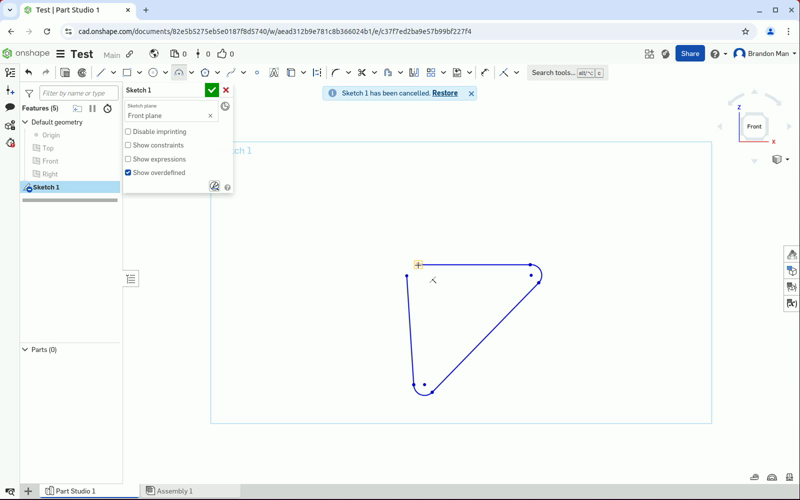
mouse_move(406, 275)
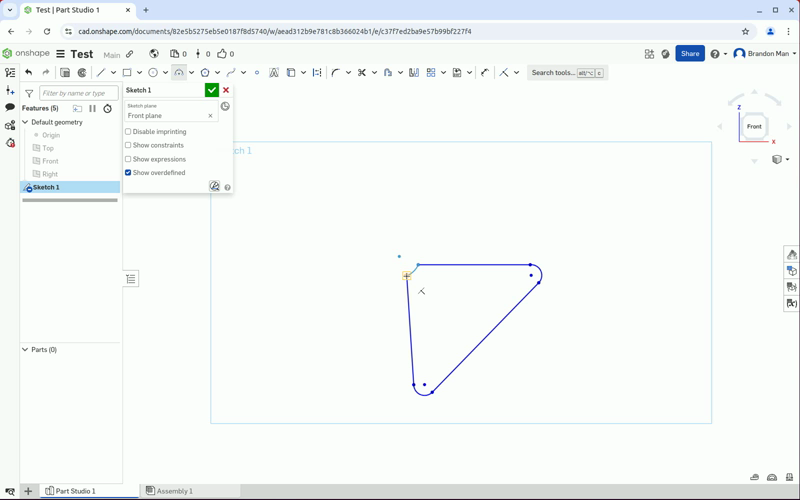
click(406, 275)
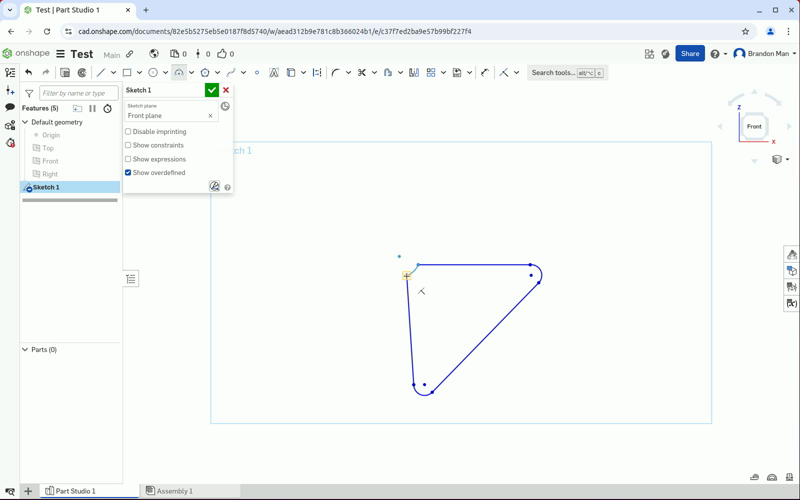
key_down(shift)
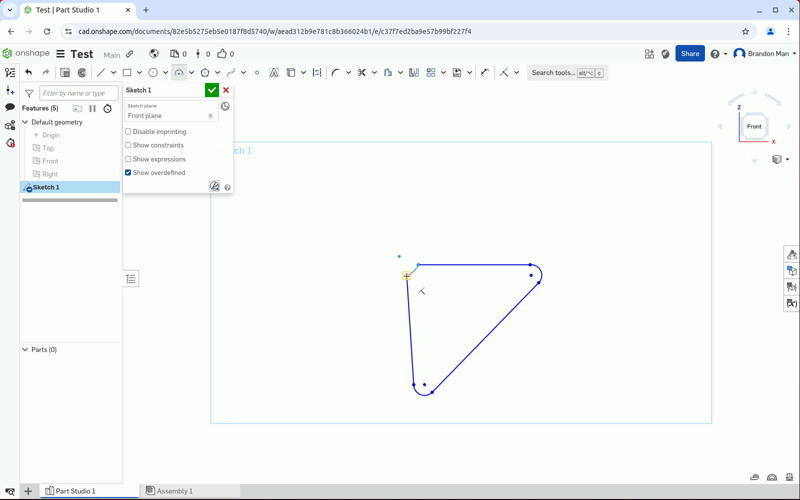
mouse_move(410, 267)
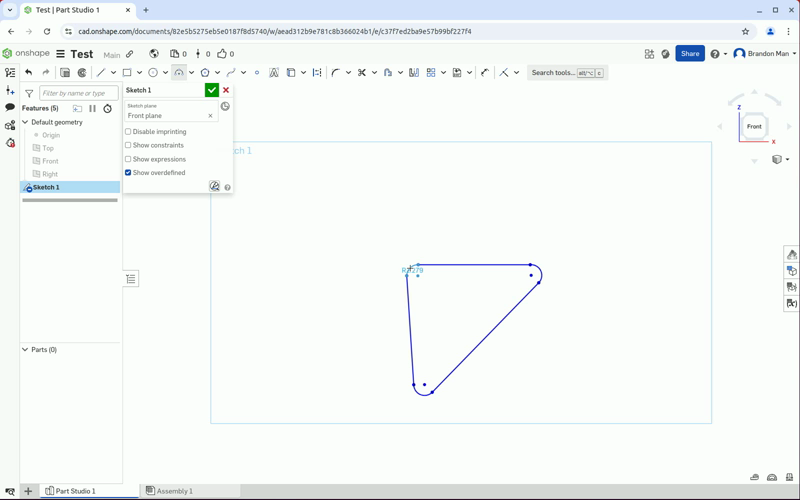
click(410, 267)
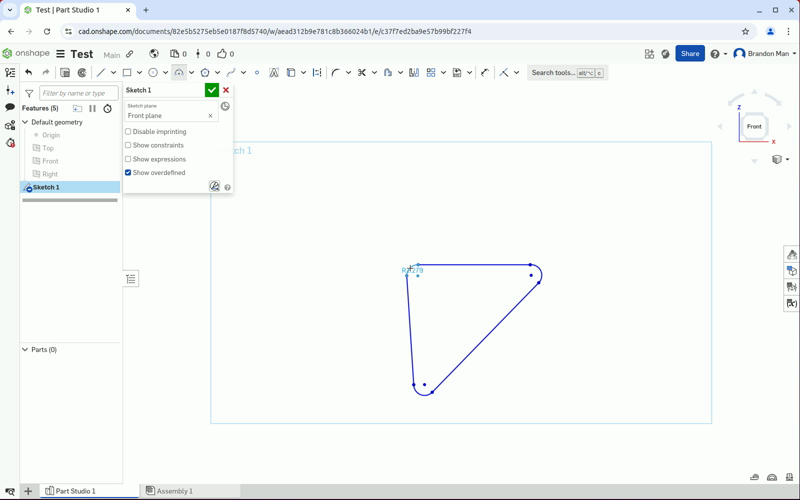
key_up(shift)
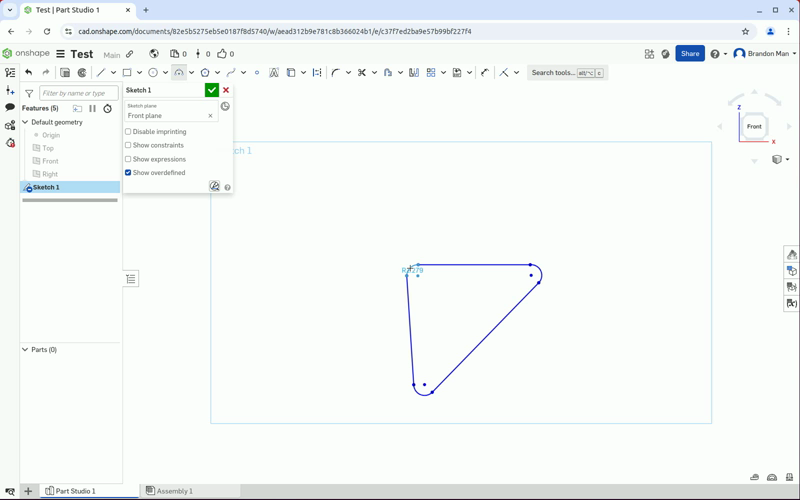
key(esc)
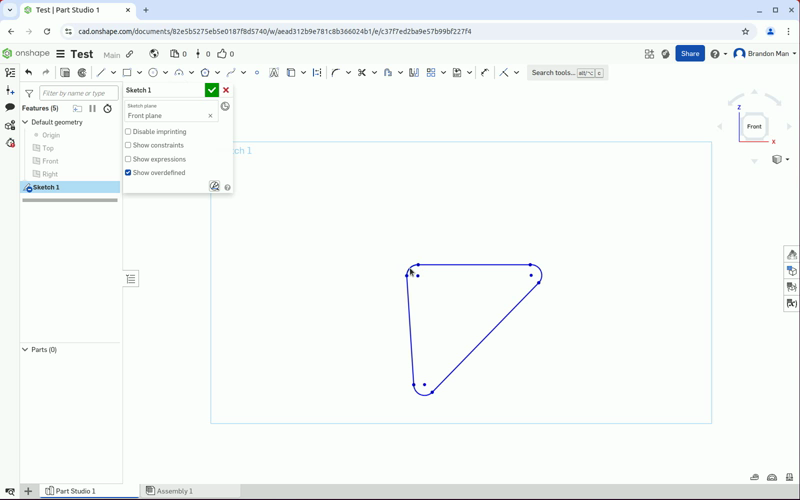
key(c)
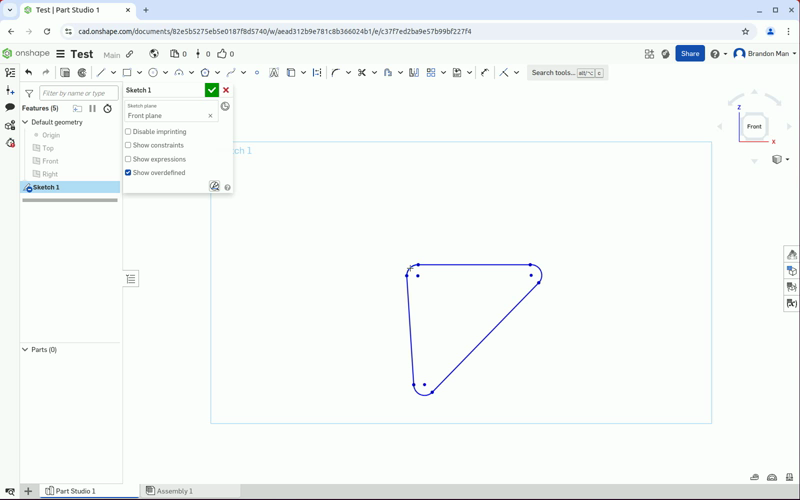
key_down(shift)
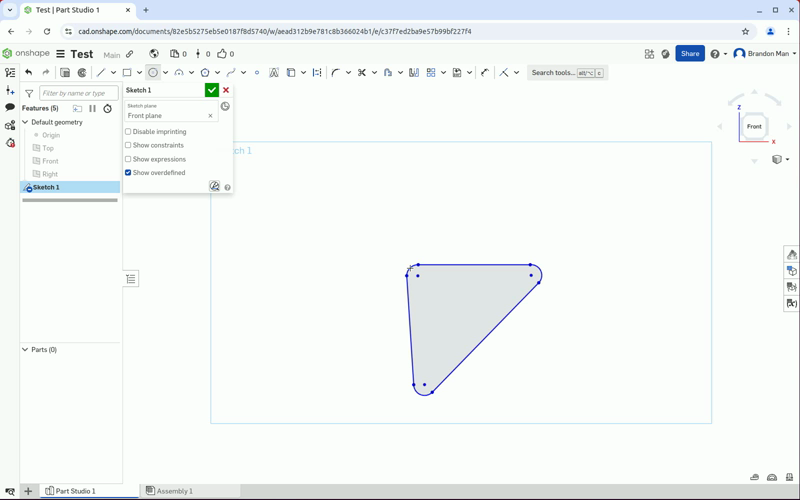
mouse_move(418, 275)
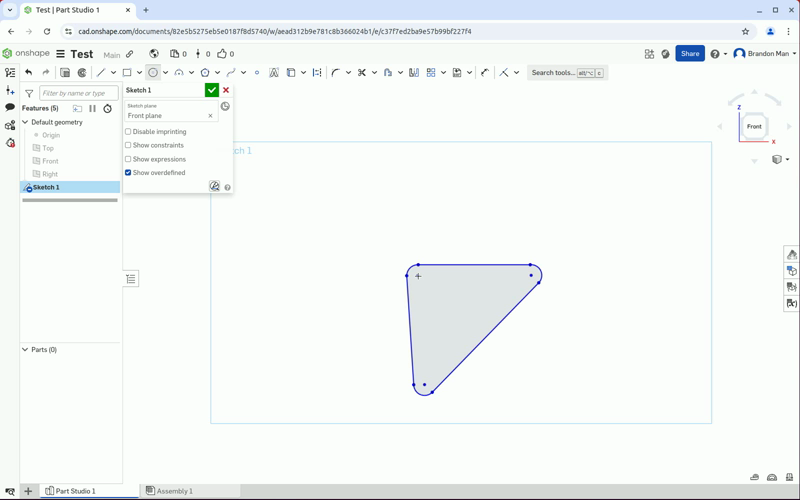
click(418, 275)
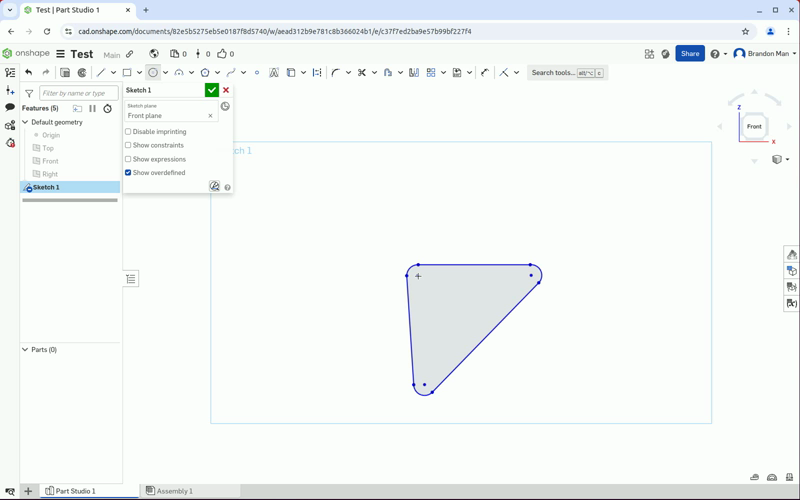
key_up(shift)
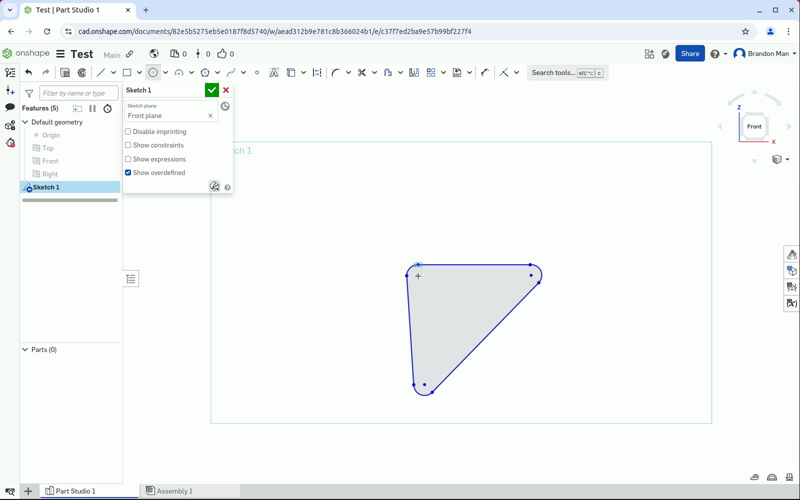
mouse_move(425, 275)
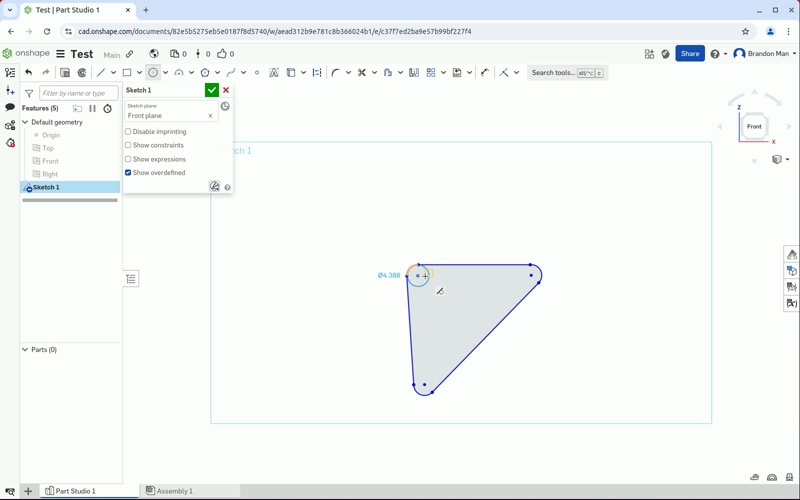
click(425, 275)
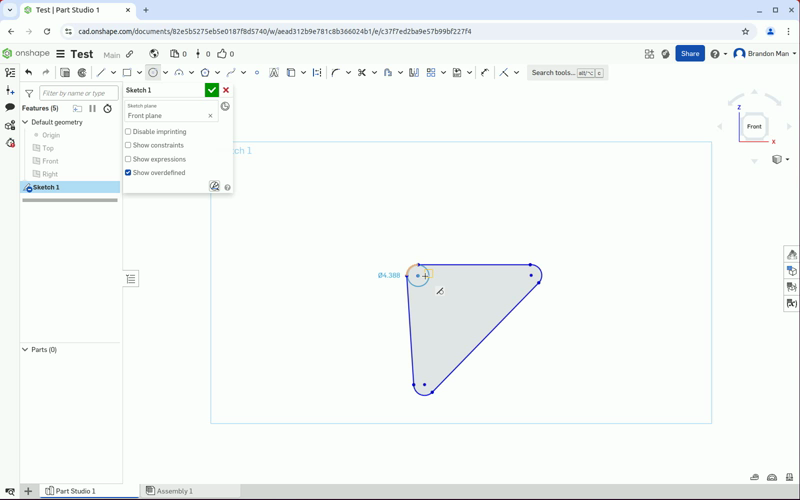
key(esc)
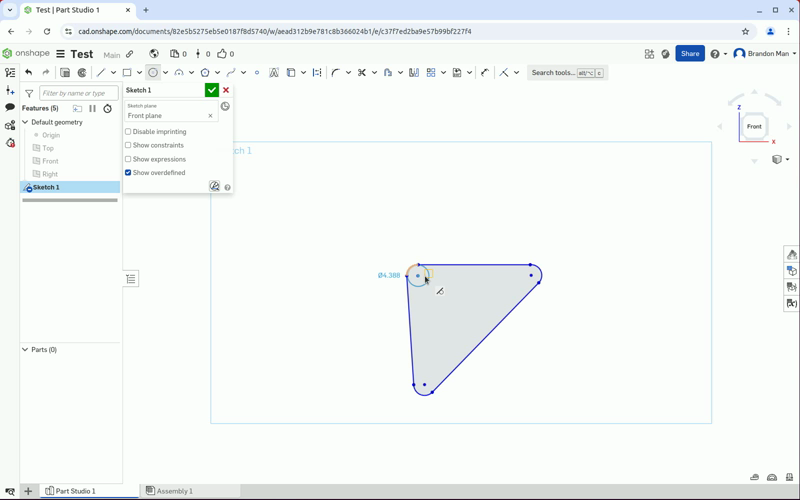
key(c)
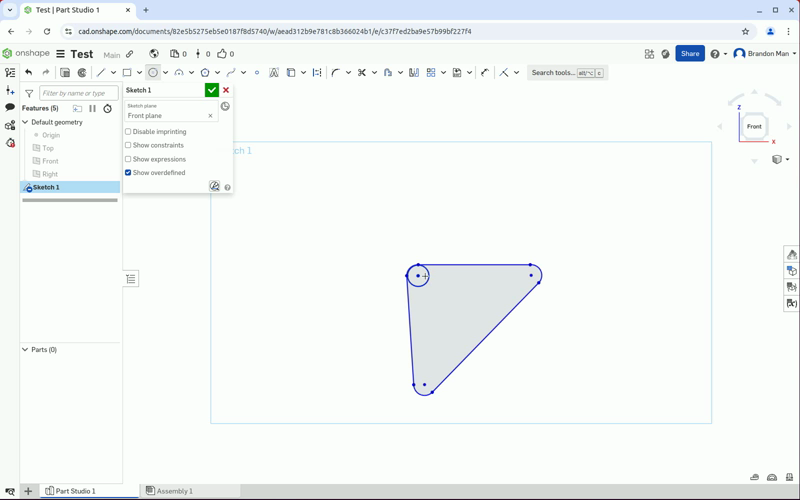
key_down(shift)
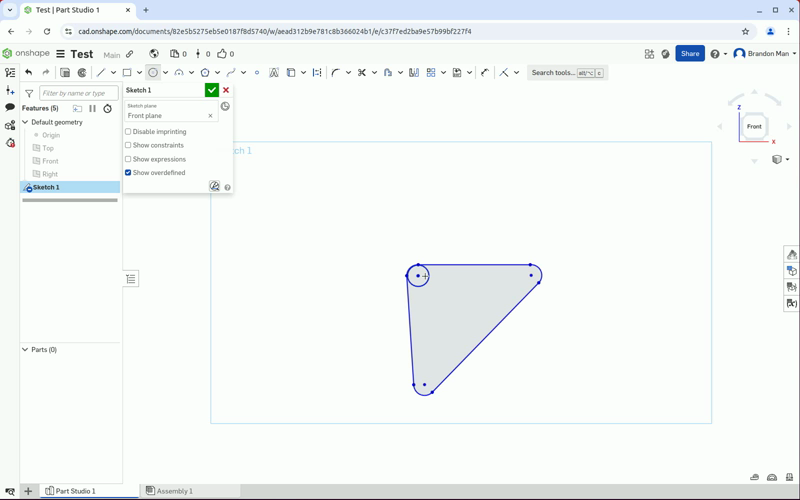
mouse_move(425, 383)
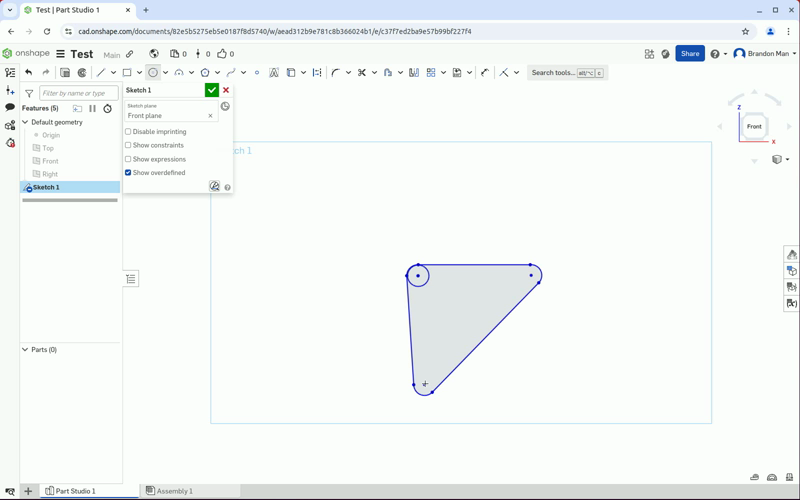
scroll(6)
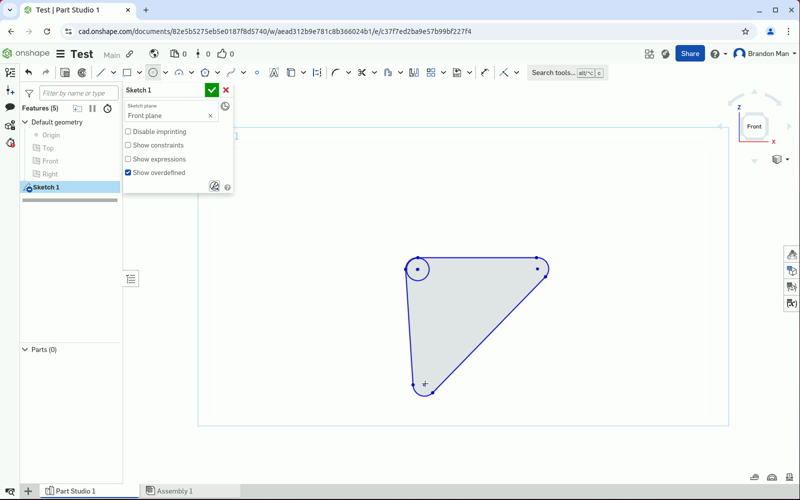
scroll(6)
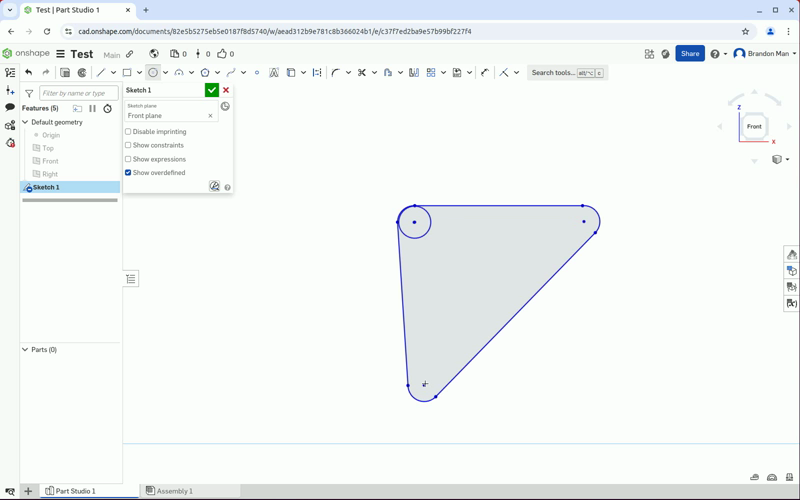
scroll(6)
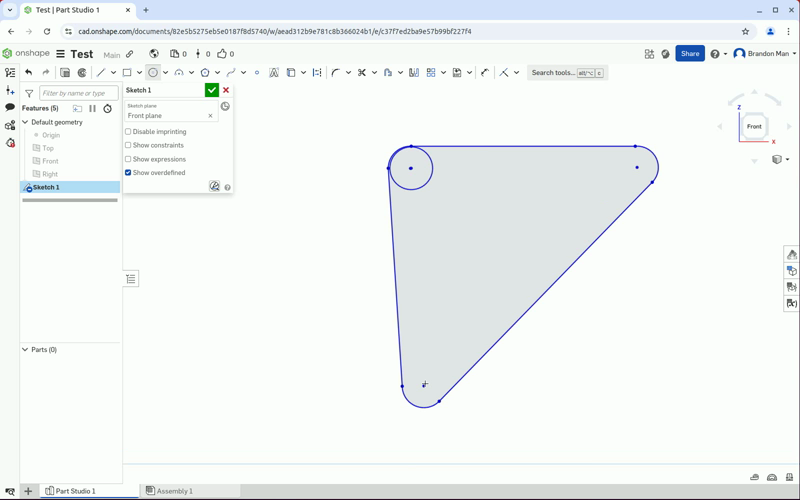
scroll(6)
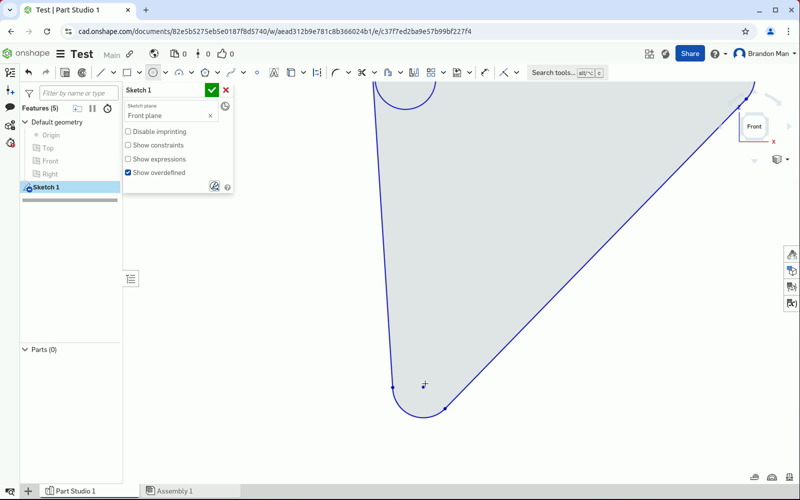
scroll(6)
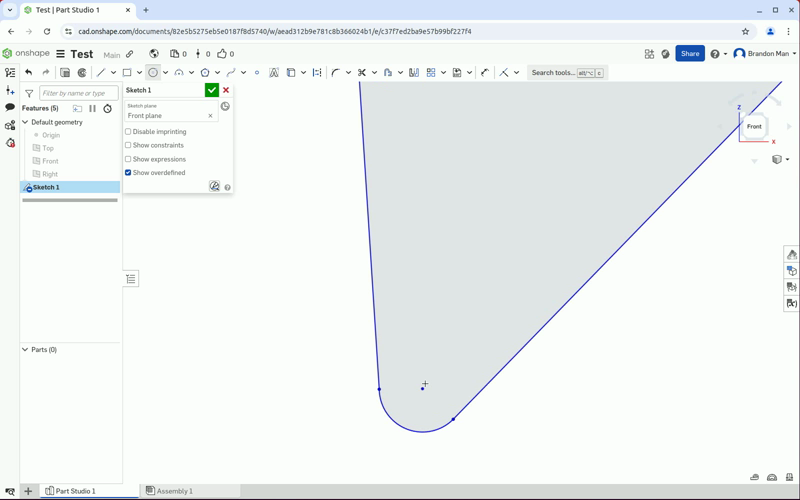
scroll(6)
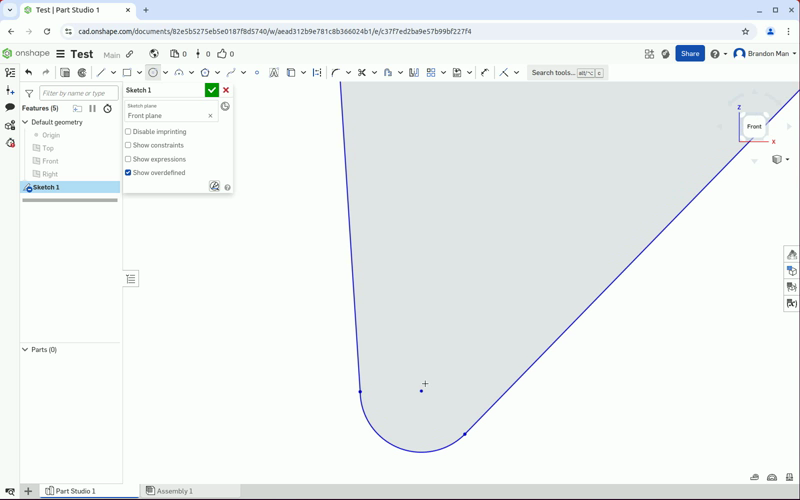
scroll(6)
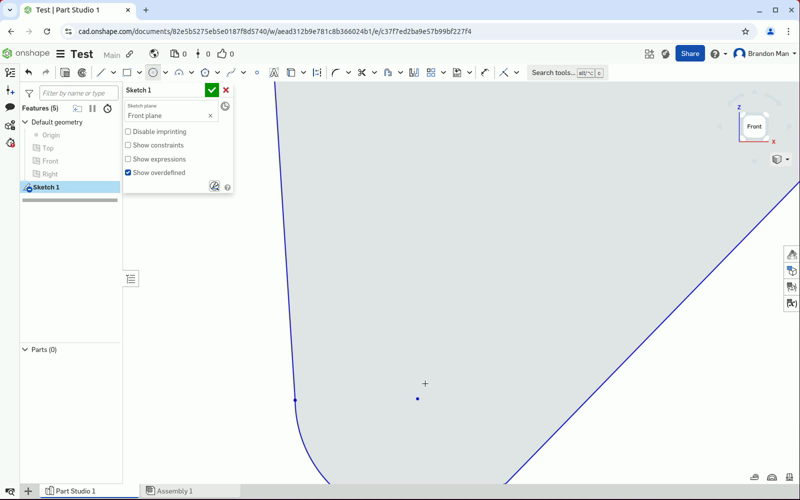
click(425, 383)
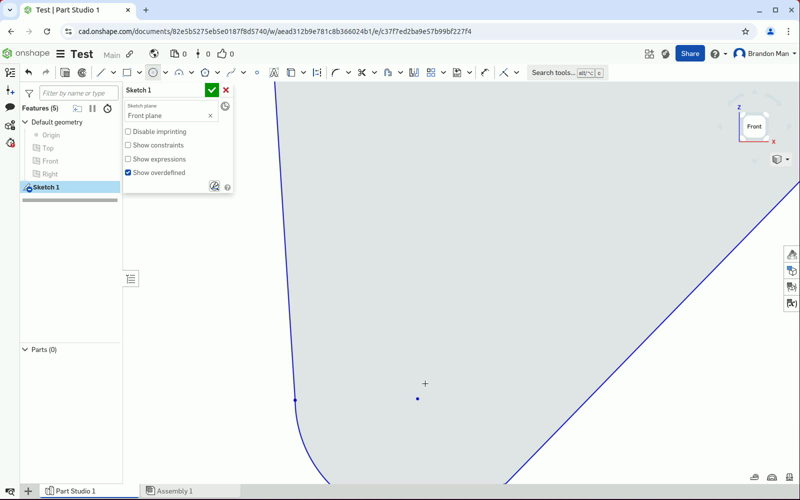
scroll(-6)
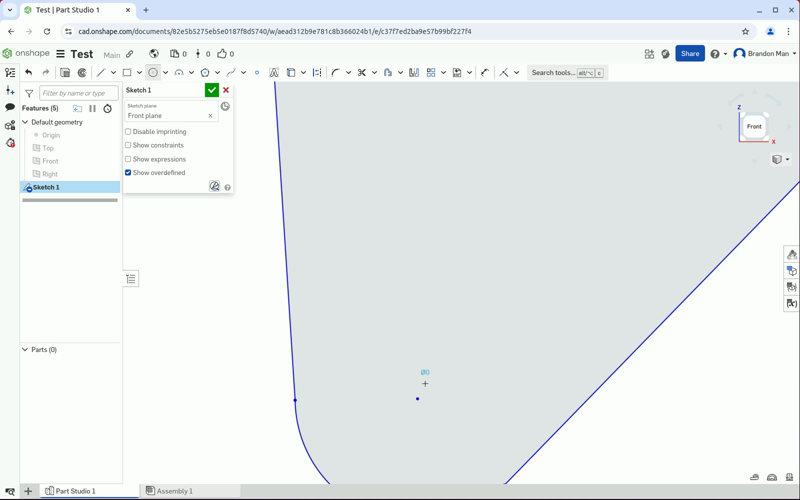
scroll(-6)
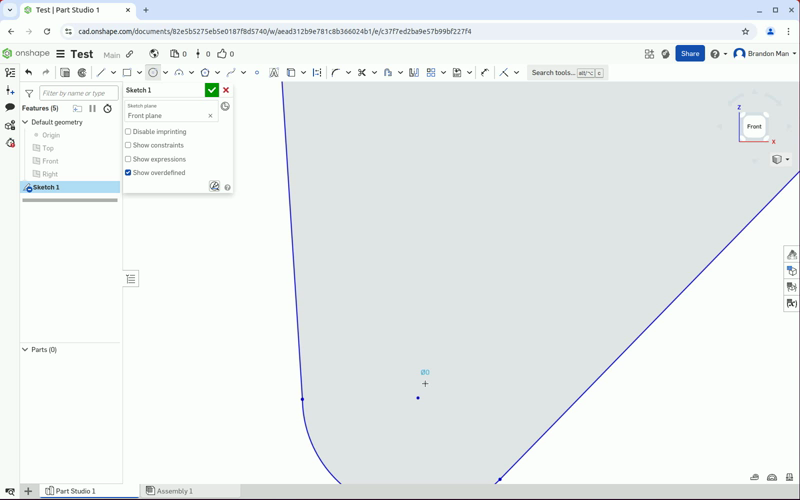
scroll(-6)
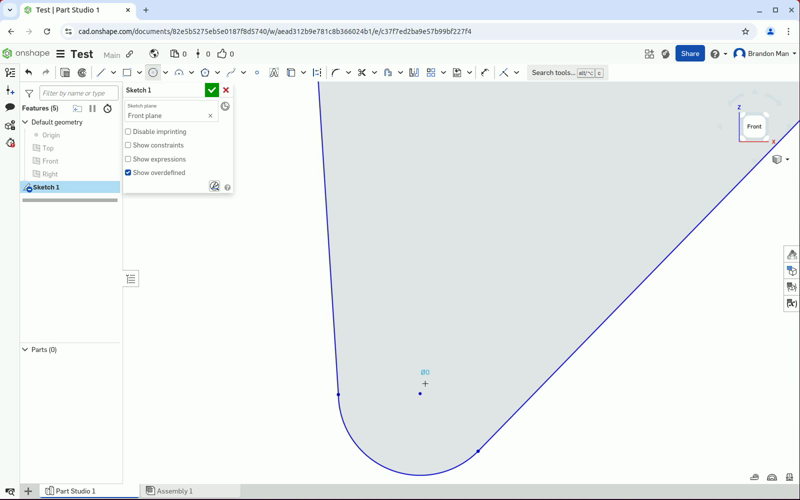
scroll(-6)
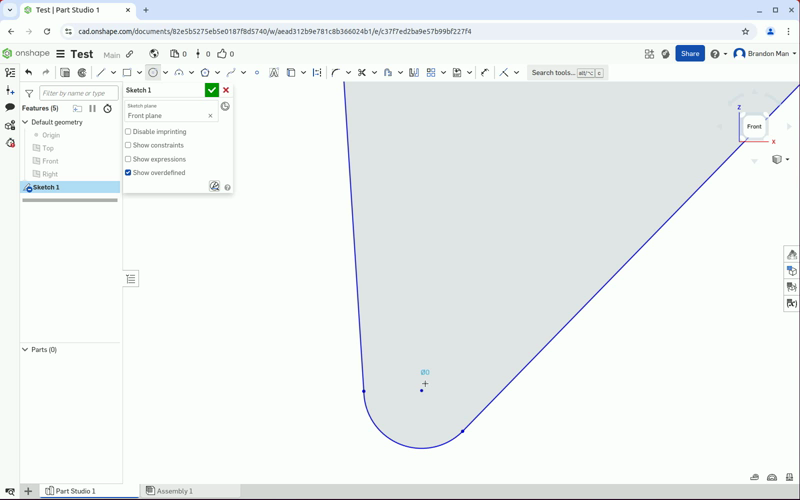
scroll(-6)
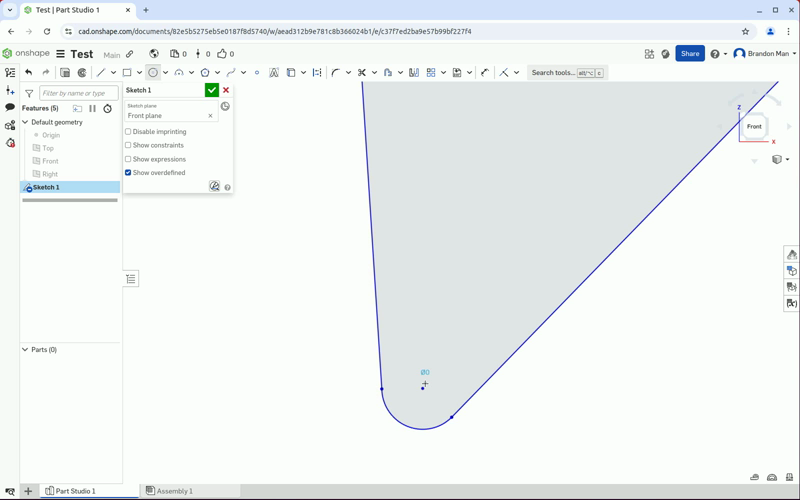
scroll(-6)
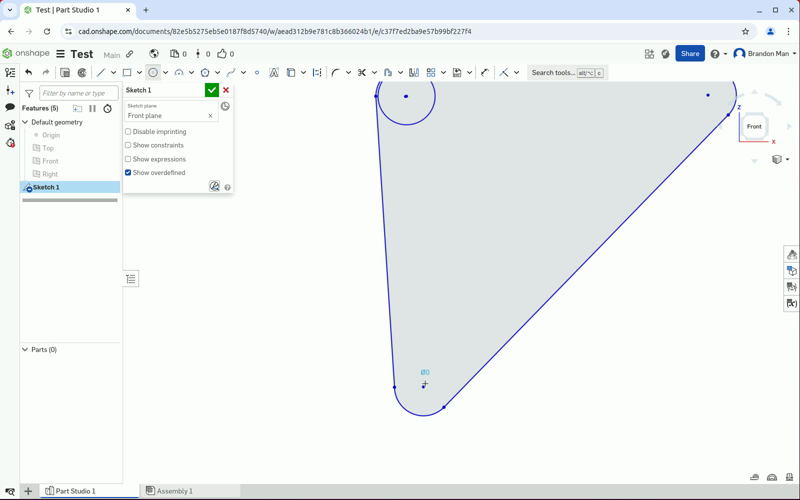
scroll(-6)
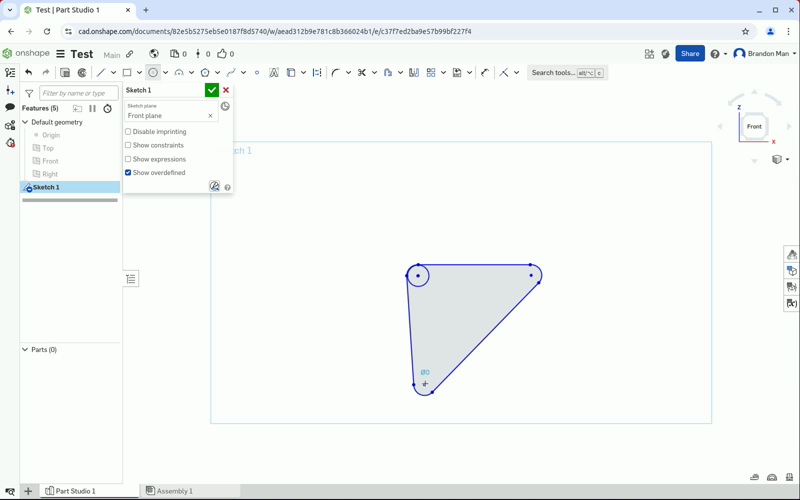
key_up(shift)
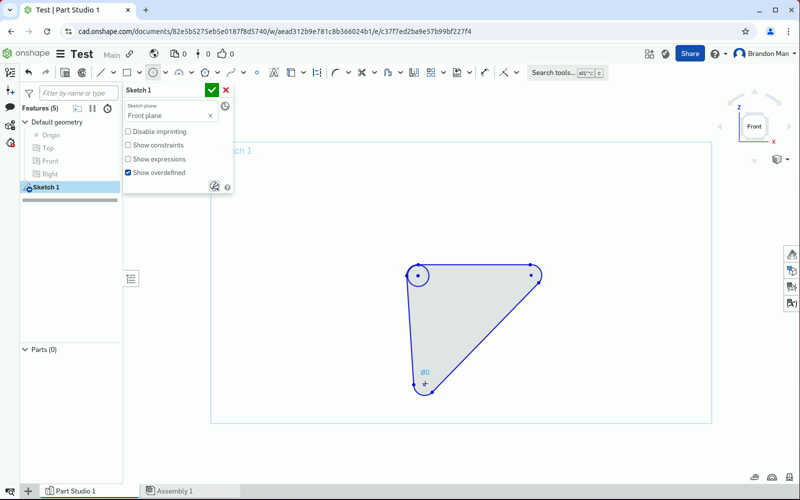
mouse_move(432, 383)
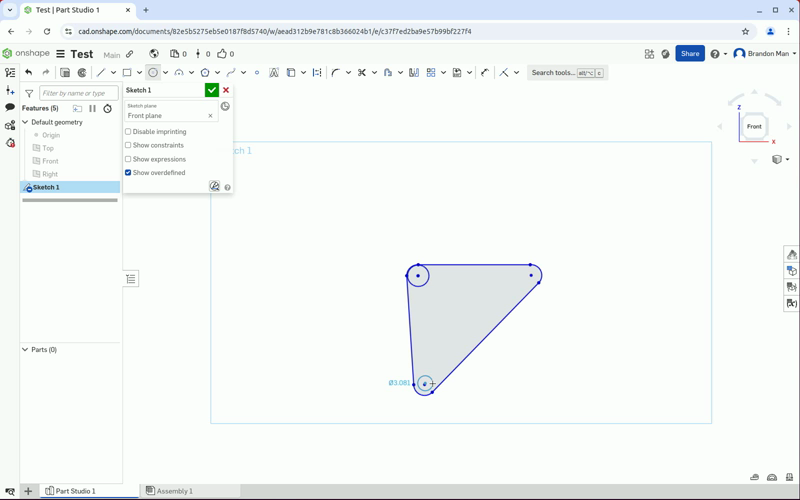
click(432, 383)
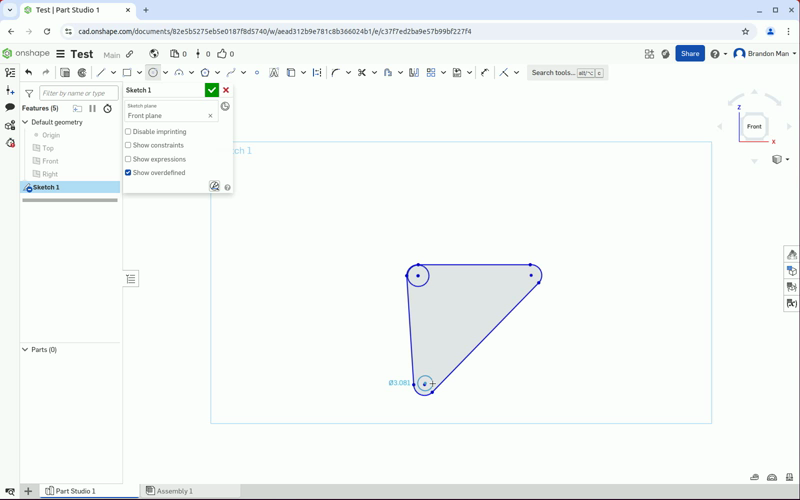
key(esc)
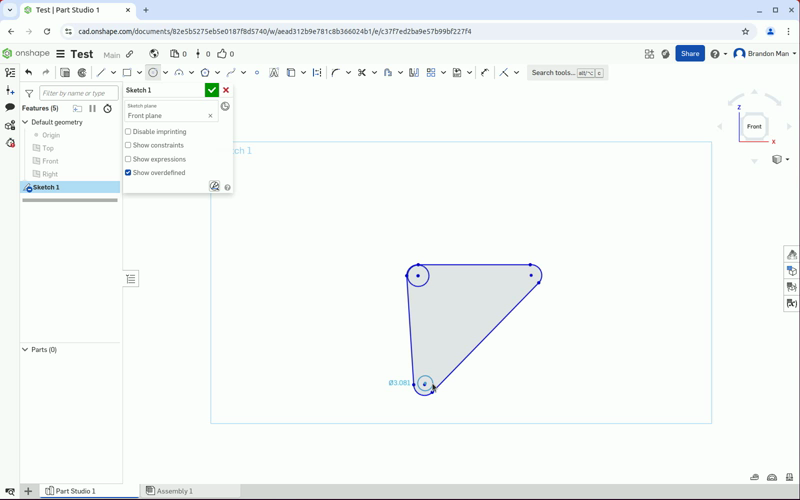
key(c)
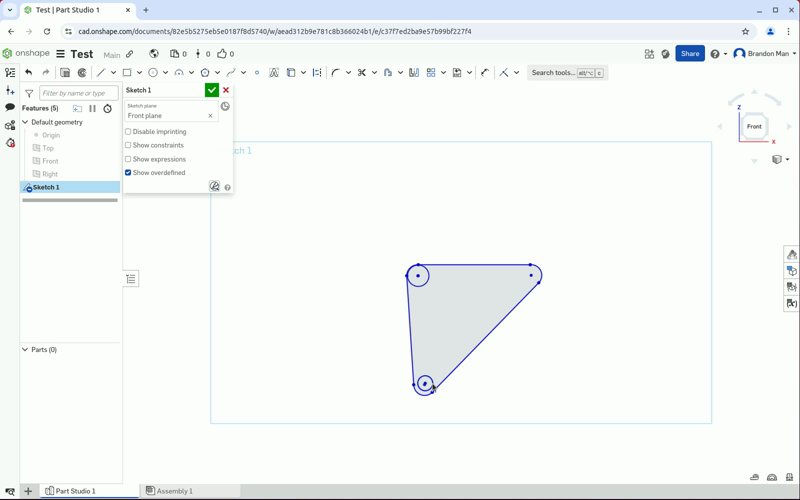
key_down(shift)
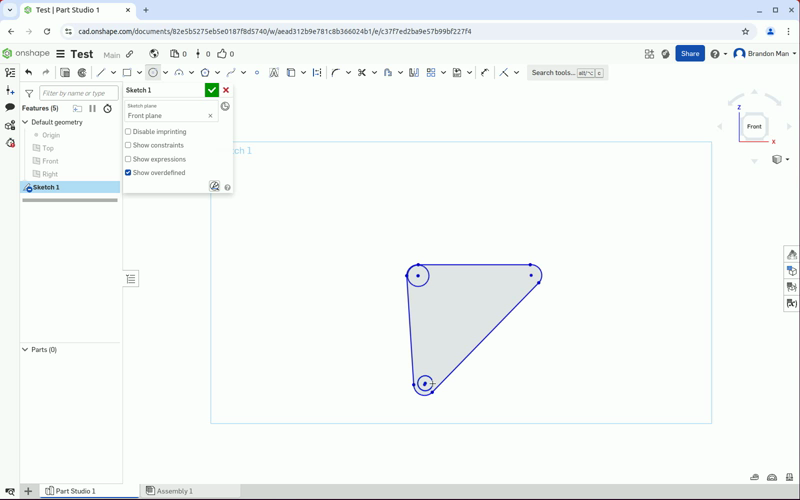
mouse_move(530, 276)
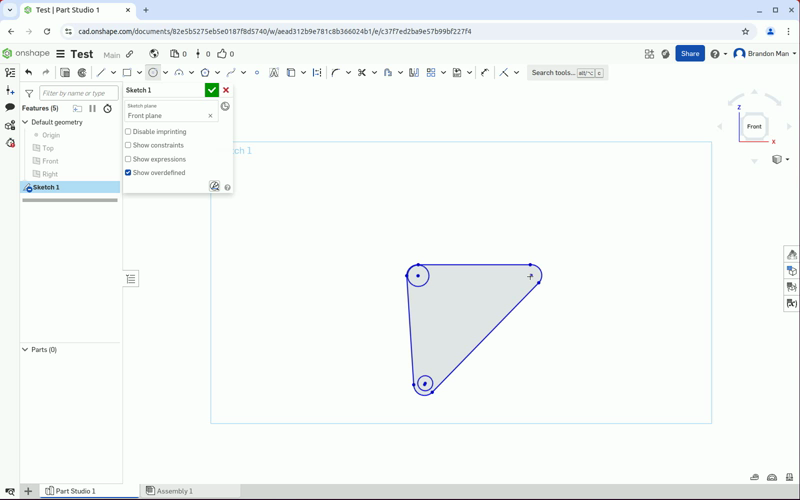
scroll(6)
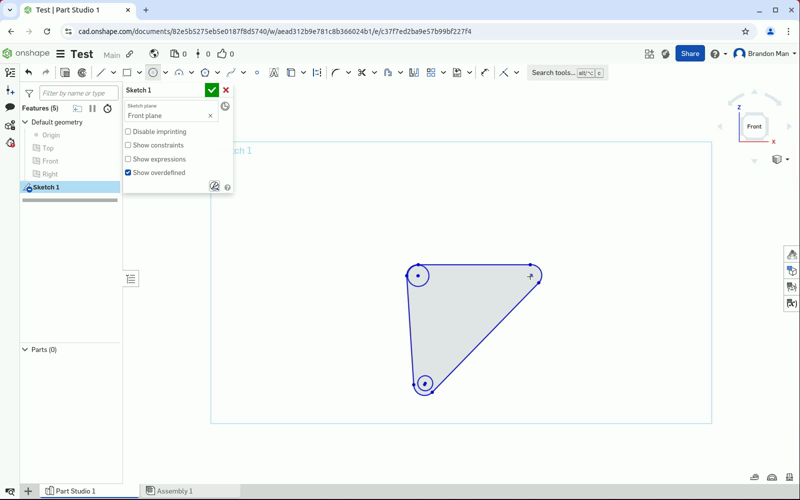
scroll(6)
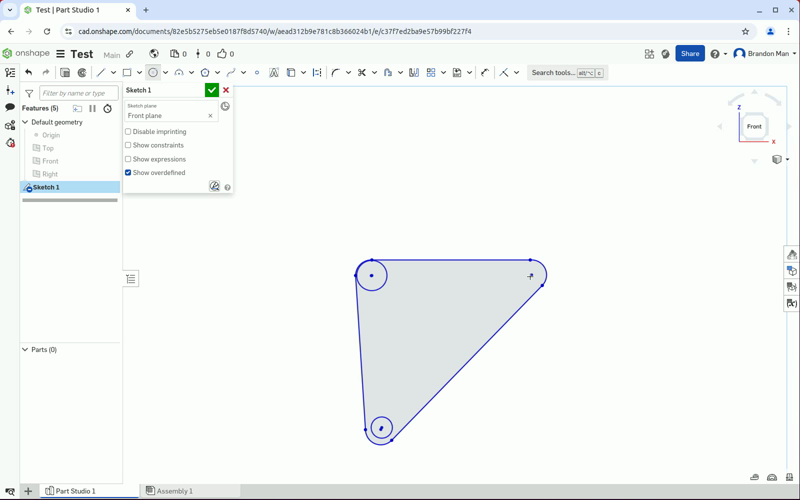
scroll(6)
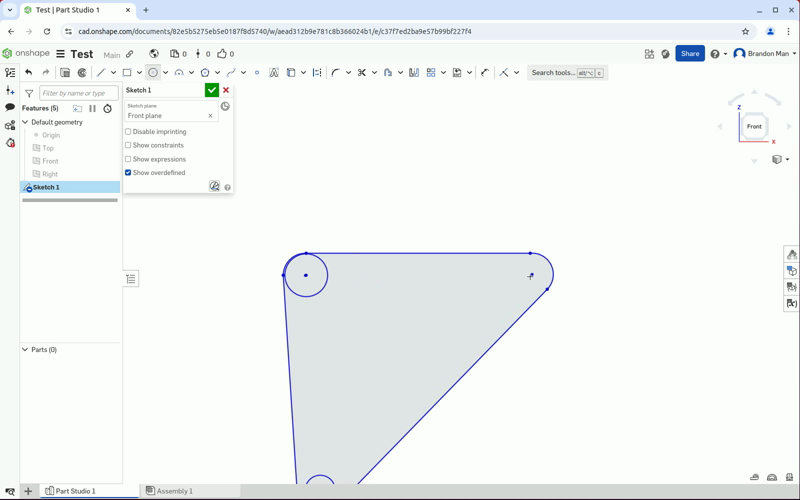
scroll(6)
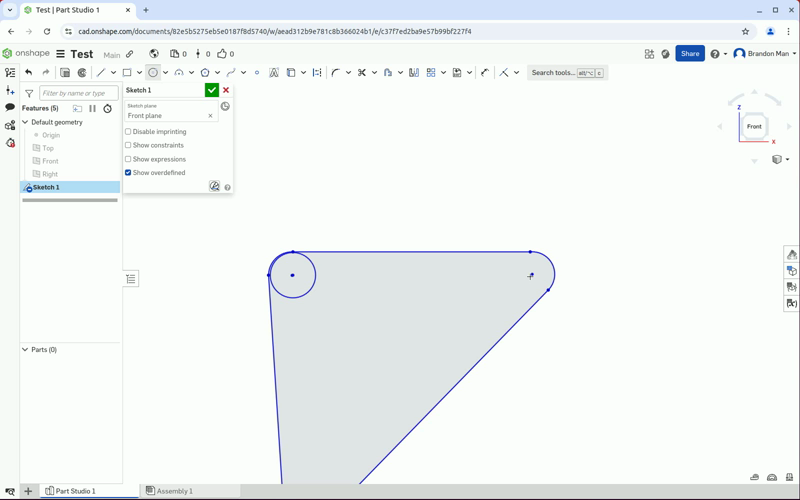
scroll(6)
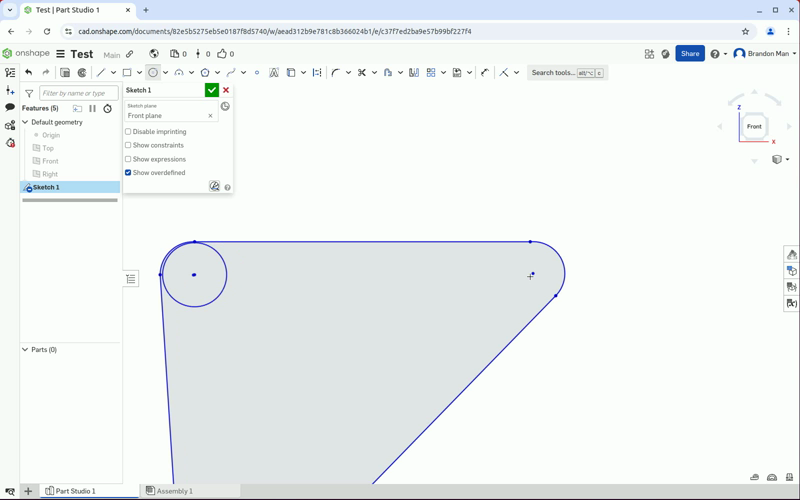
scroll(6)
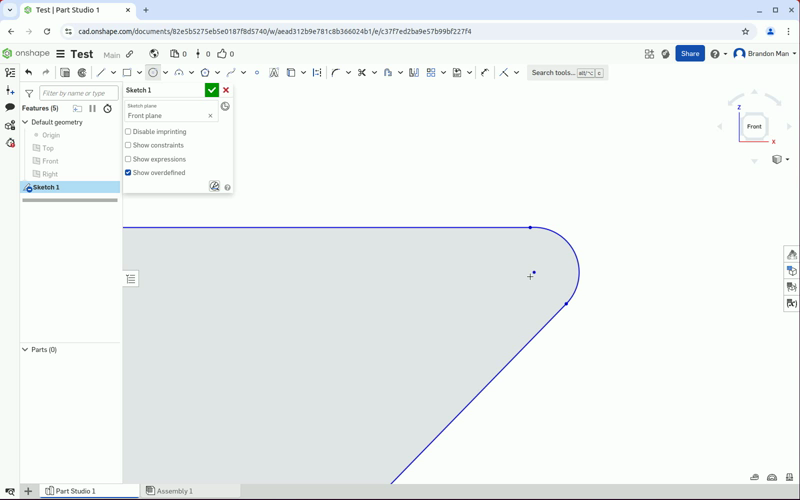
scroll(6)
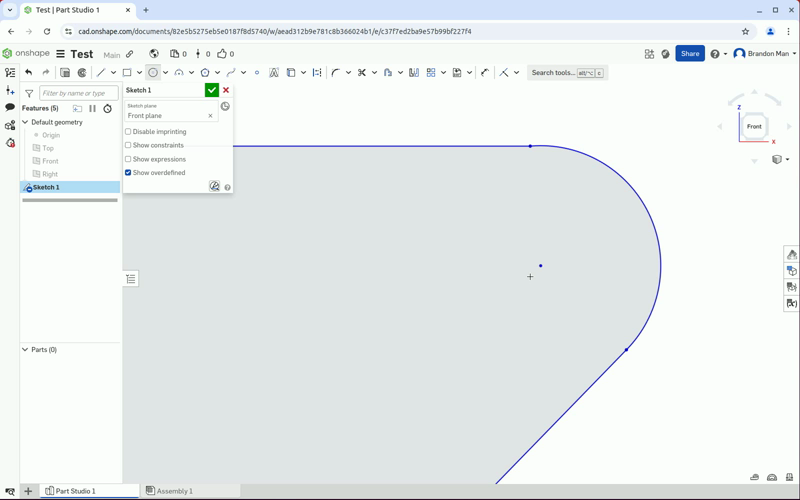
click(530, 276)
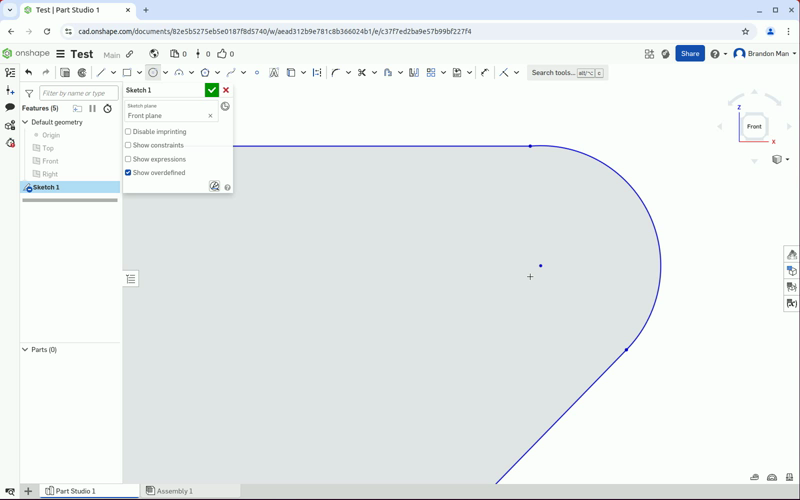
scroll(-6)
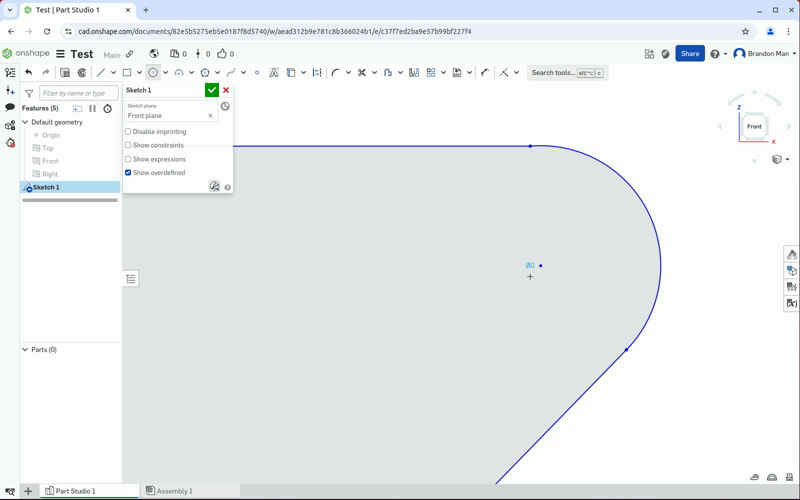
scroll(-6)
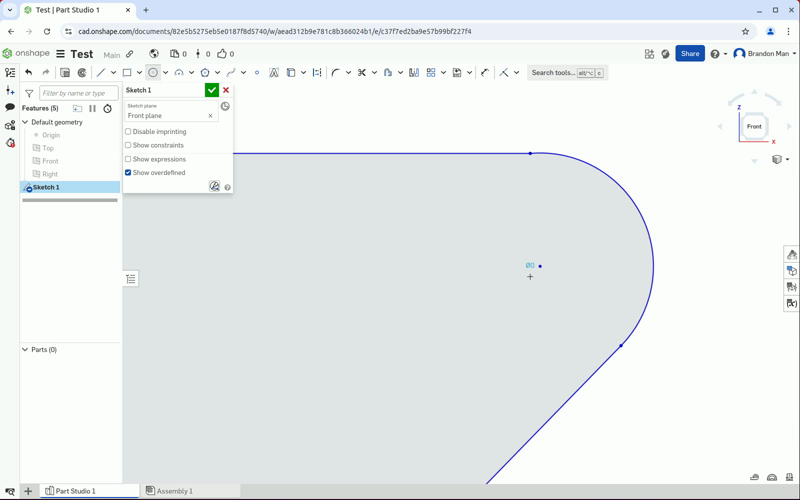
scroll(-6)
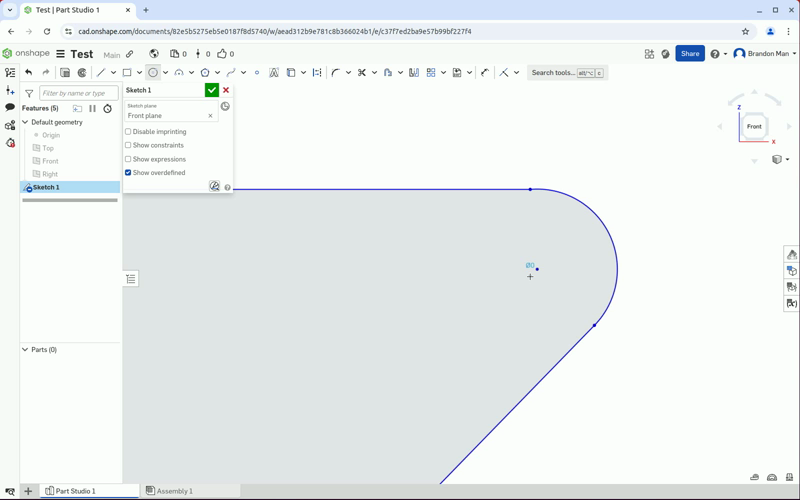
scroll(-6)
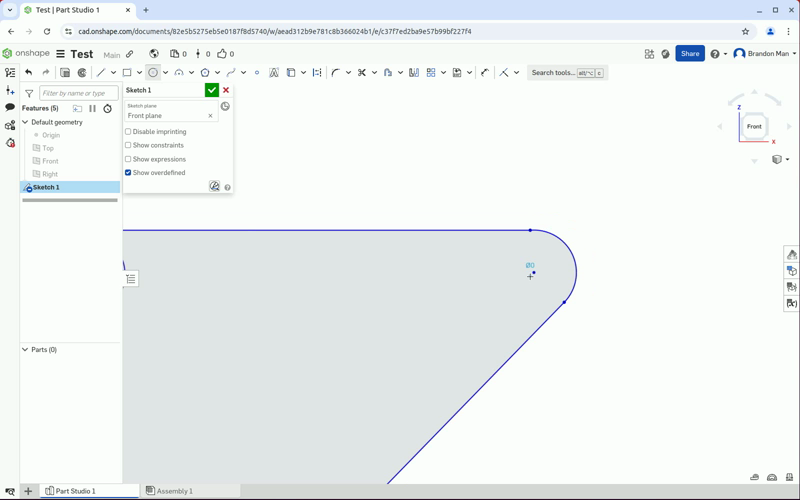
scroll(-6)
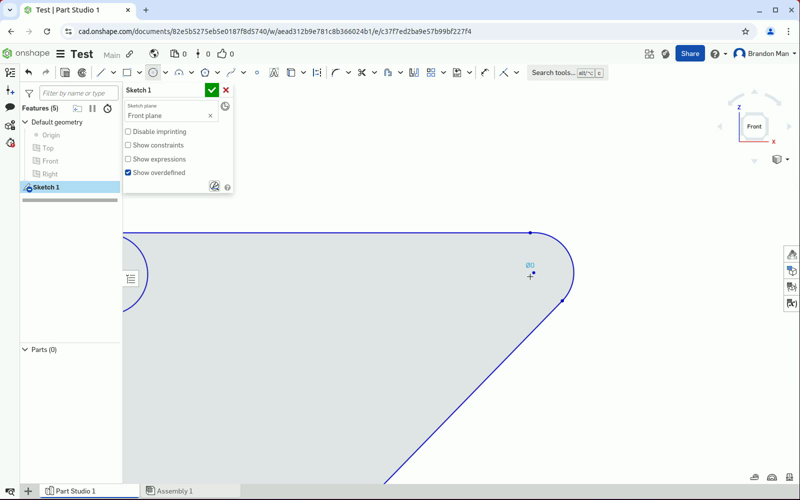
scroll(-6)
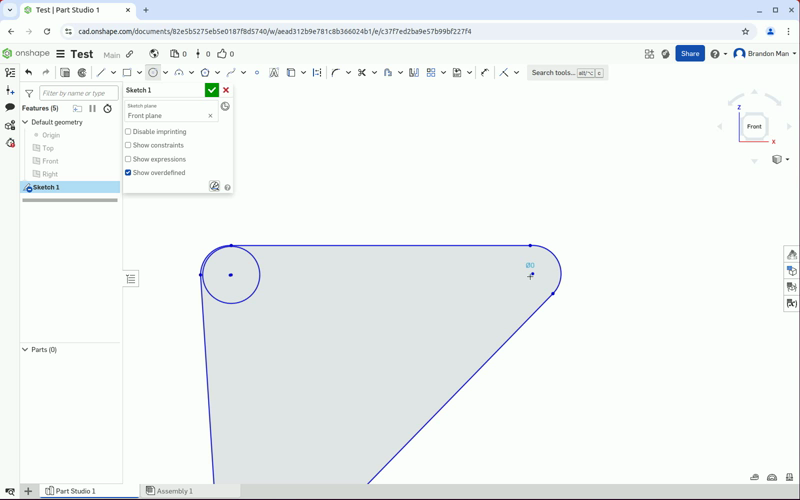
scroll(-6)
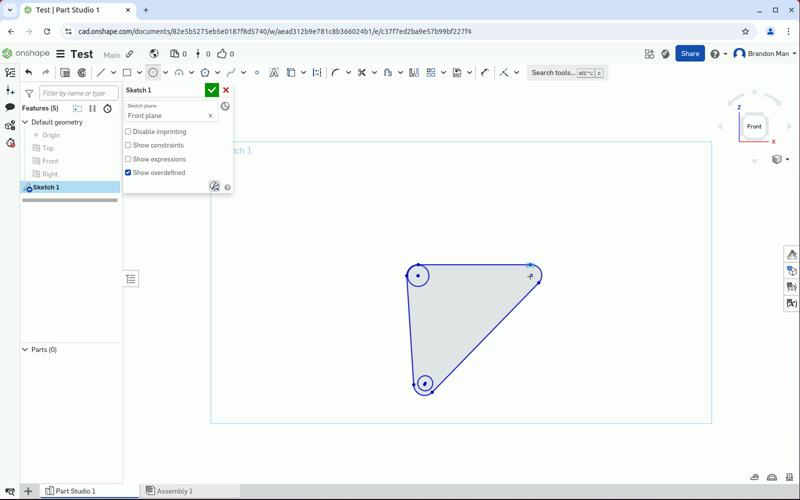
key_up(shift)
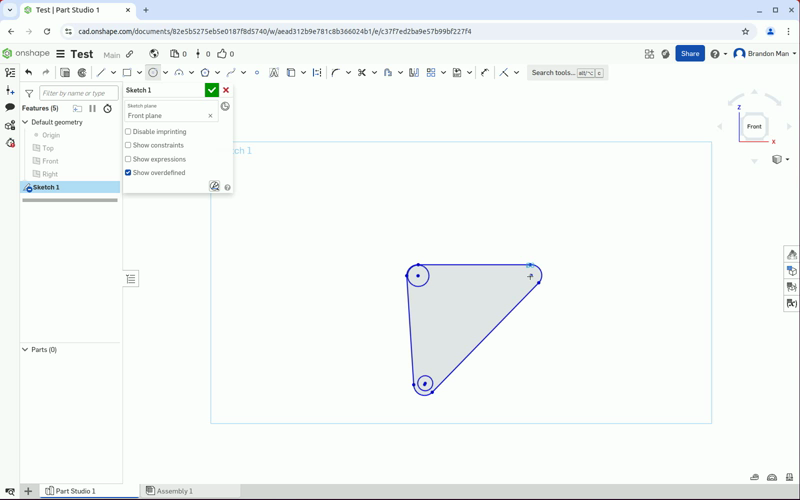
mouse_move(537, 276)
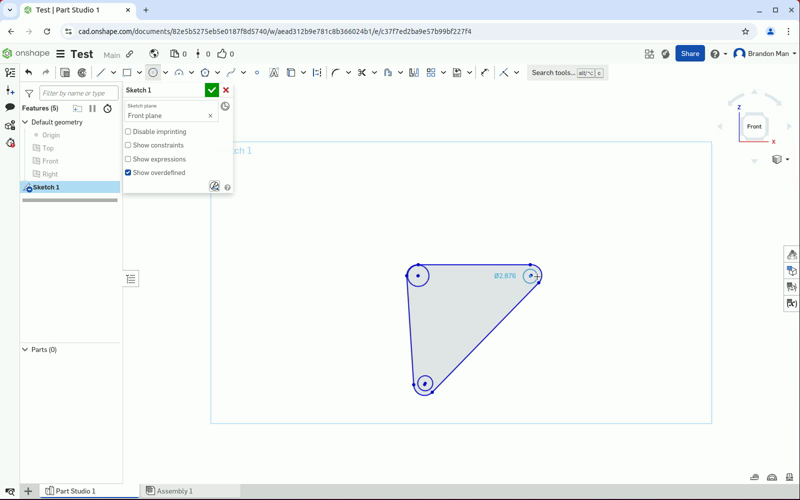
click(537, 276)
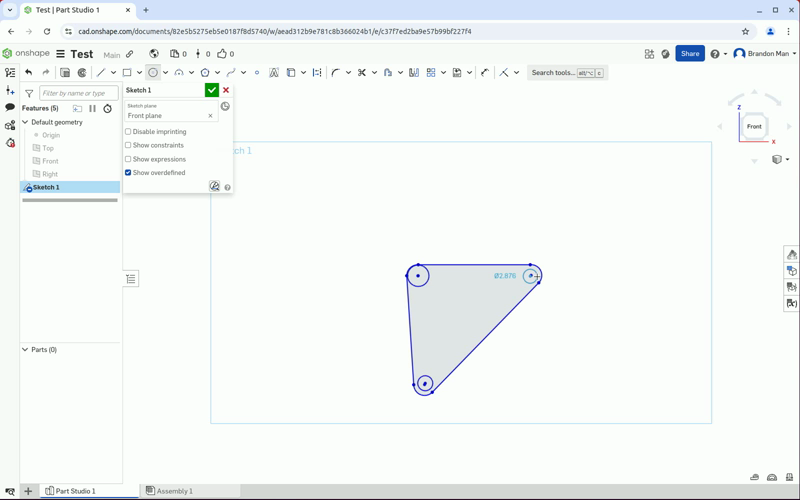
key(esc)
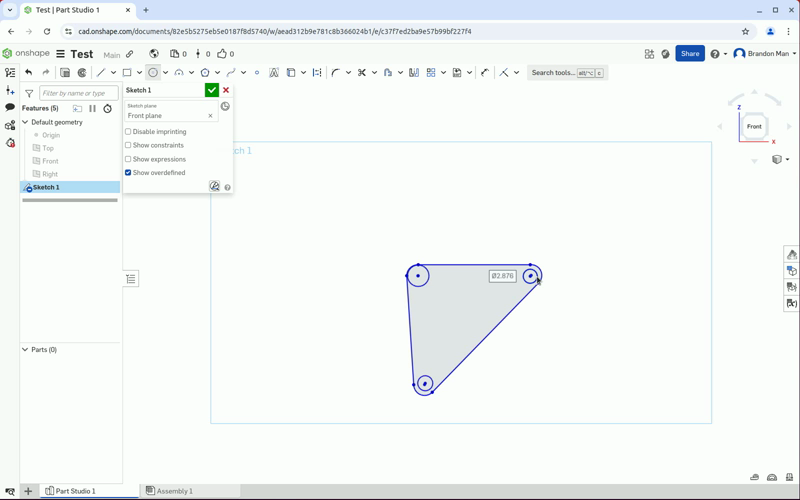
mouse_move(472, 308)
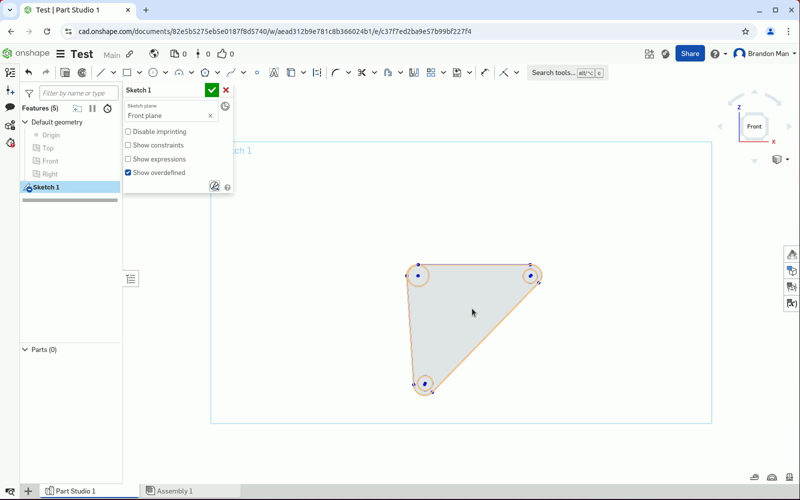
click(472, 308)
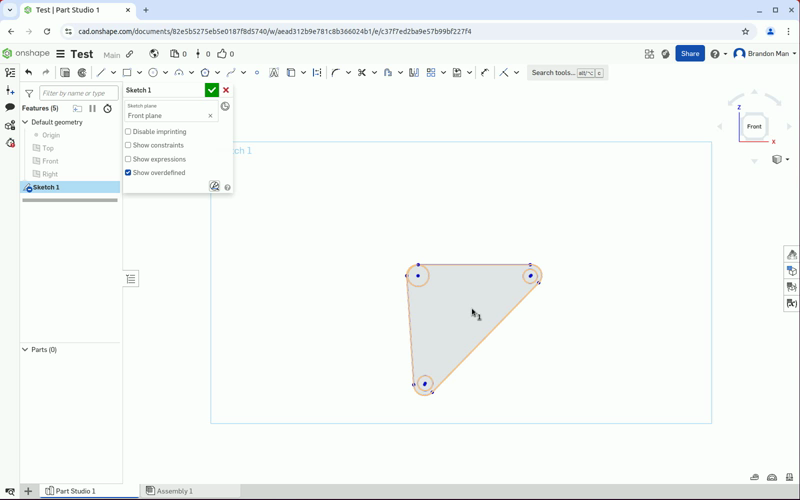
mouse_move(73, 352)
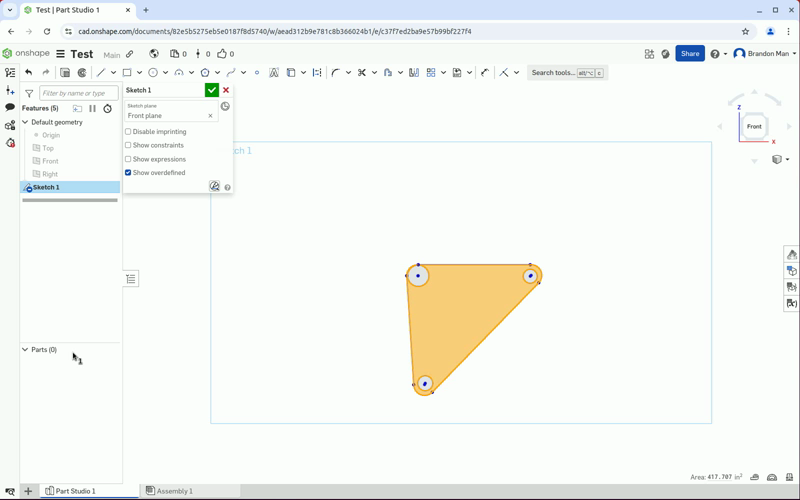
key(shift+y)
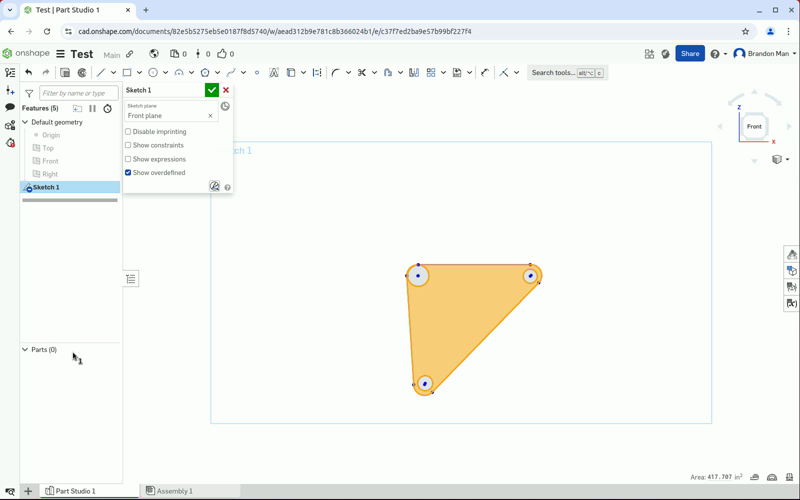
key(shift+e)
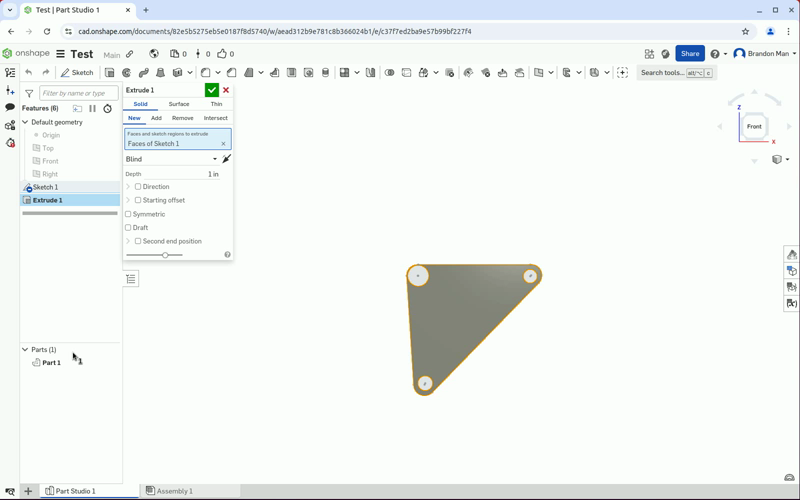
mouse_move(143, 106)
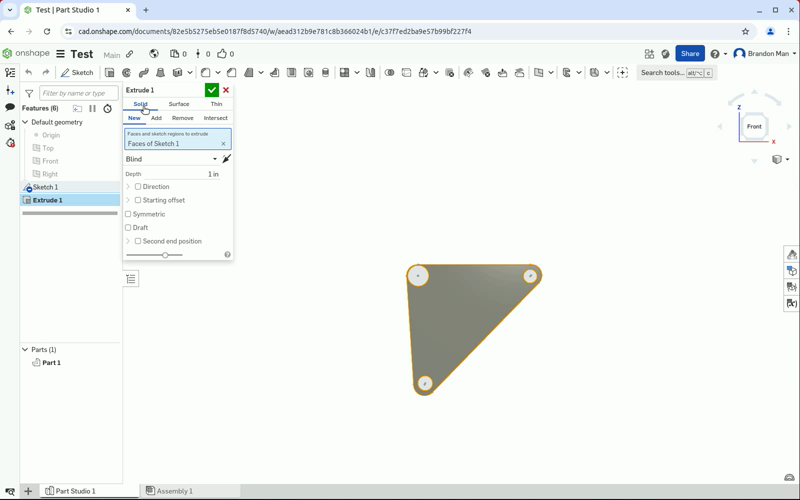
click(143, 106)
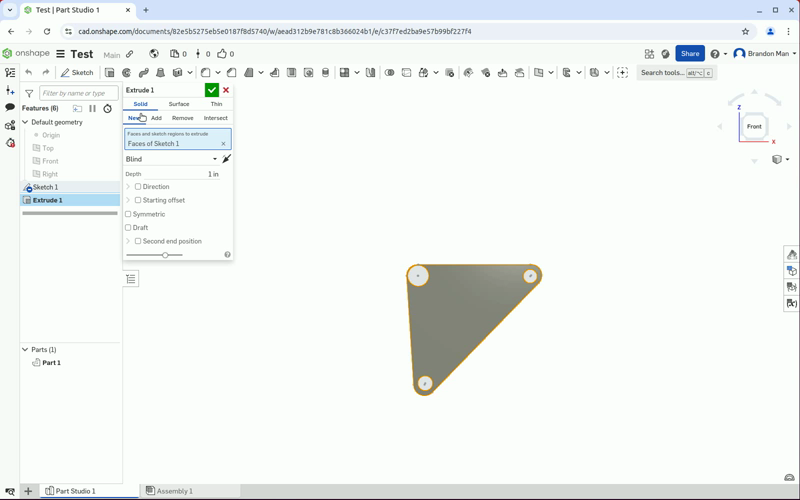
mouse_move(137, 120)
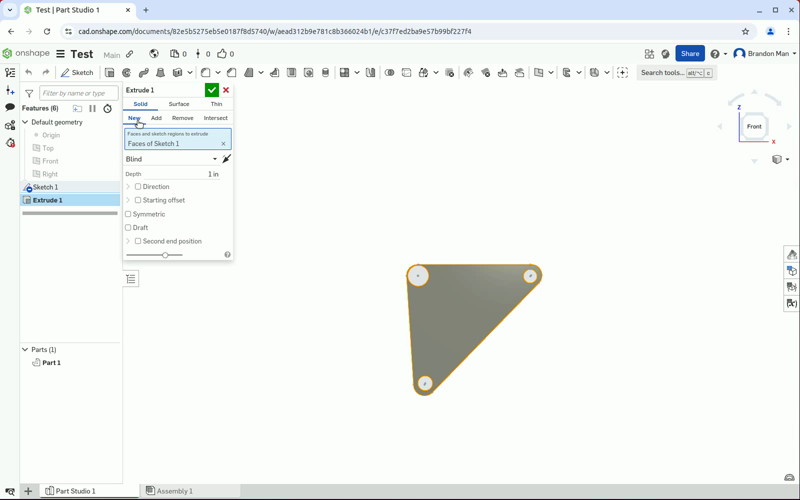
click(137, 120)
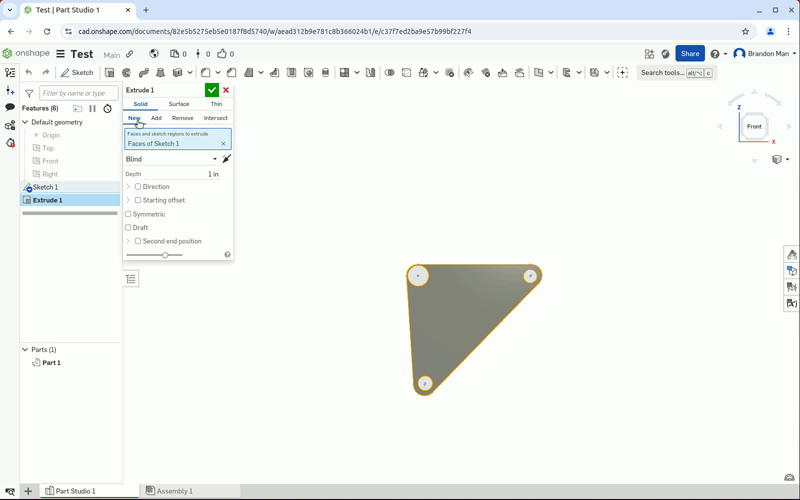
key(tab, 4)
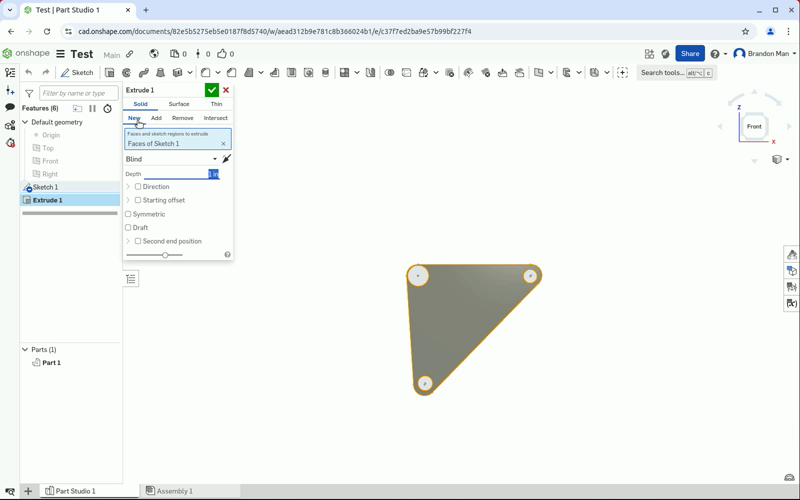
text(2.889)
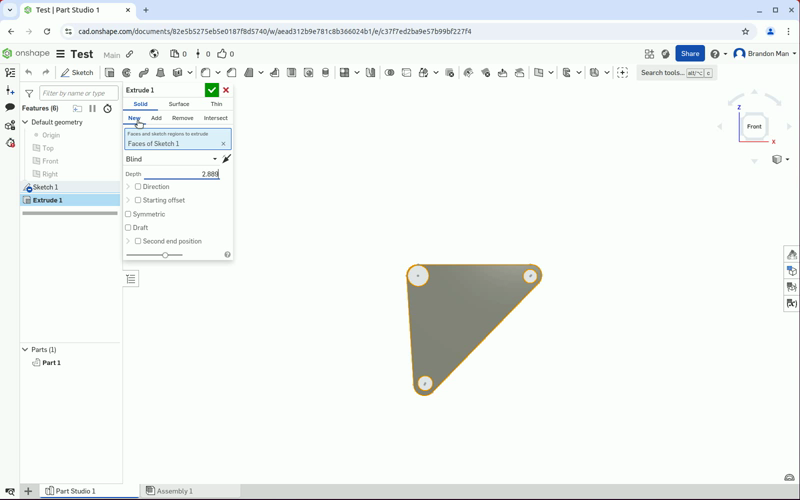
key(enter)
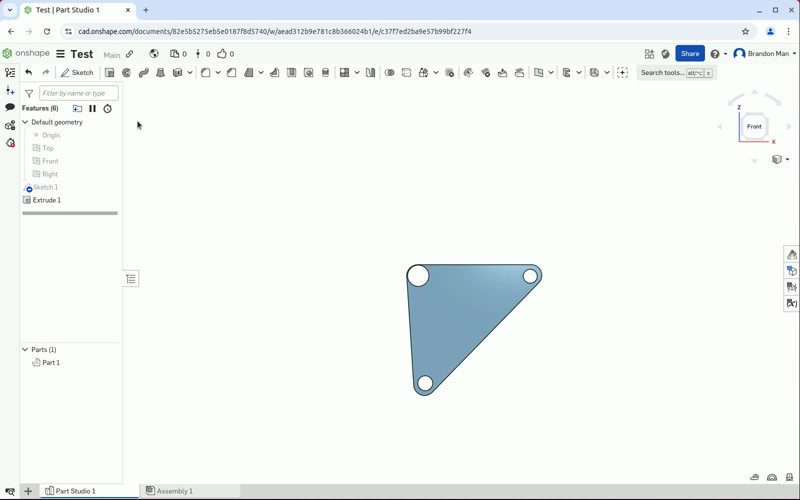
key(shift+h)
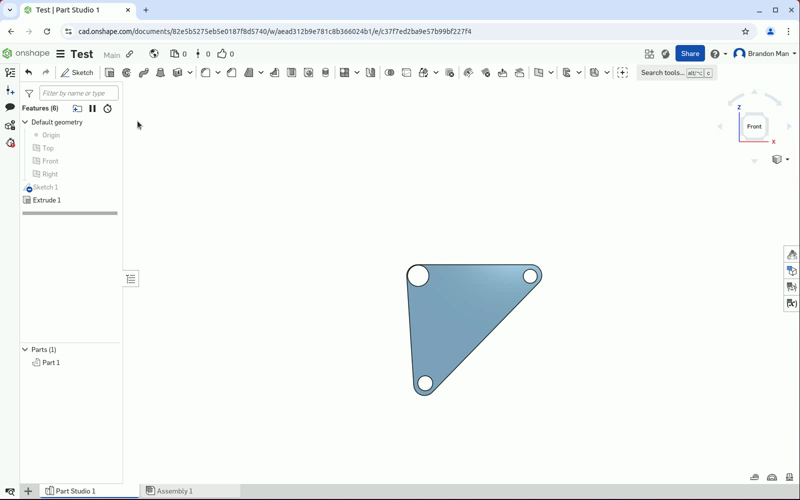
key(shift+h)
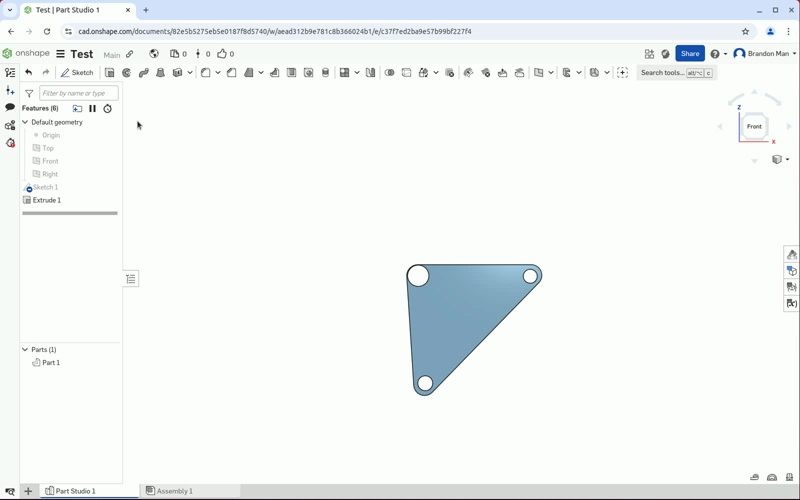
mouse_move(73, 189)
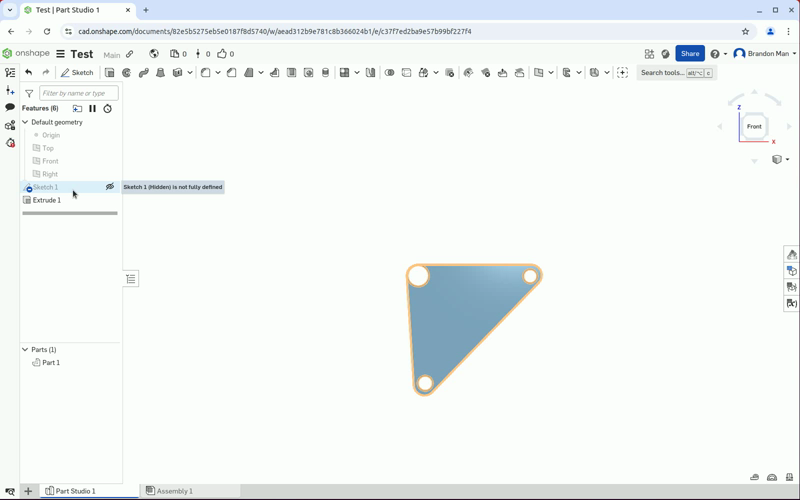
click(73, 189)
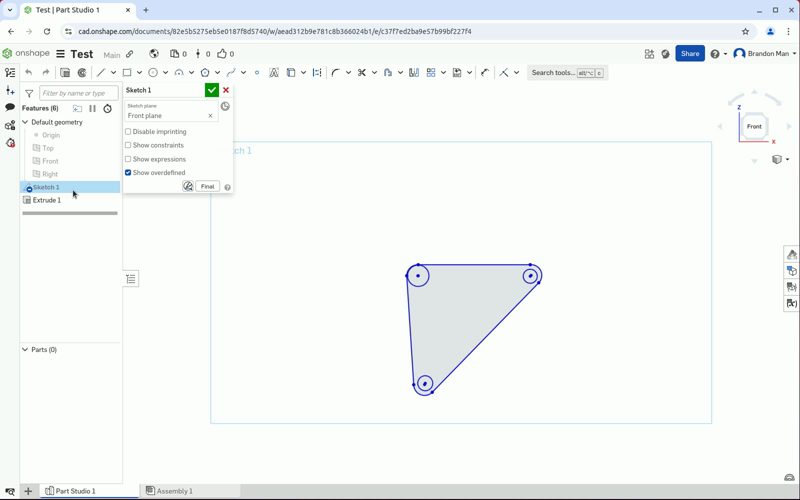
mouse_move(229, 92)
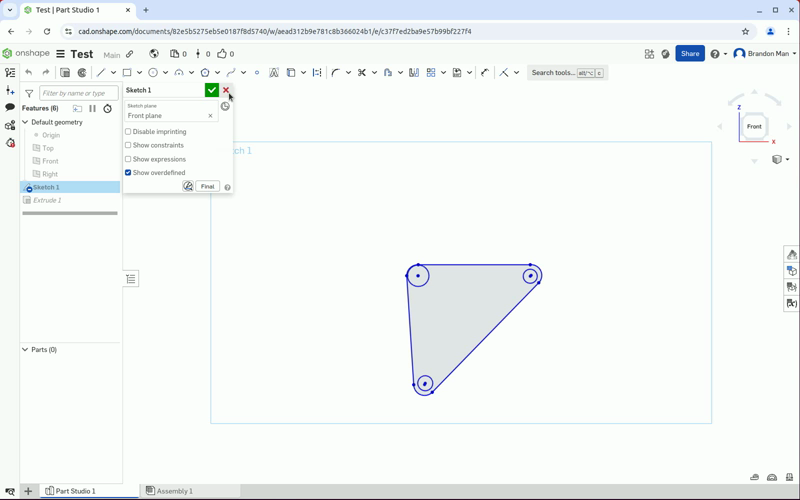
click(229, 92)
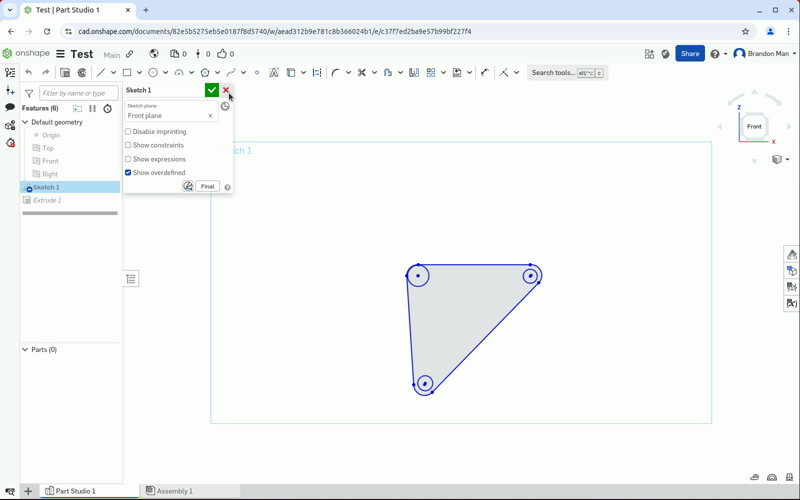
key(shift+s)
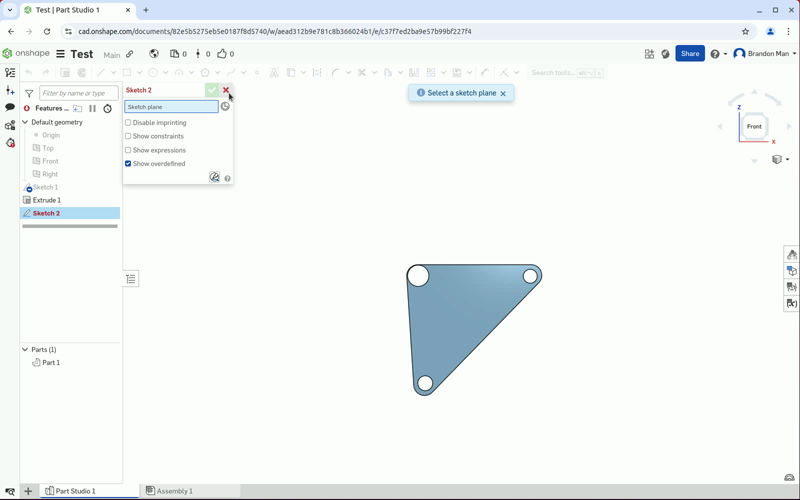
mouse_move(73, 163)
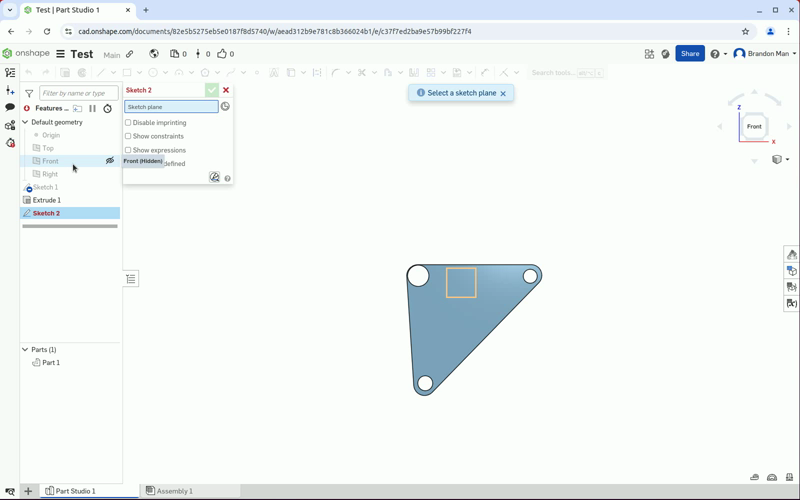
click(73, 163)
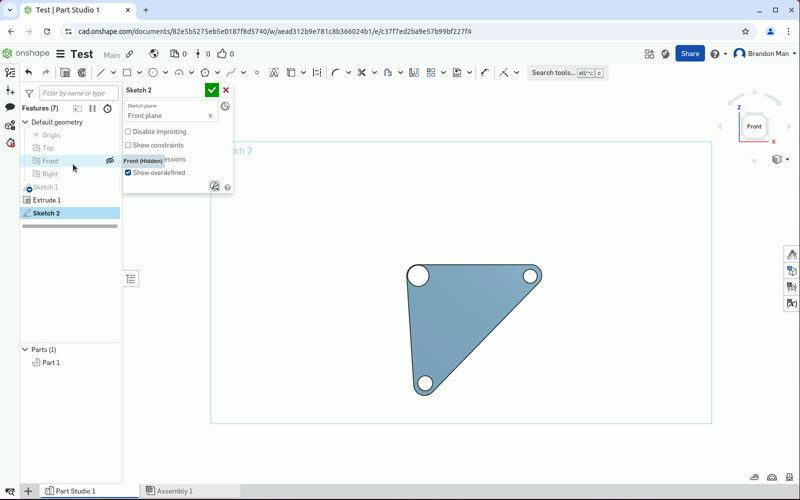
mouse_move(73, 352)
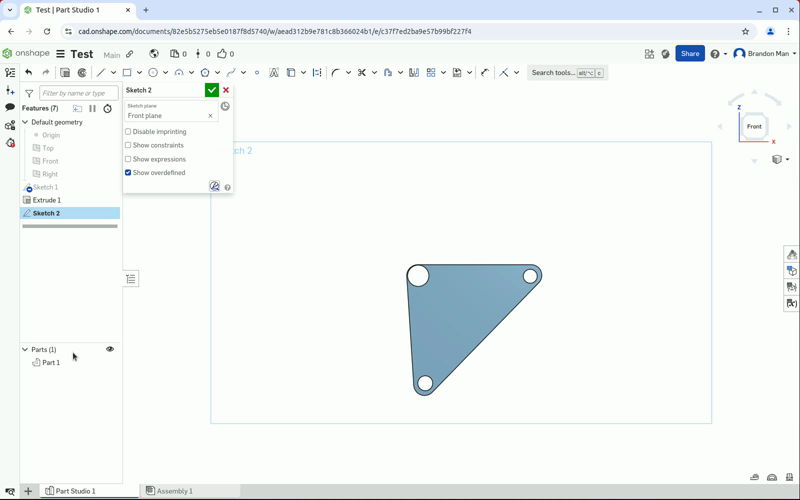
key(y)
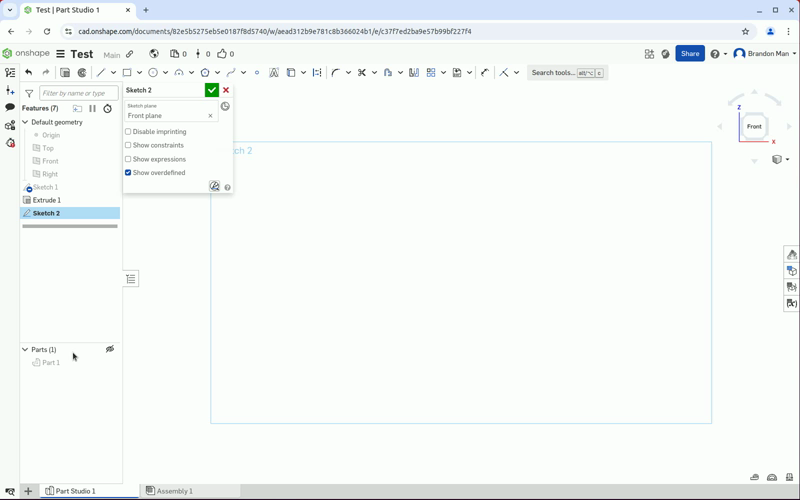
key(c)
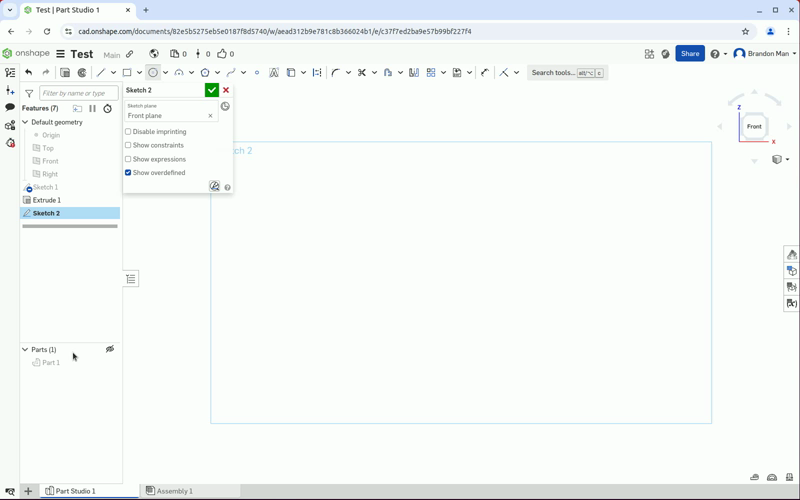
key_down(shift)
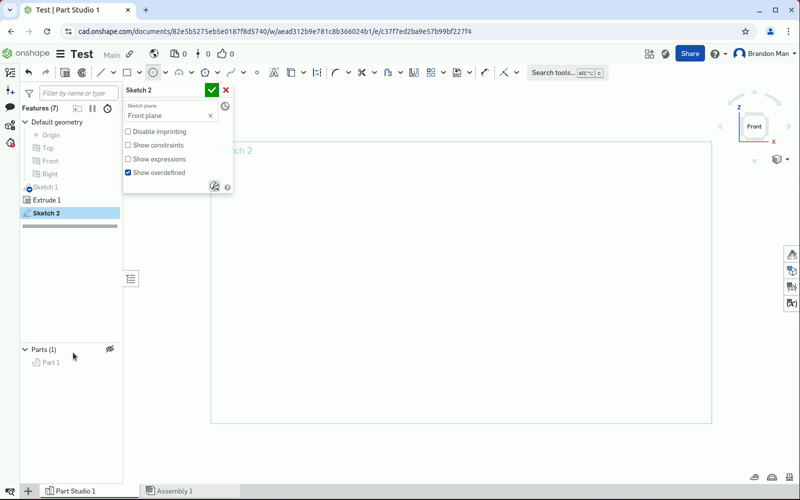
mouse_move(418, 275)
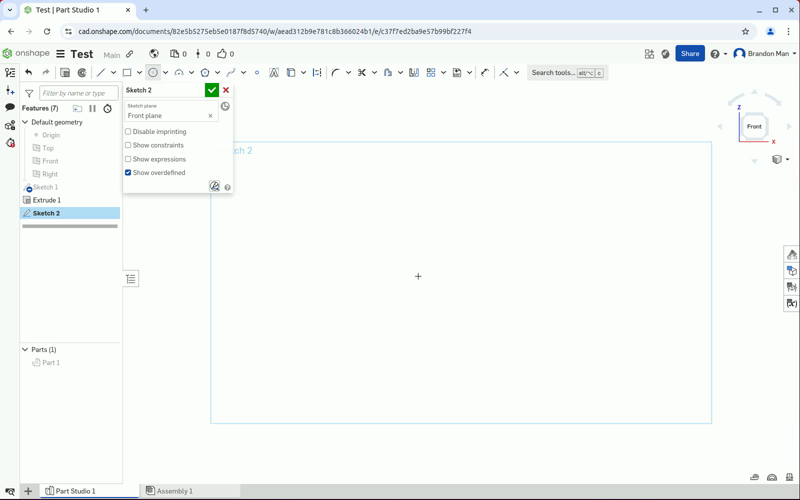
click(418, 275)
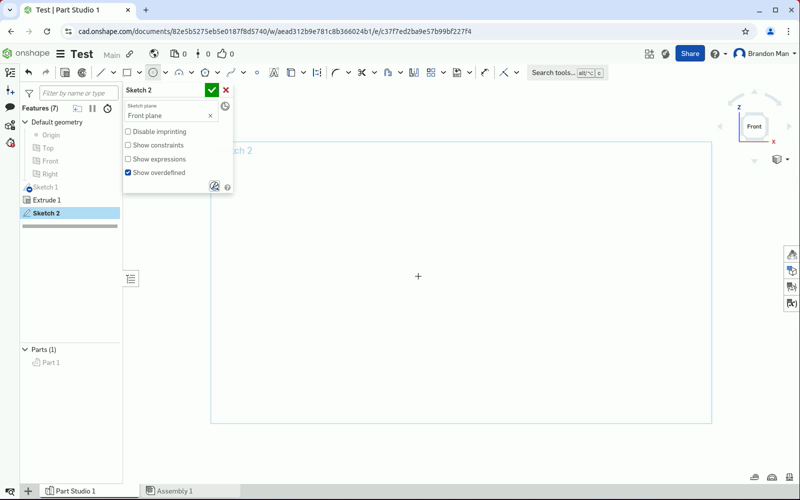
key_up(shift)
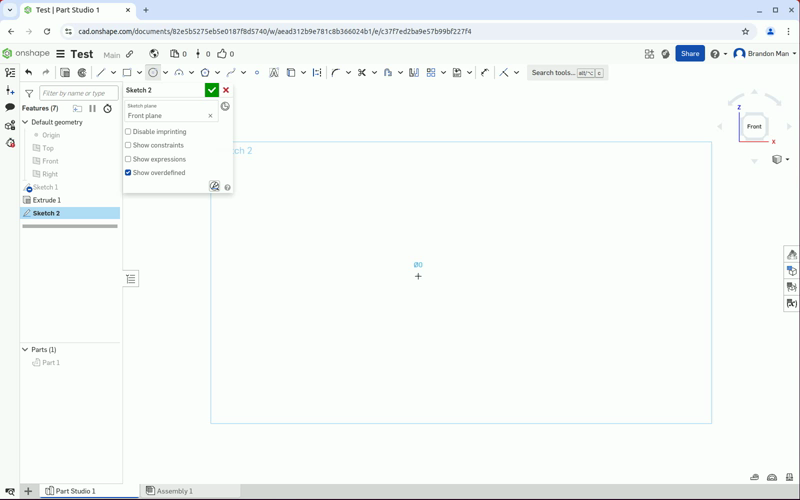
mouse_move(421, 275)
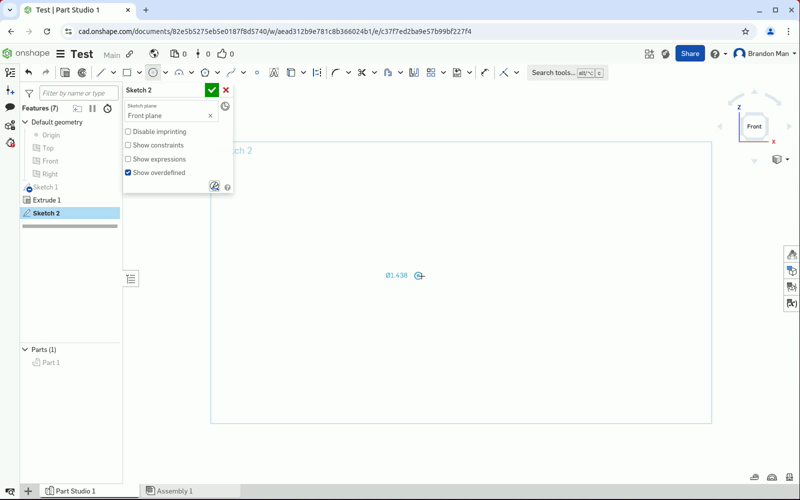
click(421, 275)
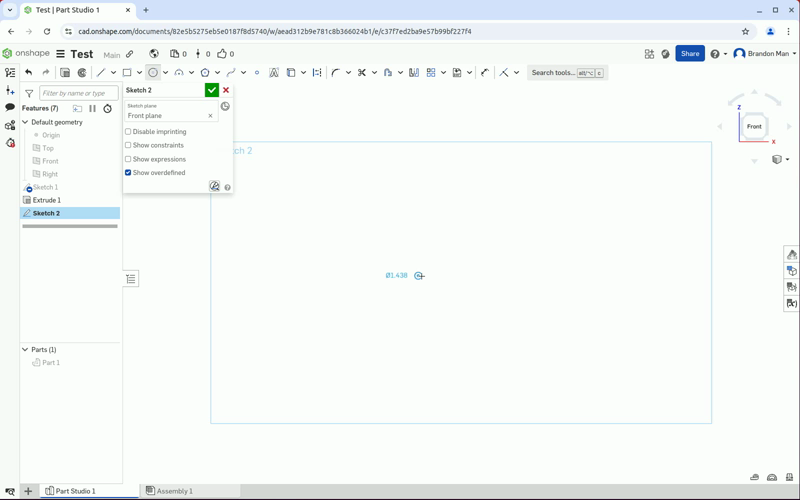
key(esc)
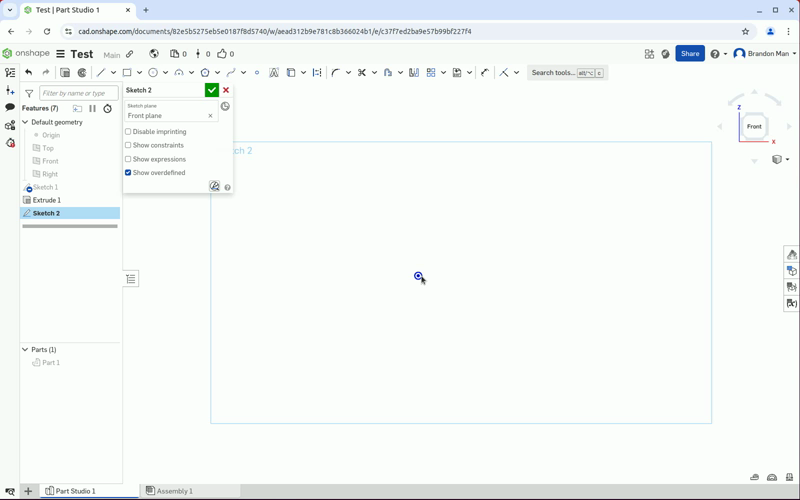
mouse_move(420, 275)
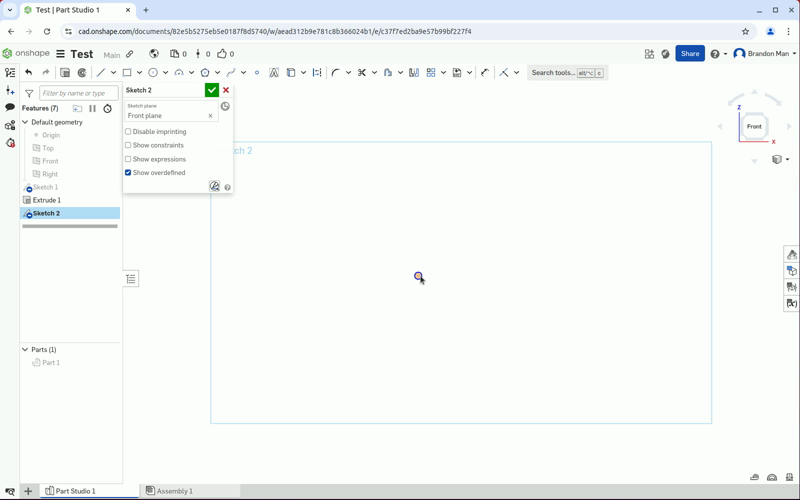
scroll(6)
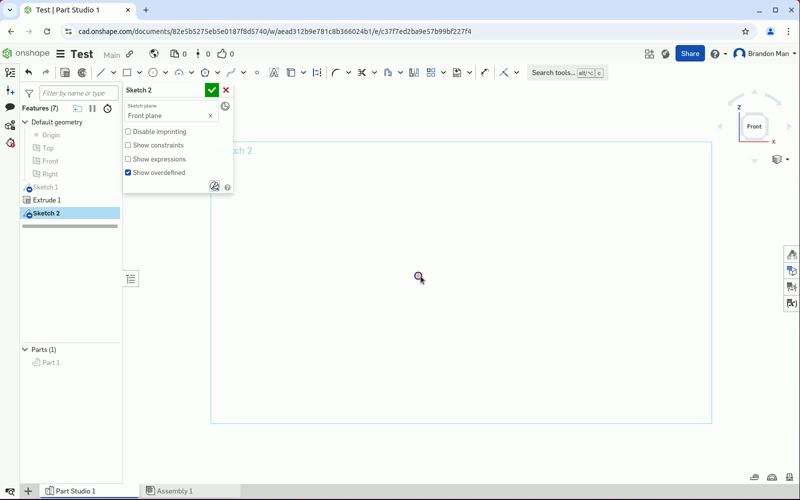
scroll(6)
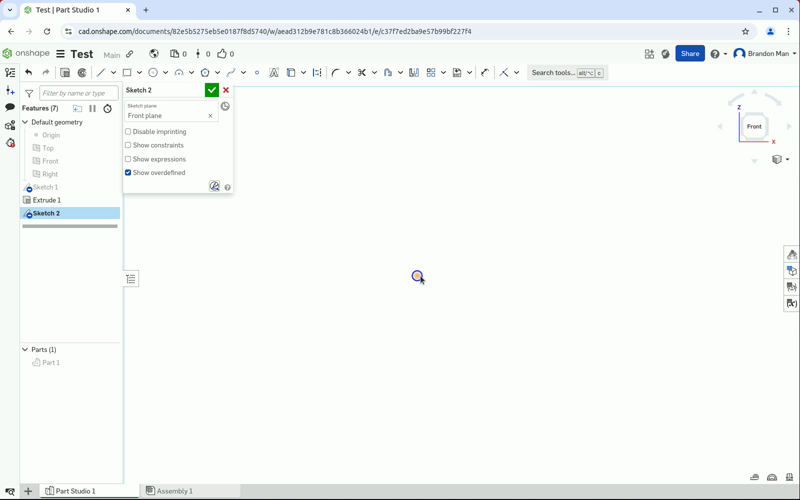
scroll(6)
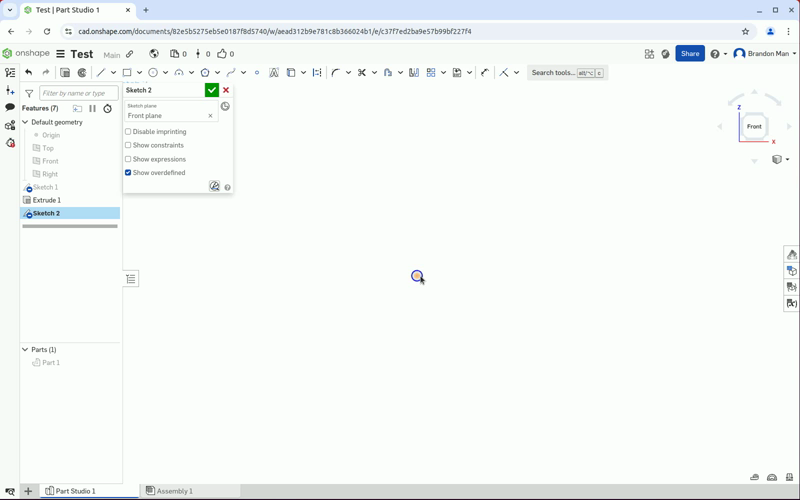
scroll(6)
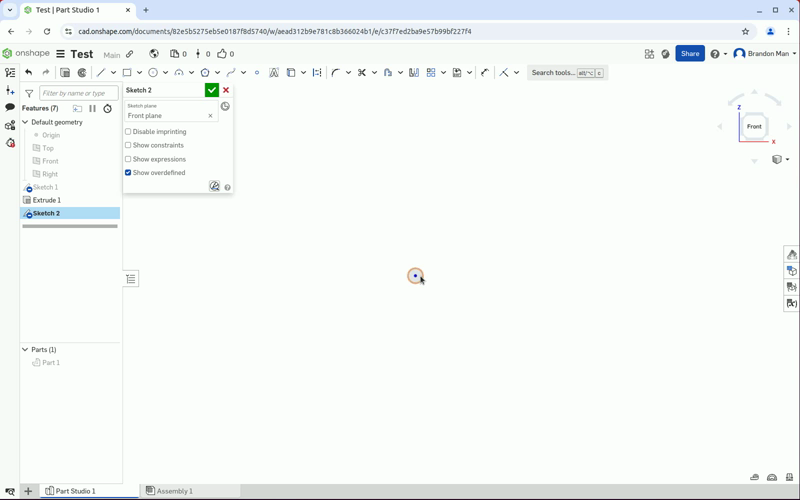
scroll(6)
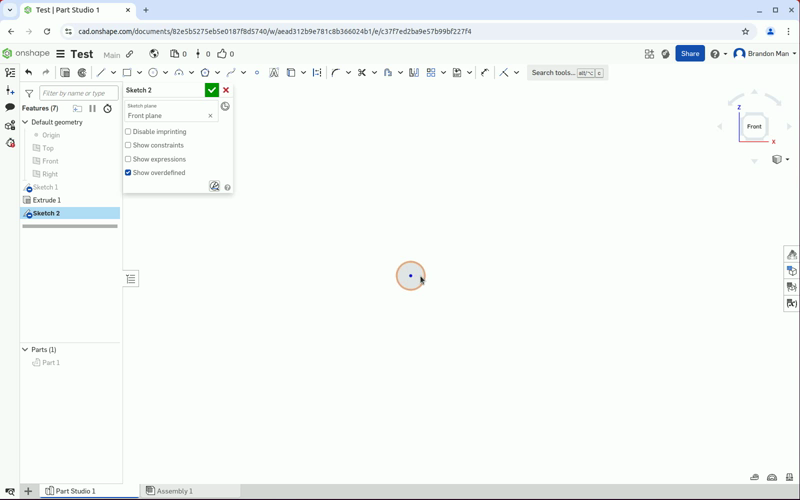
scroll(6)
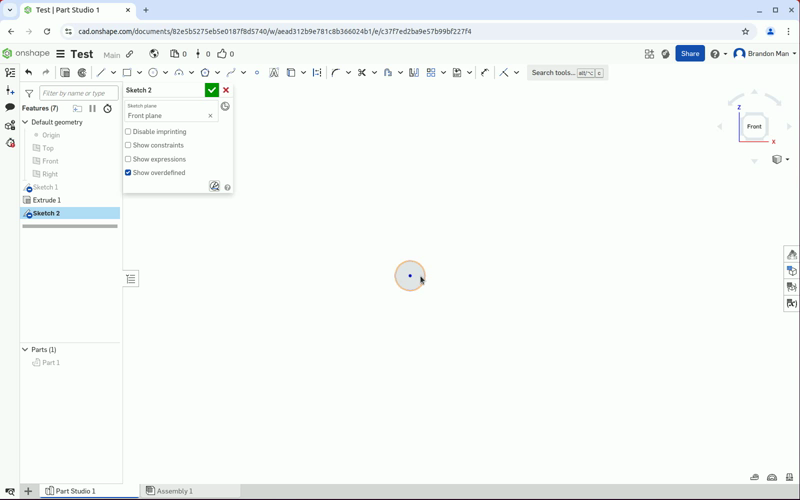
scroll(6)
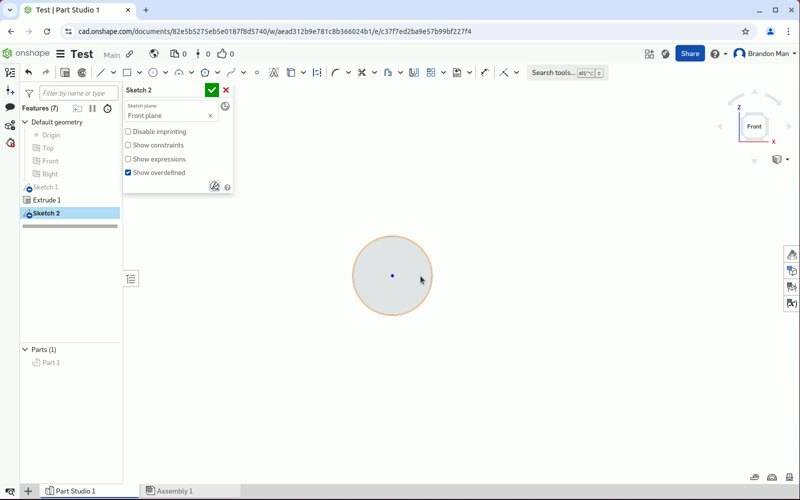
click(420, 275)
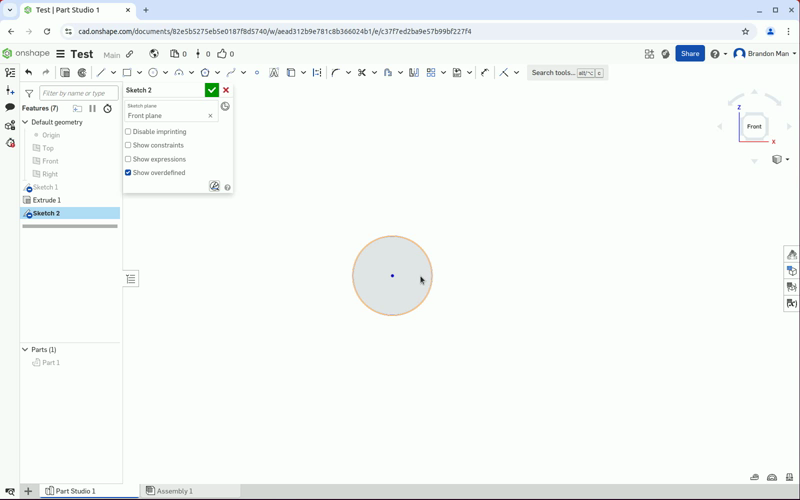
scroll(-6)
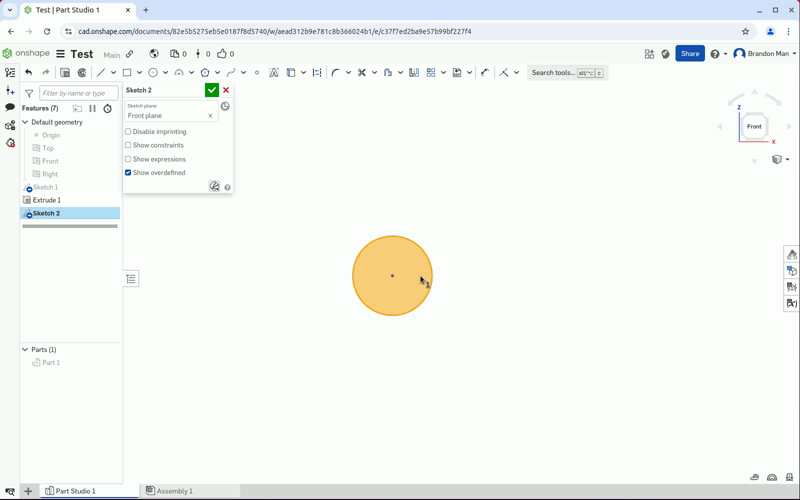
scroll(-6)
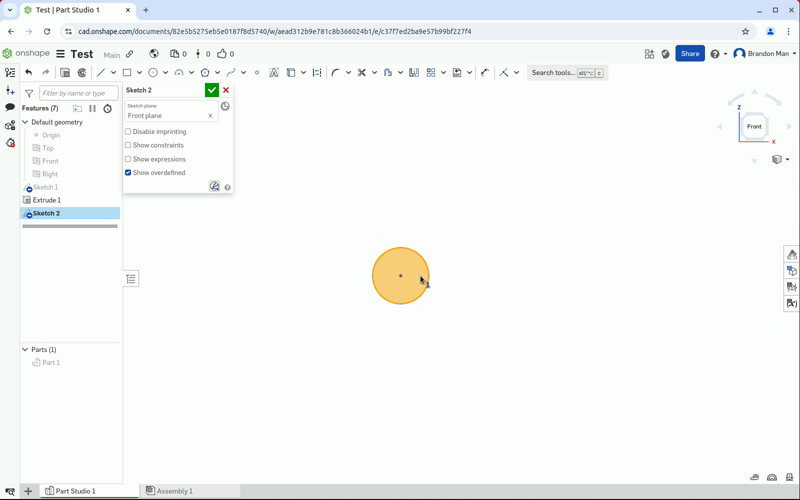
scroll(-6)
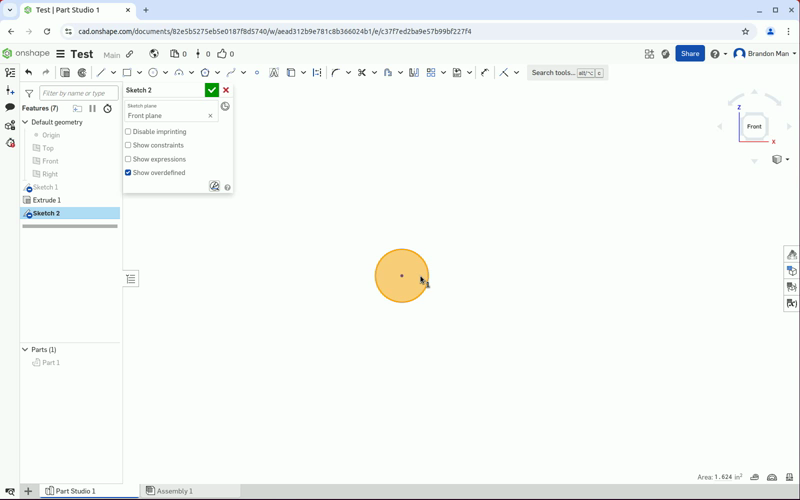
scroll(-6)
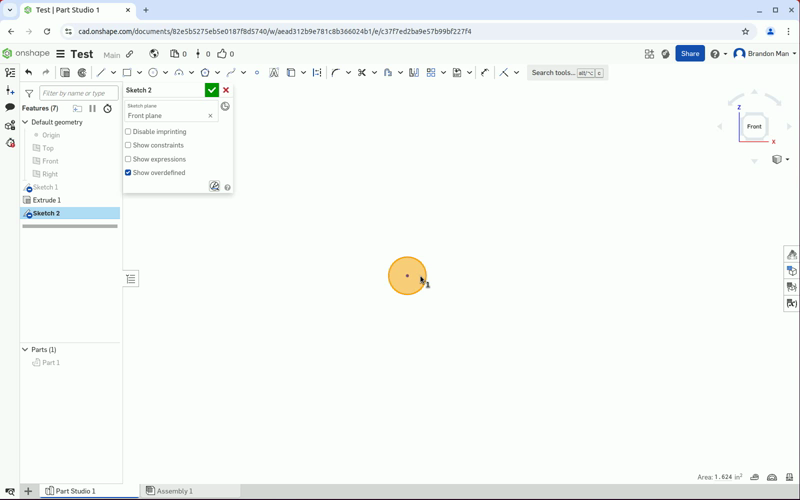
scroll(-6)
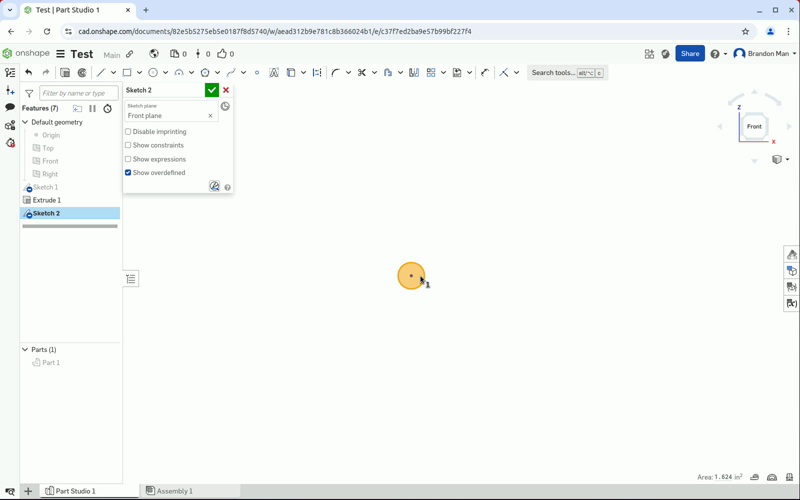
scroll(-6)
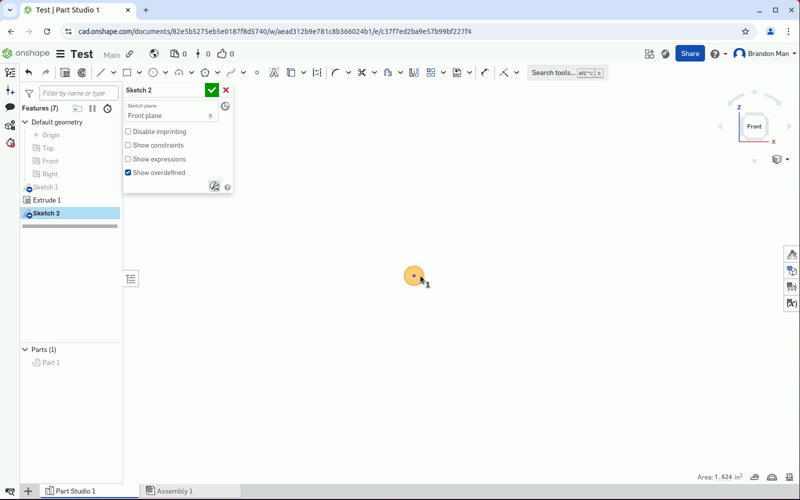
scroll(-6)
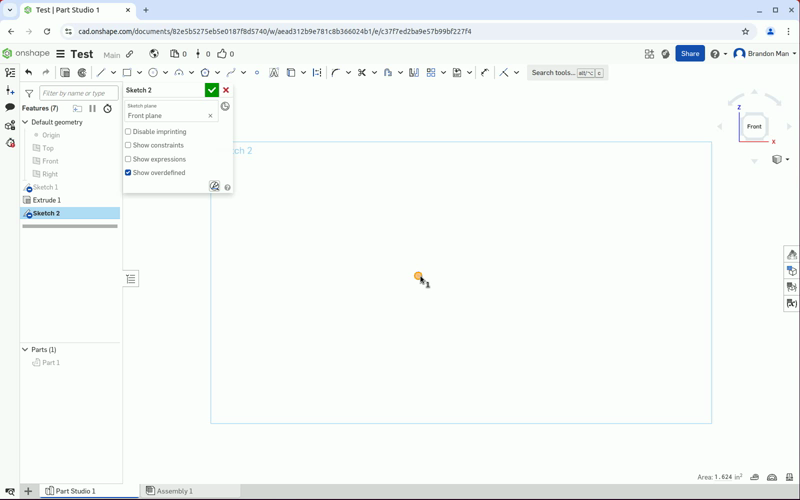
mouse_move(73, 352)
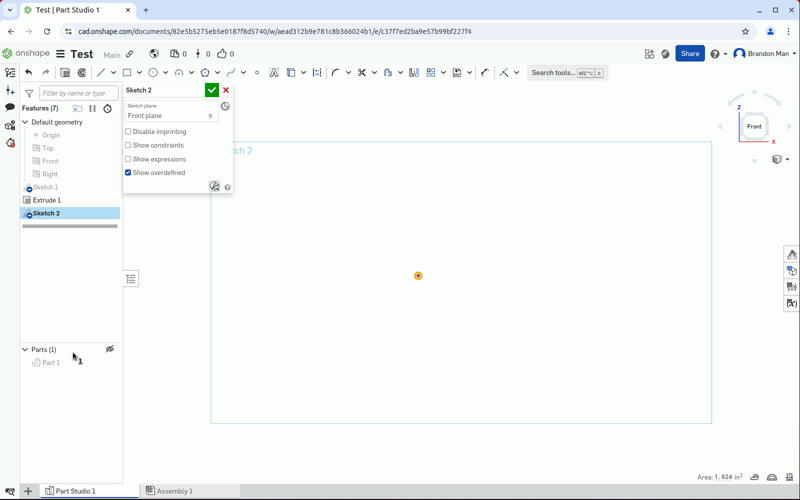
key(shift+y)
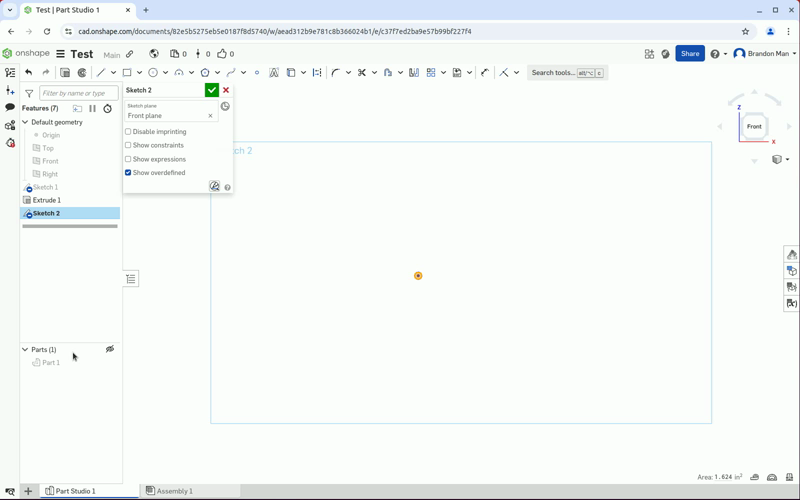
key(shift+e)
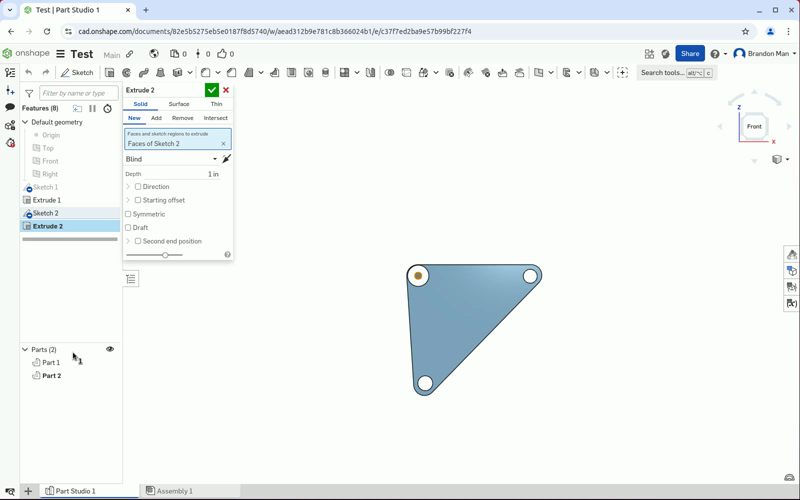
mouse_move(143, 106)
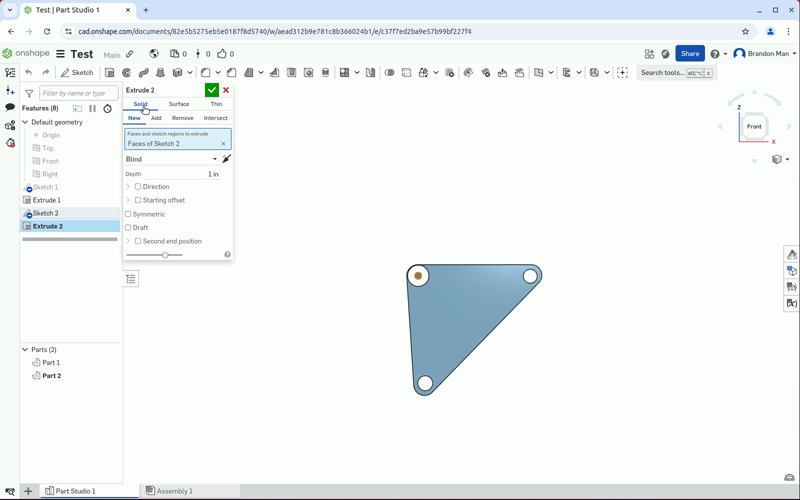
click(143, 106)
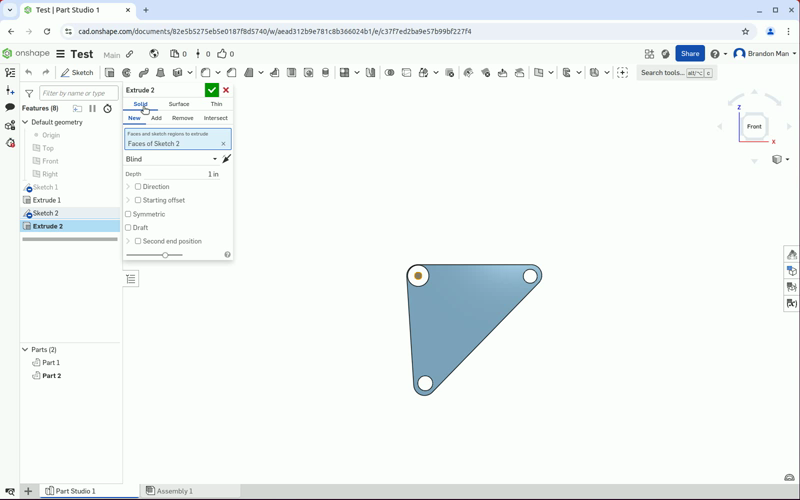
mouse_move(137, 120)
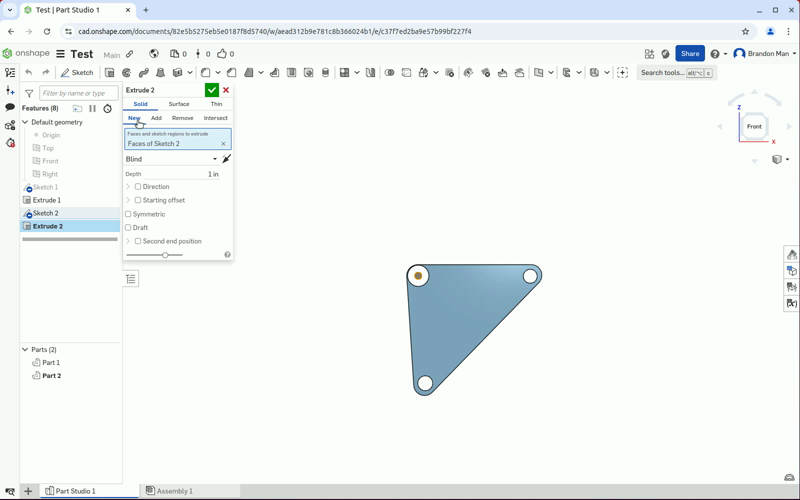
click(137, 120)
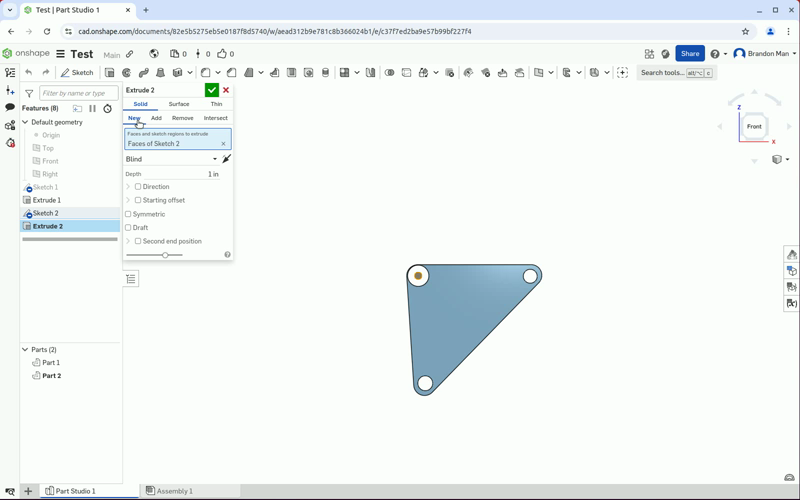
key(tab, 4)
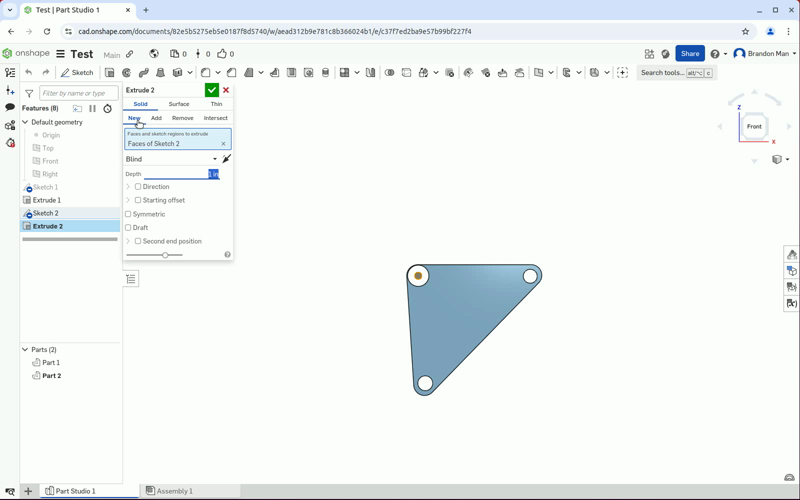
text(2.889)
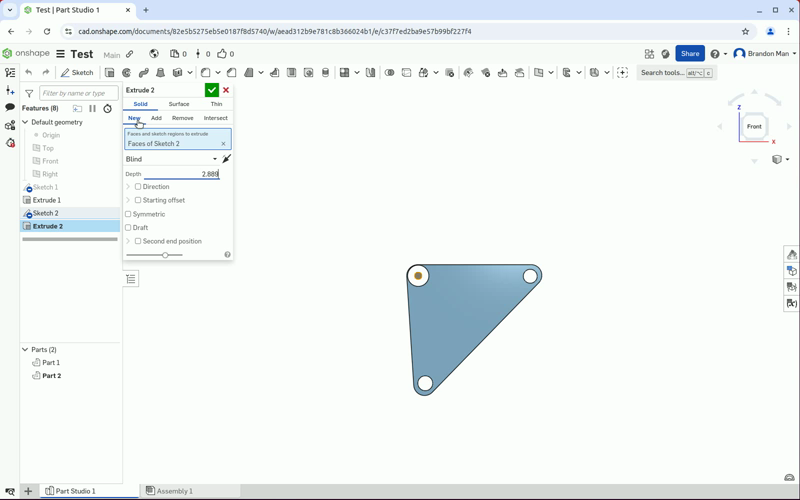
key(enter)
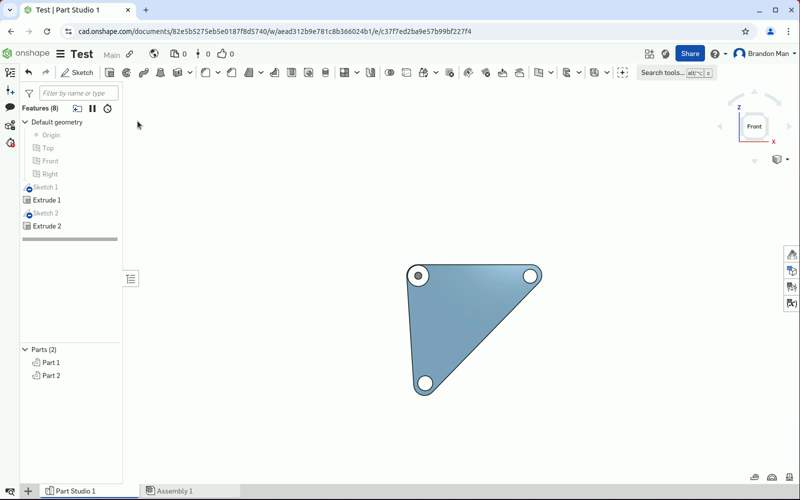
key(shift+h)
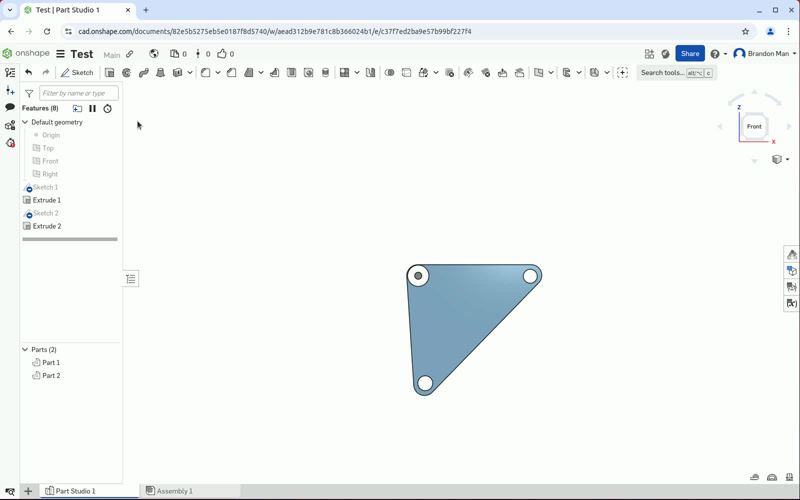
key(shift+h)
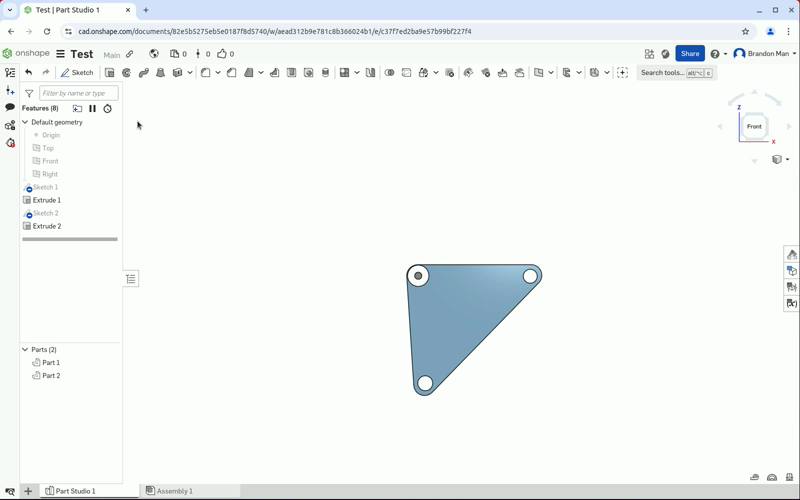
mouse_move(73, 189)
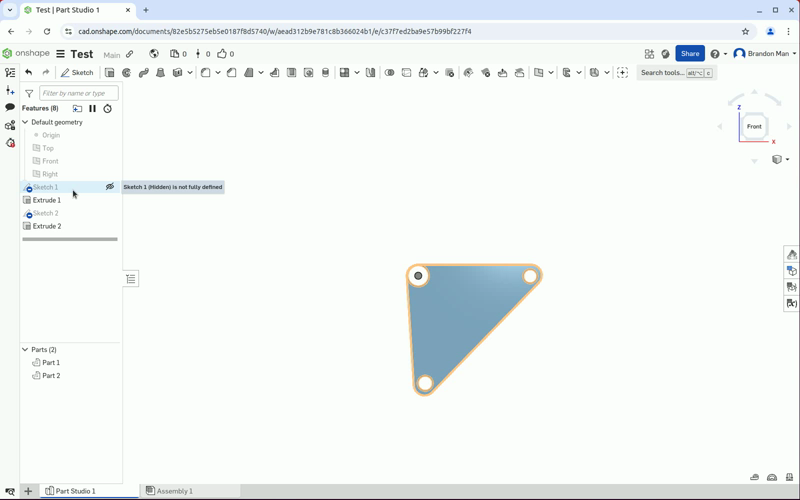
click(73, 189)
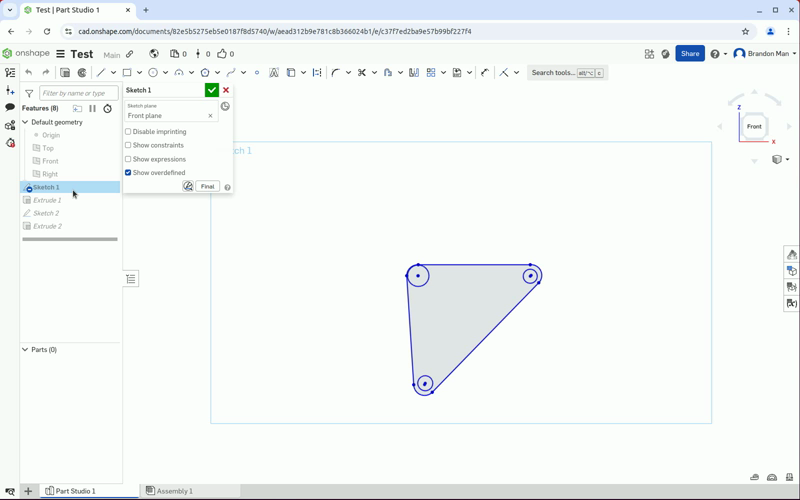
mouse_move(229, 92)
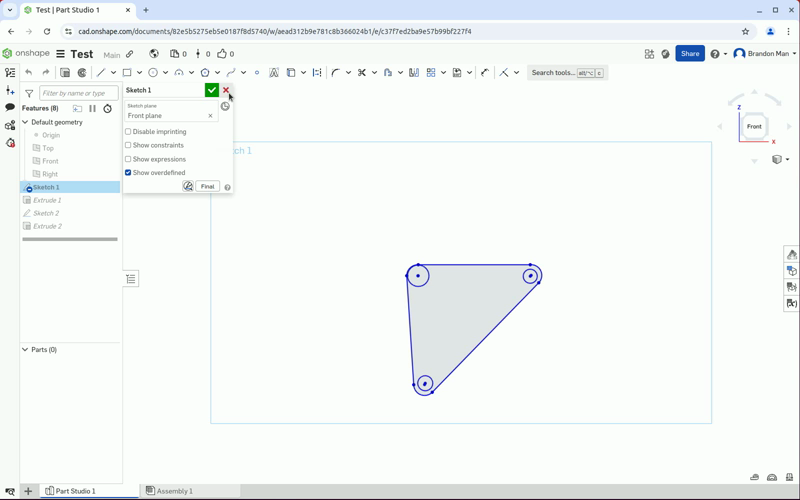
click(229, 92)
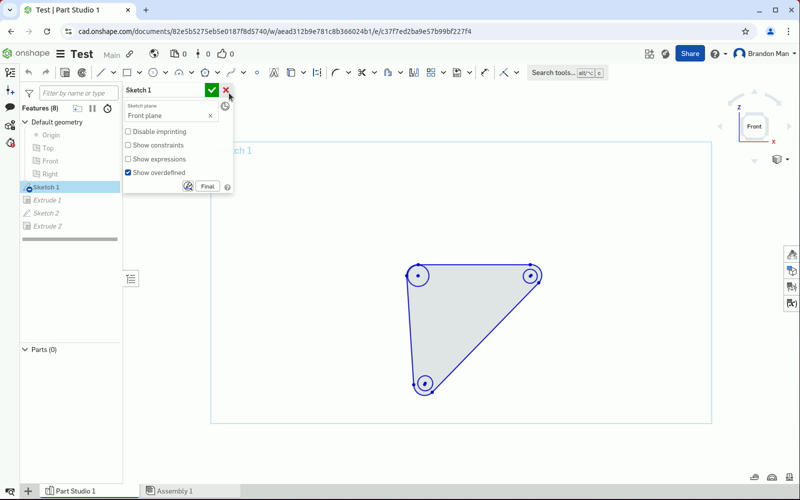
key(shift+s)
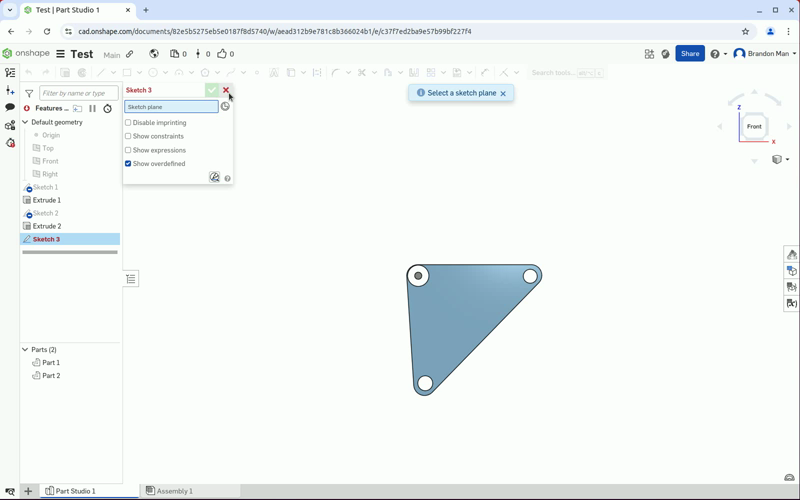
mouse_move(73, 163)
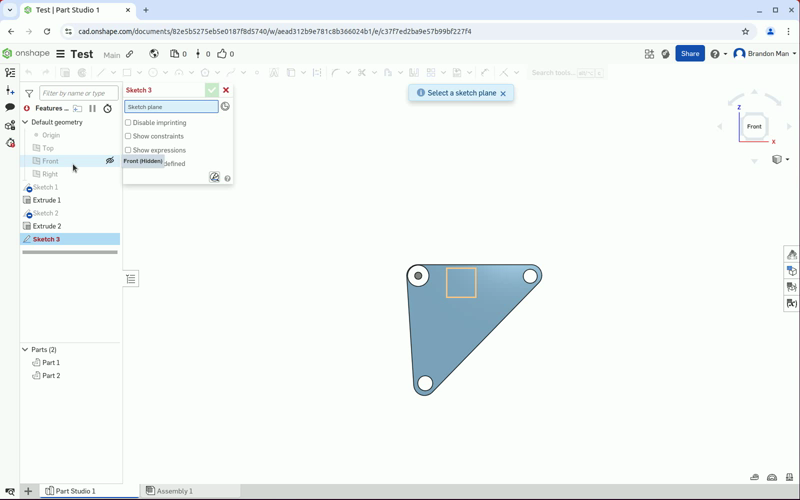
click(73, 163)
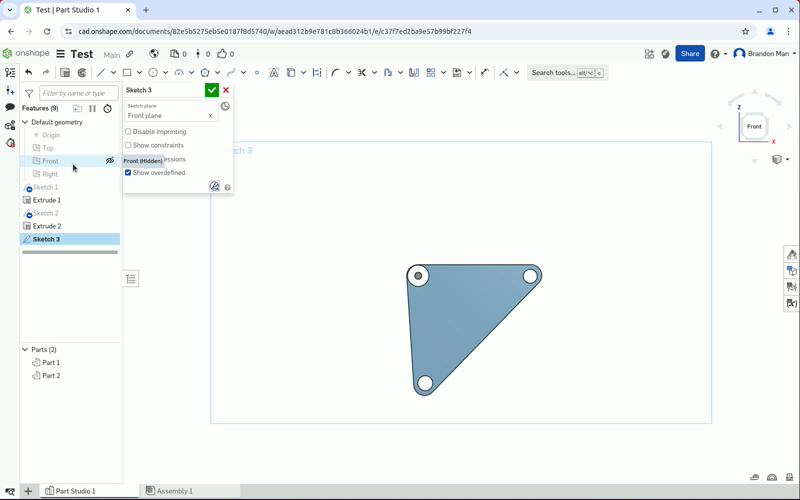
mouse_move(73, 352)
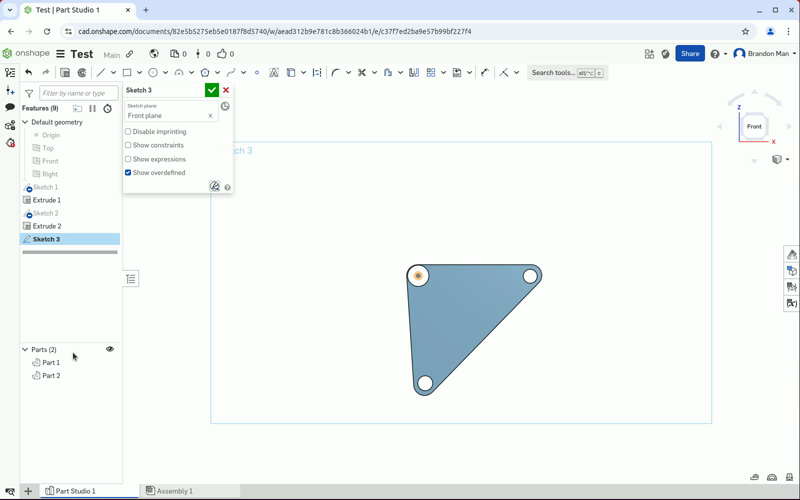
key(y)
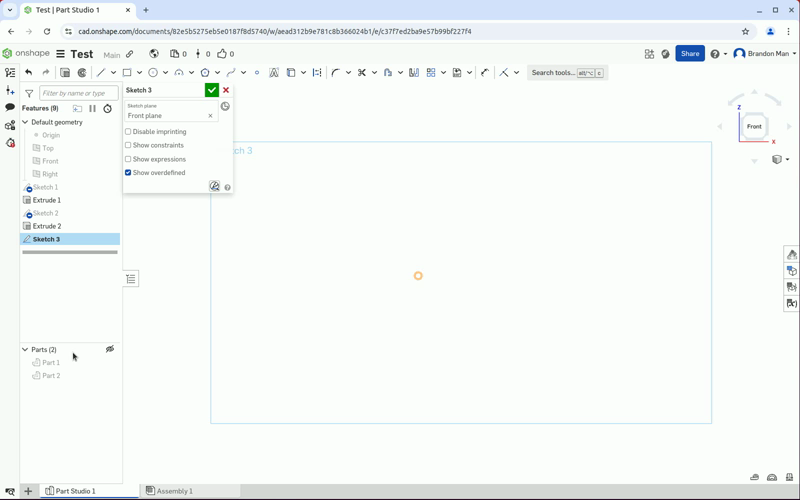
key(c)
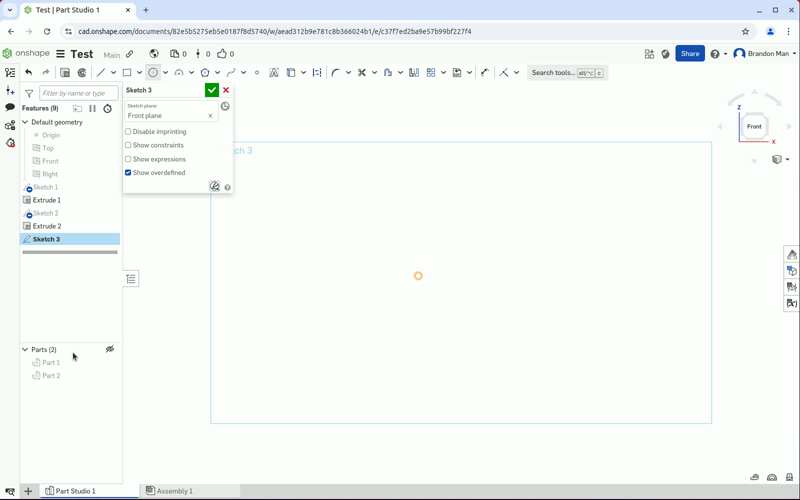
key_down(shift)
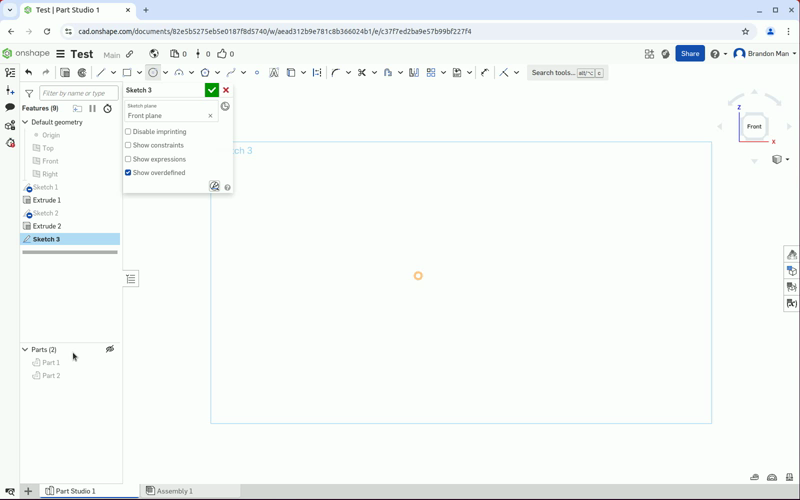
mouse_move(425, 384)
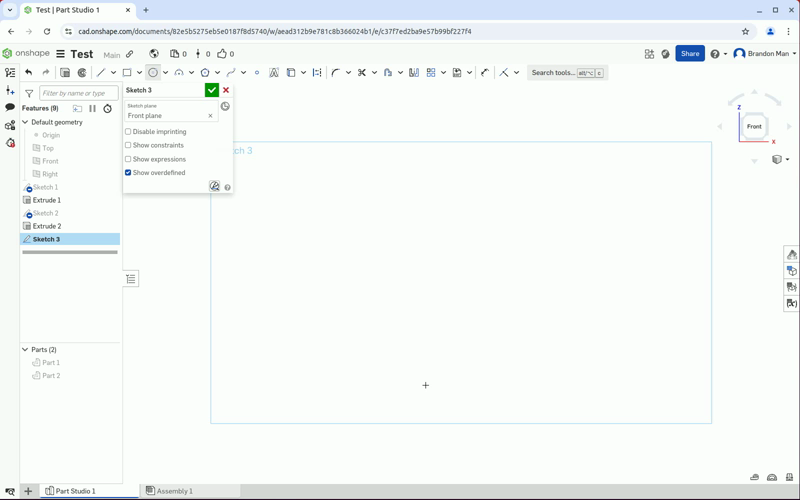
click(425, 384)
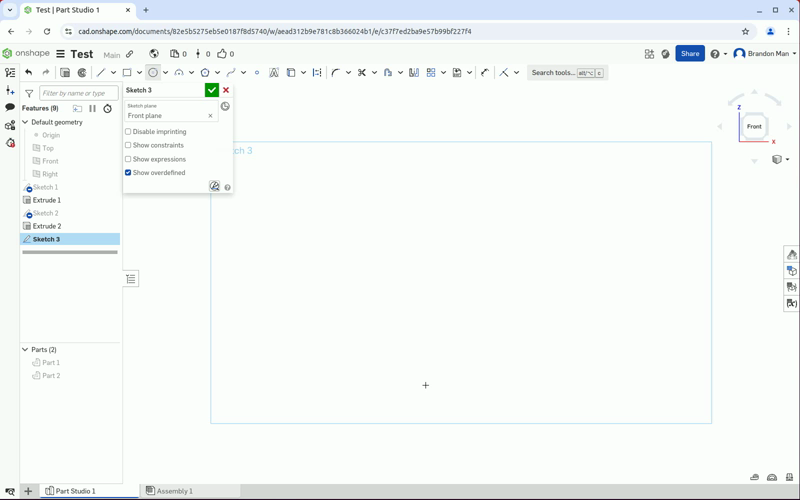
key_up(shift)
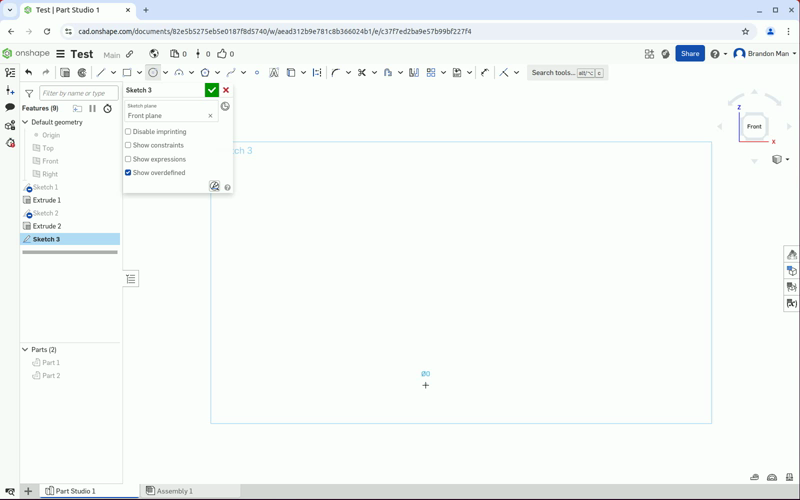
mouse_move(429, 384)
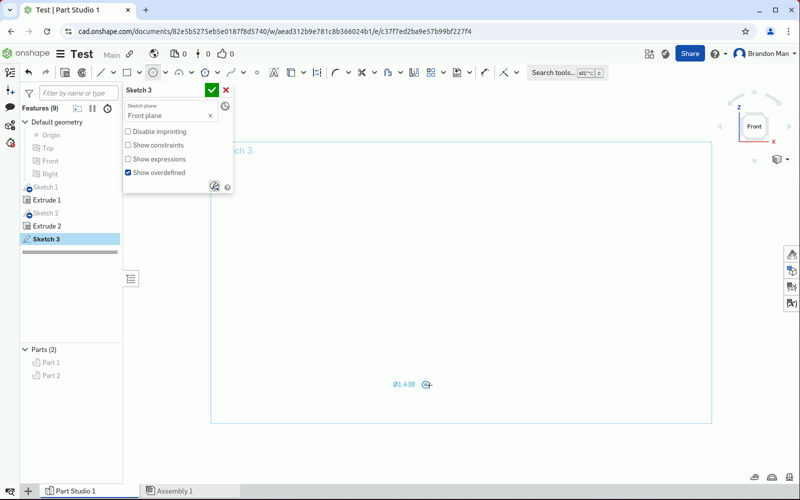
click(429, 384)
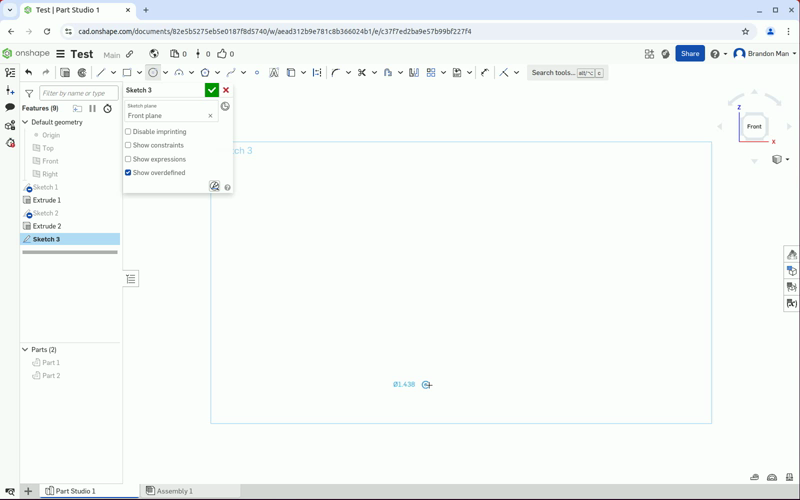
key(esc)
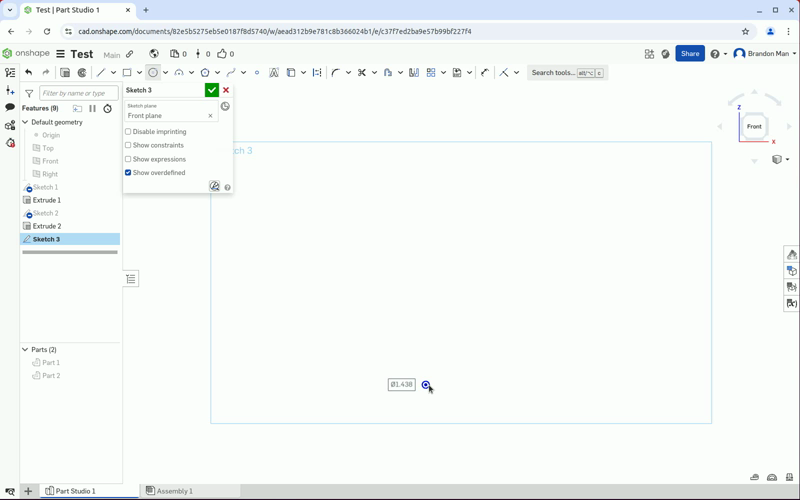
mouse_move(425, 383)
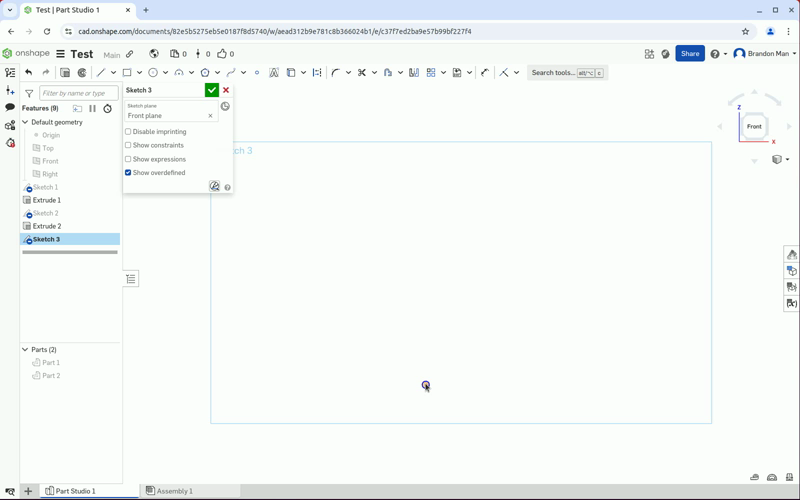
scroll(6)
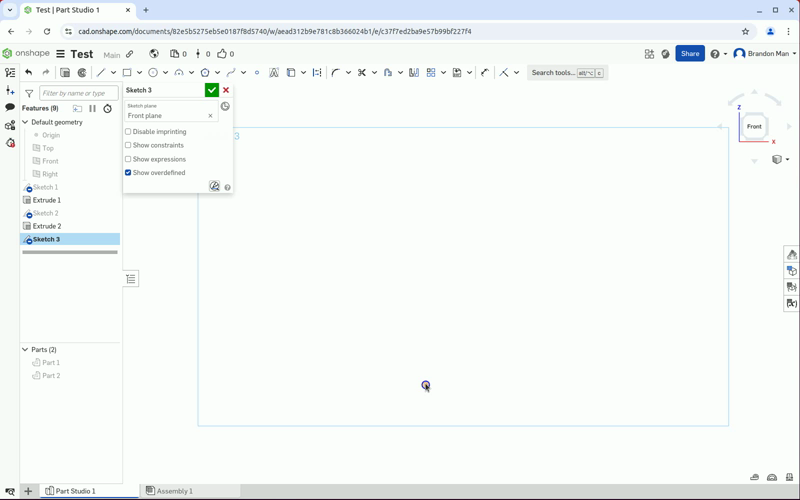
scroll(6)
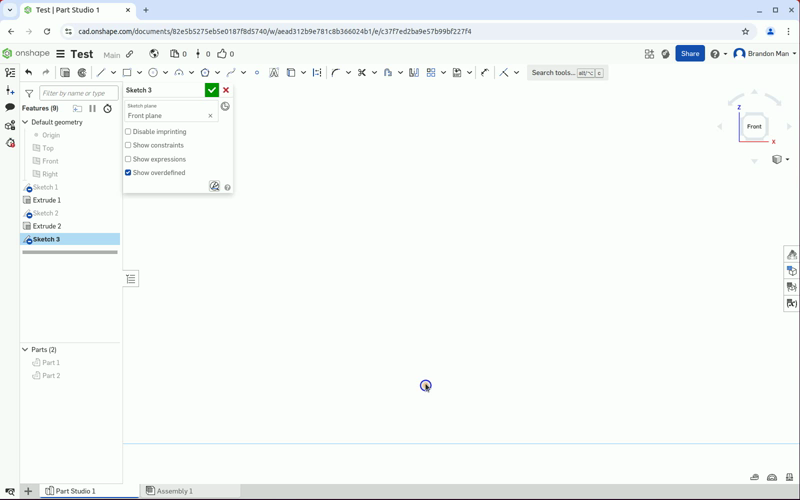
scroll(6)
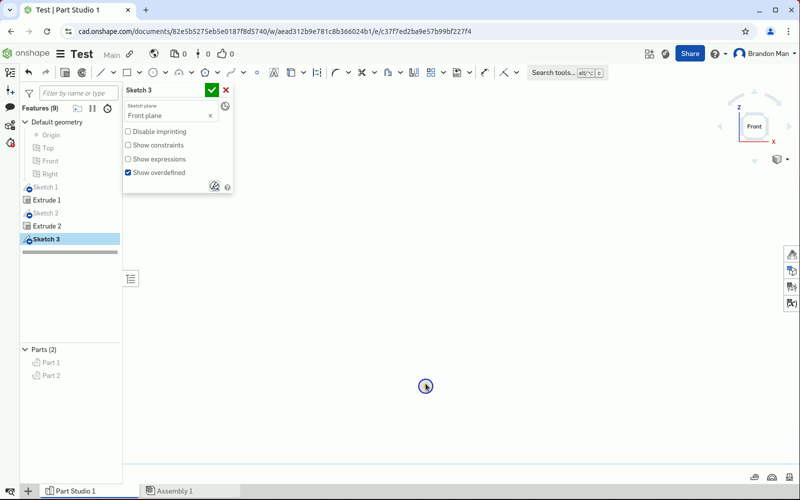
scroll(6)
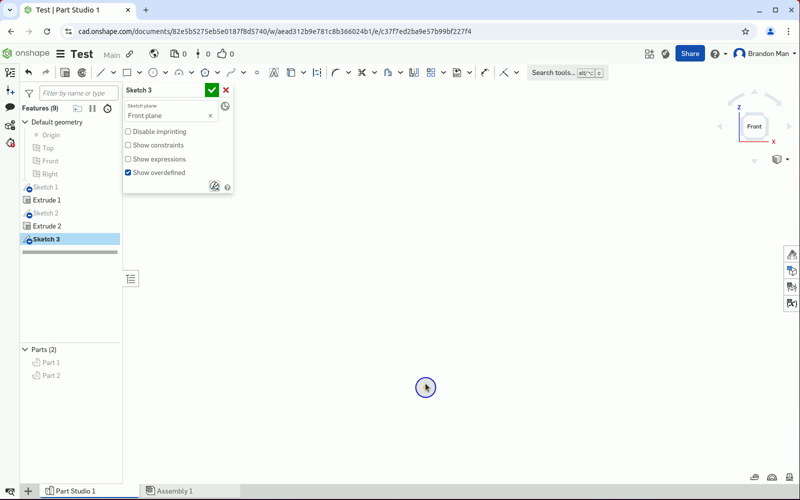
scroll(6)
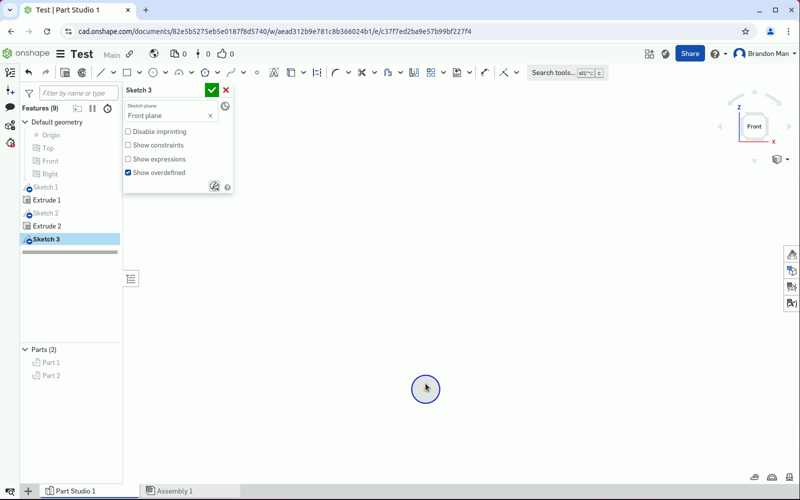
scroll(6)
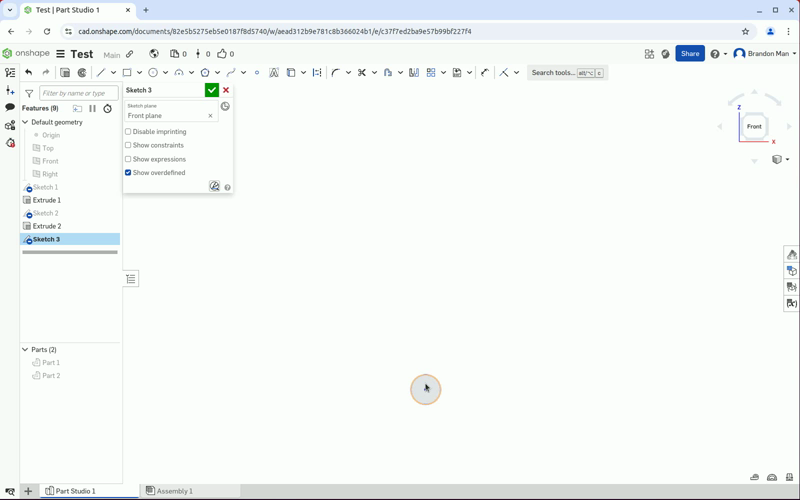
scroll(6)
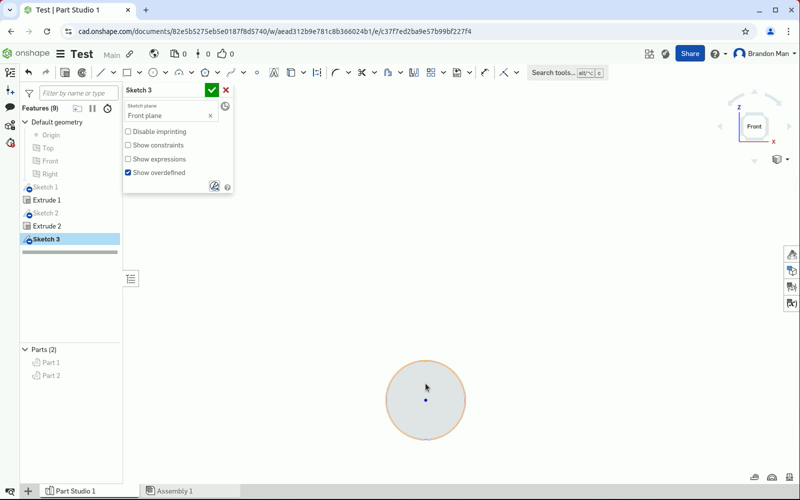
click(425, 383)
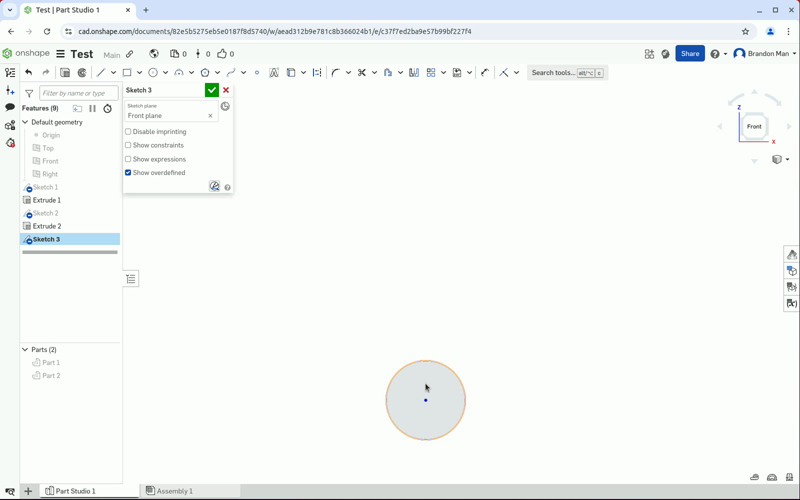
scroll(-6)
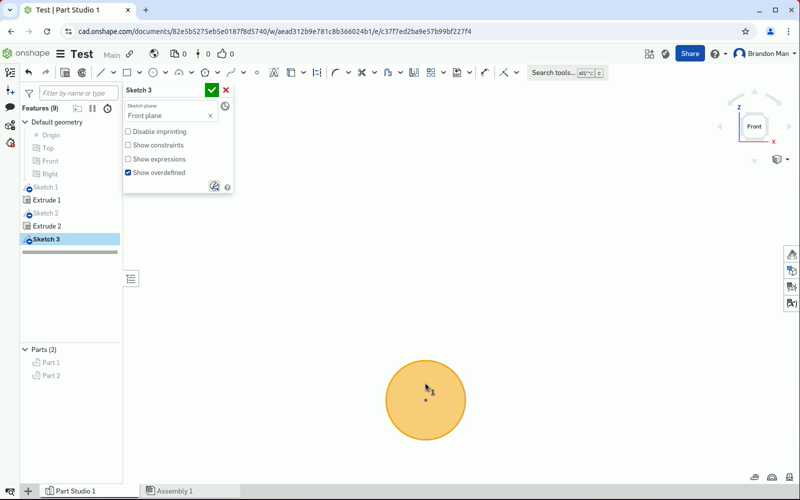
scroll(-6)
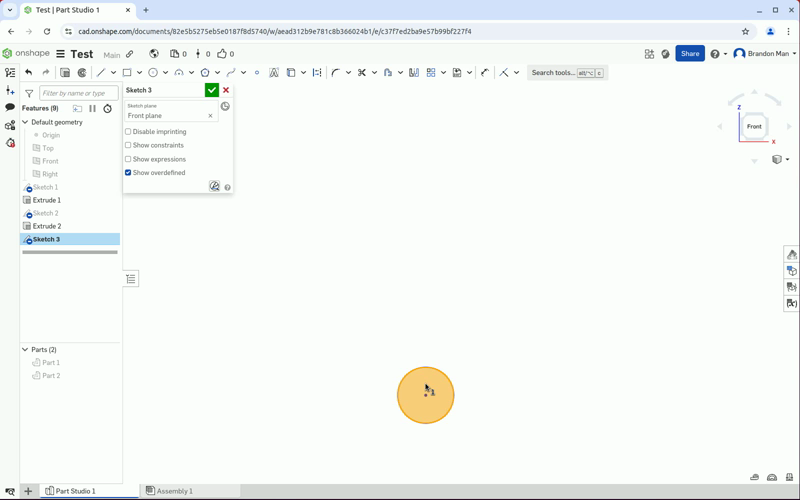
scroll(-6)
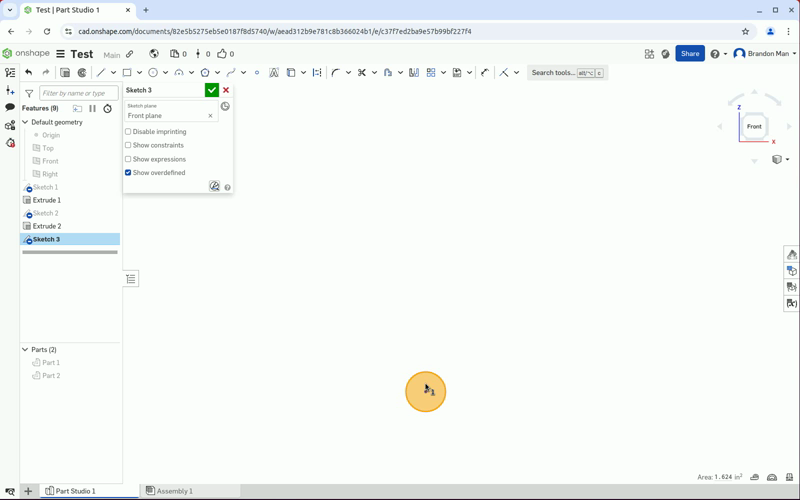
scroll(-6)
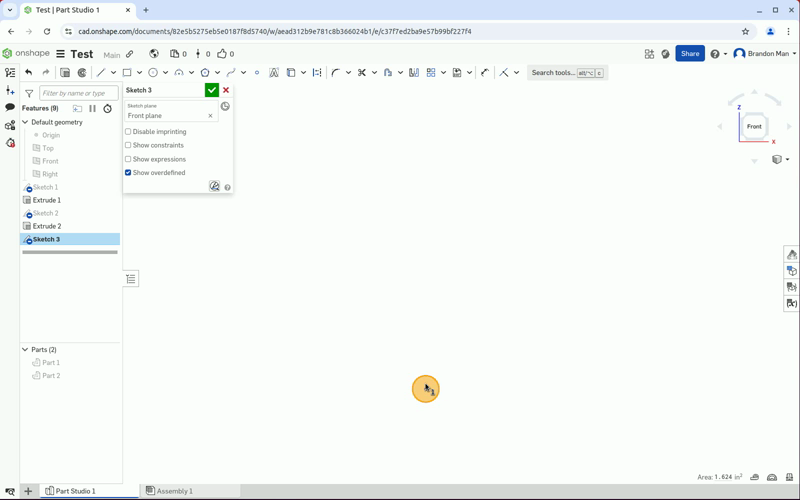
scroll(-6)
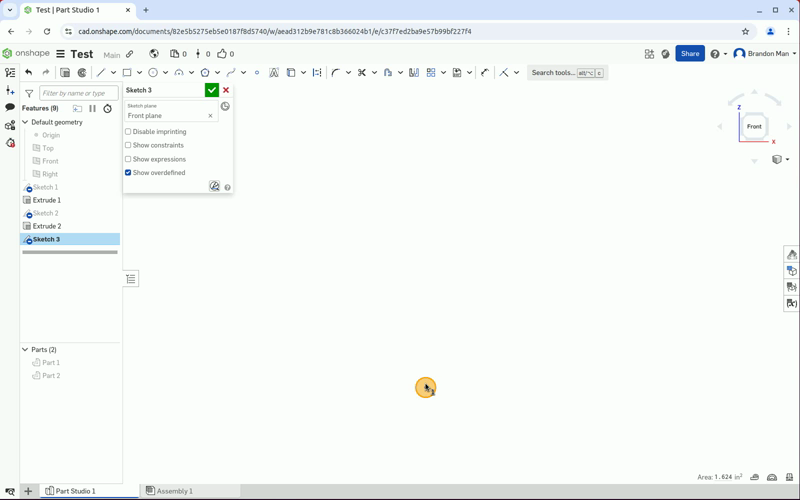
scroll(-6)
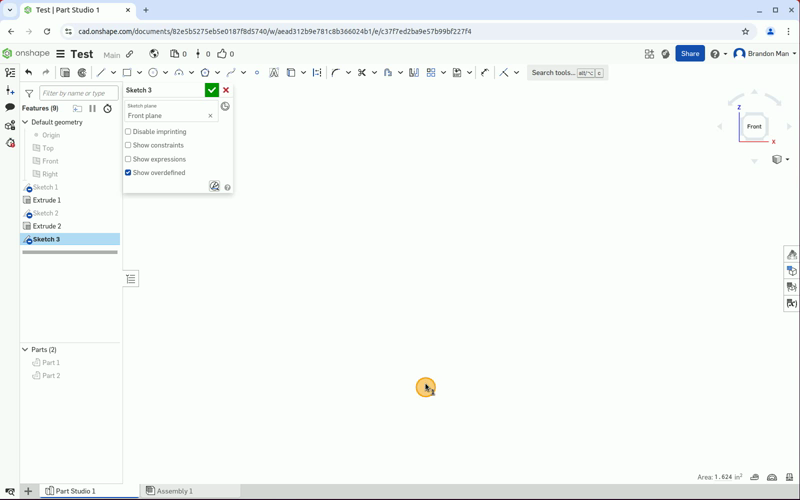
scroll(-6)
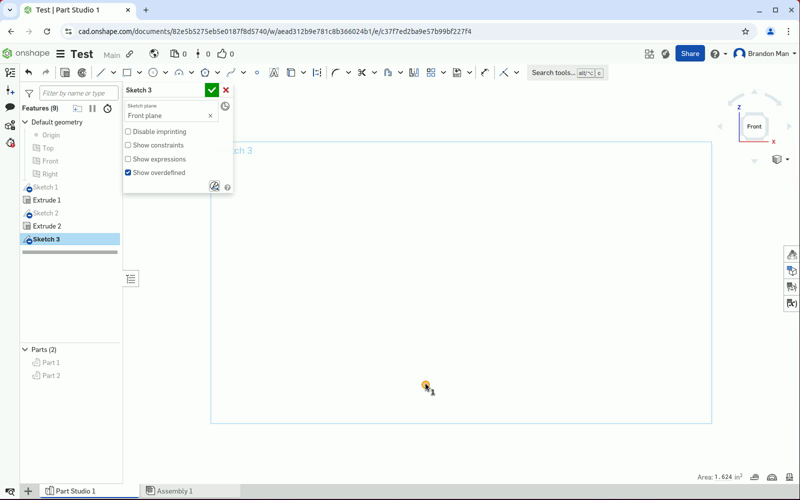
mouse_move(73, 352)
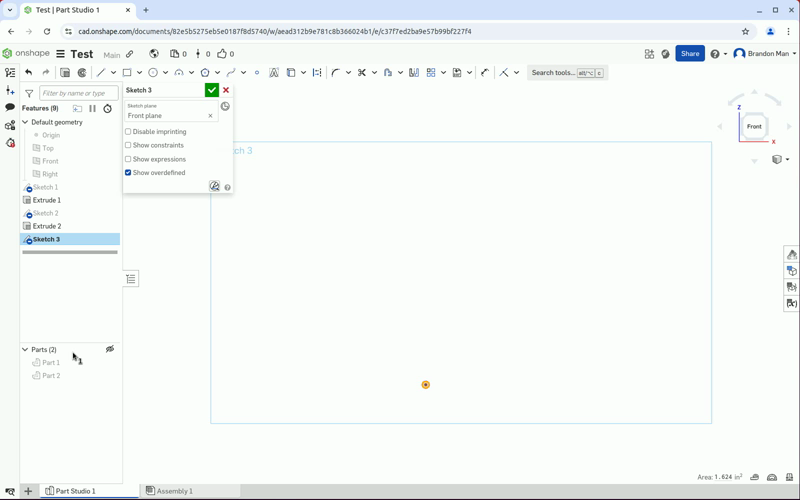
key(shift+y)
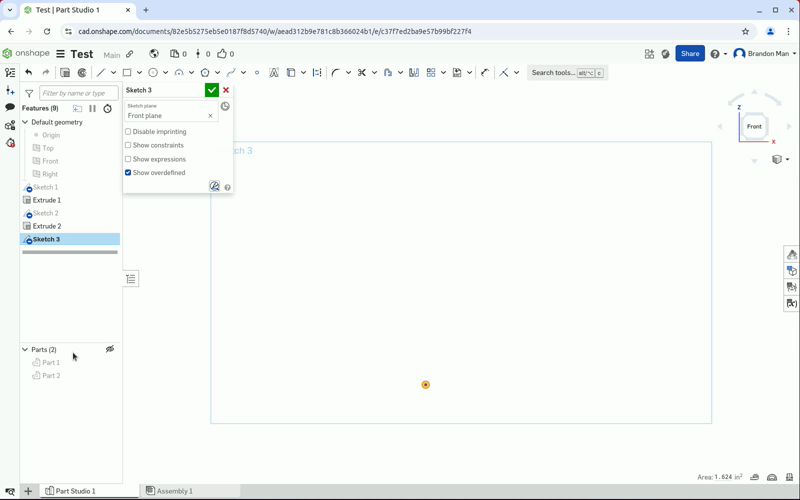
key(shift+e)
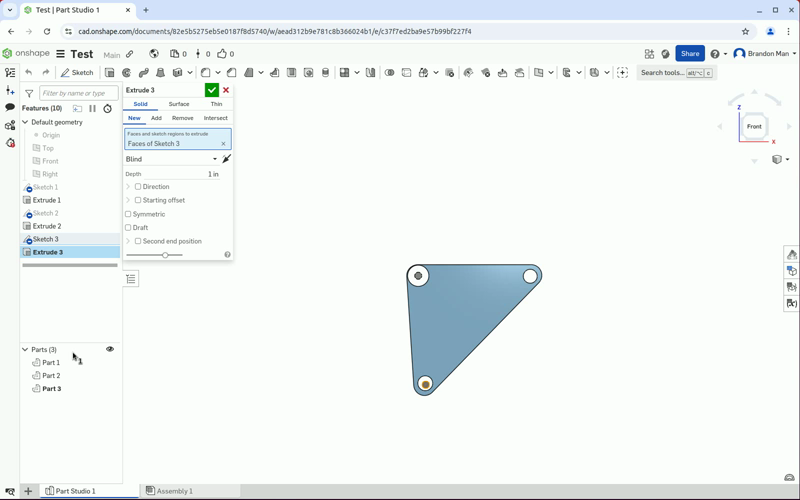
mouse_move(143, 106)
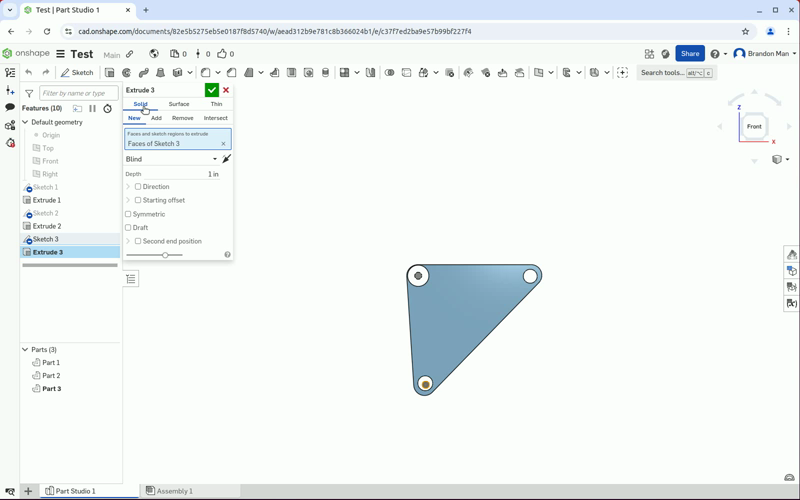
click(143, 106)
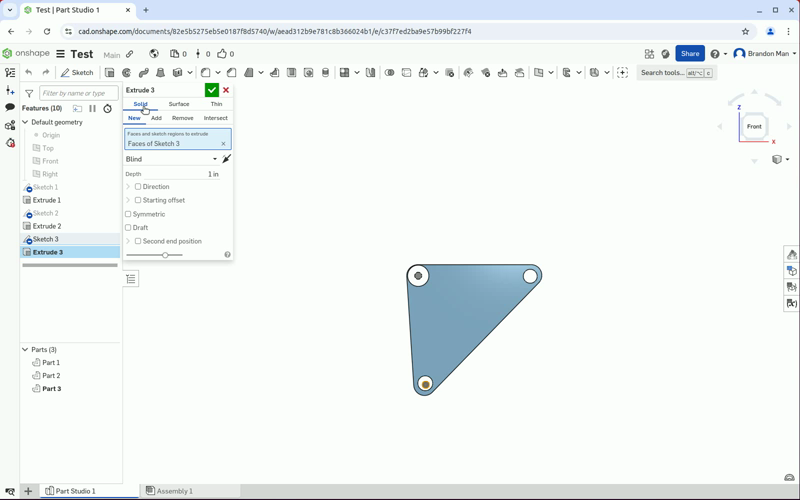
mouse_move(137, 120)
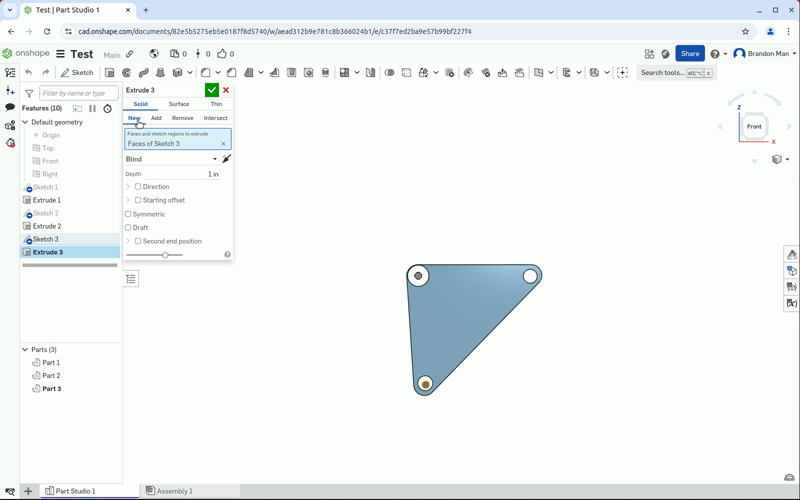
click(137, 120)
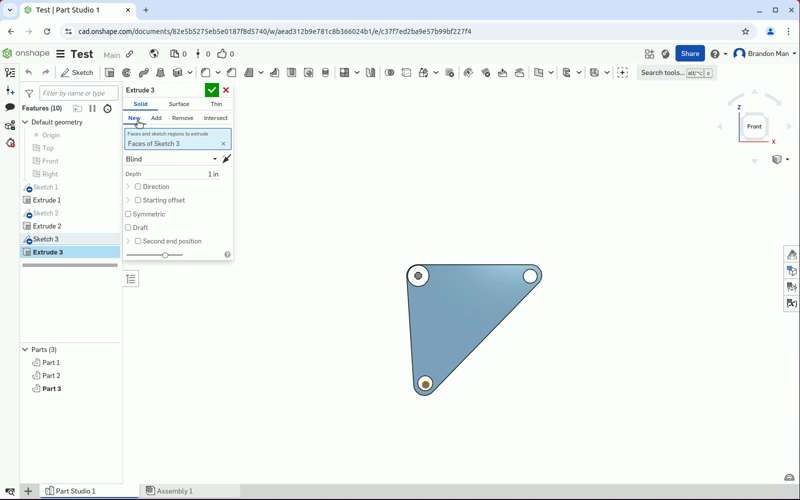
key(tab, 4)
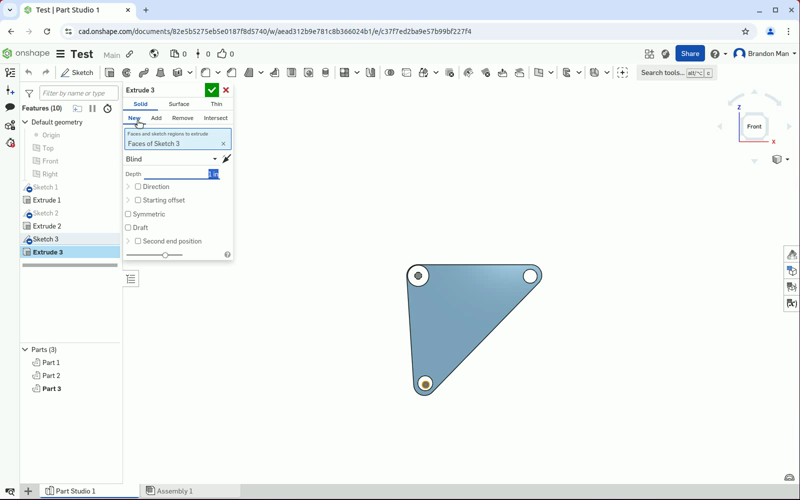
text(2.889)
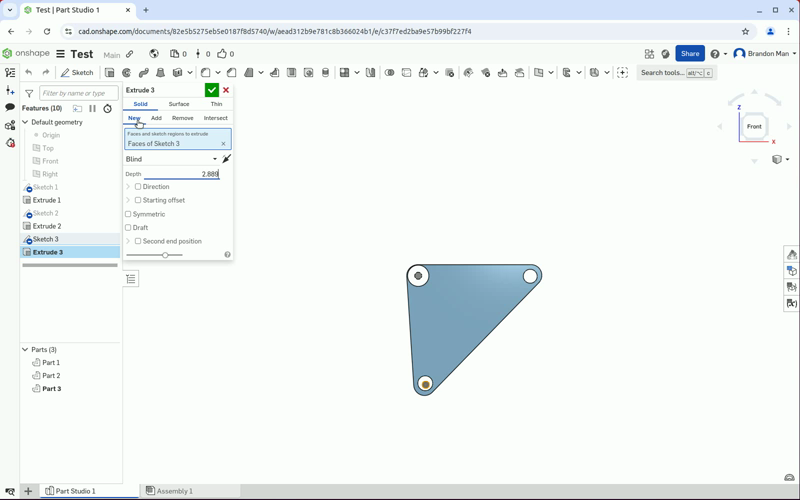
key(enter)
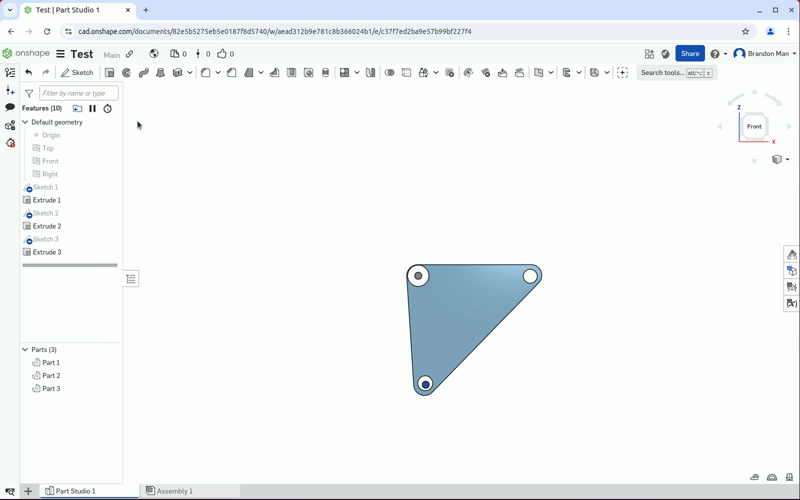
key(shift+h)
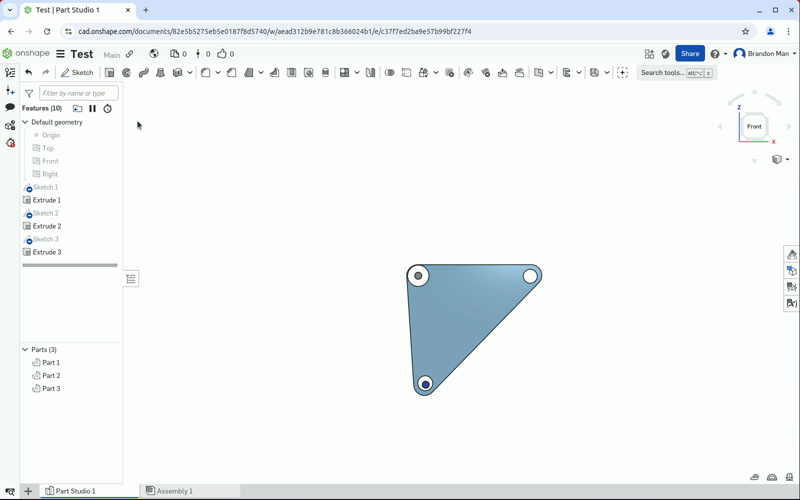
key(shift+h)
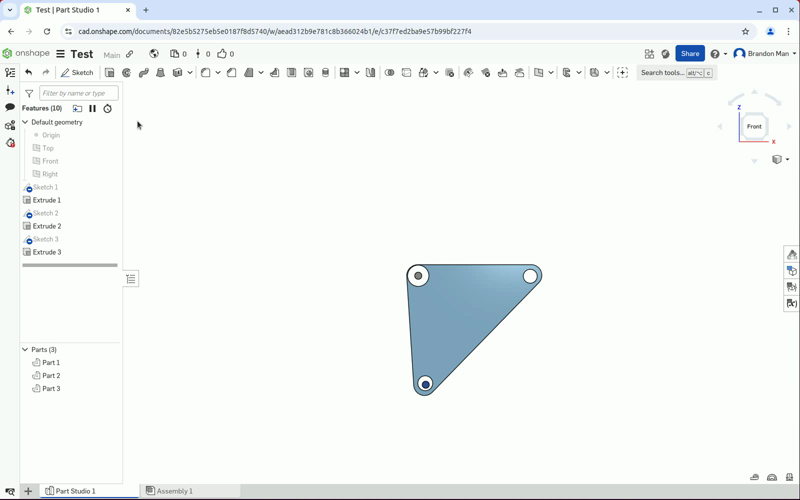
mouse_move(73, 189)
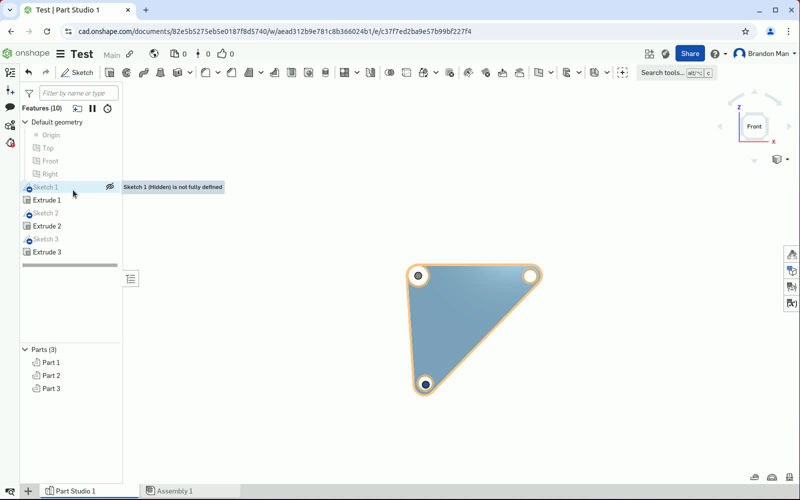
click(73, 189)
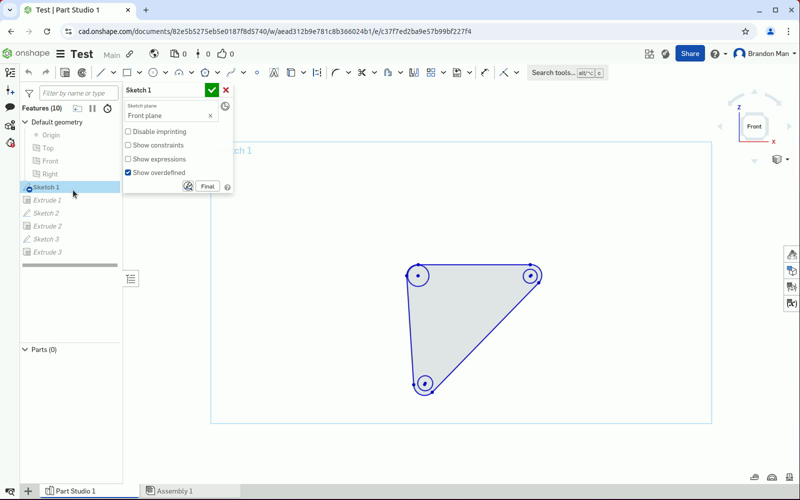
mouse_move(229, 92)
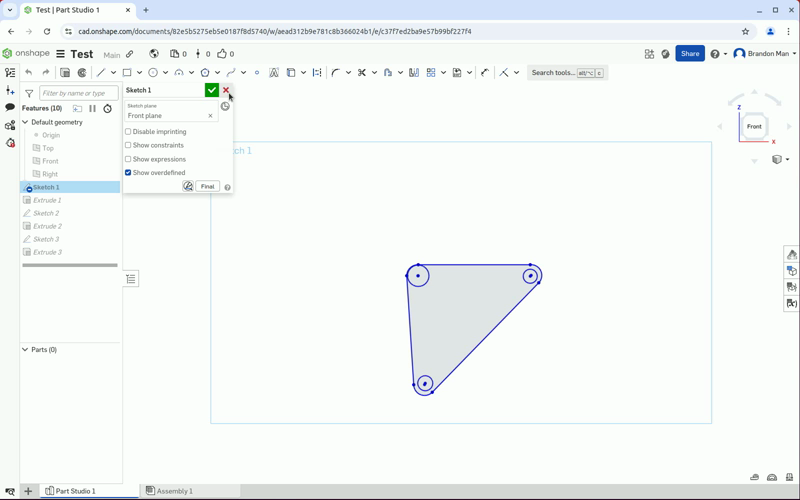
click(229, 92)
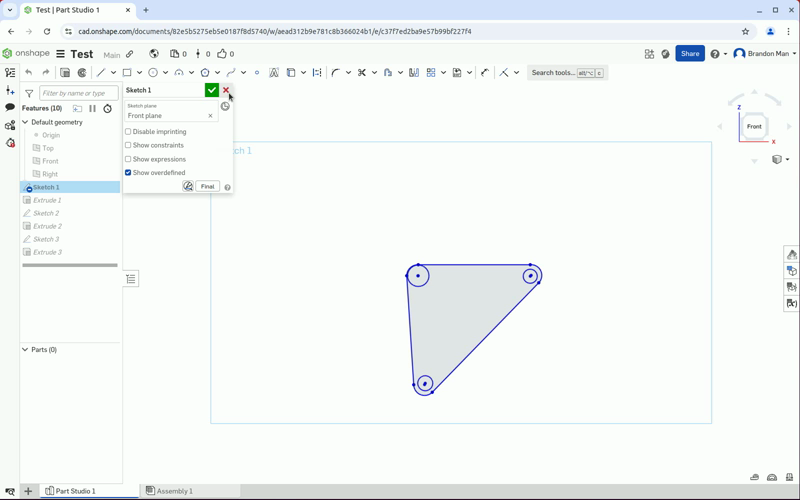
key(shift+s)
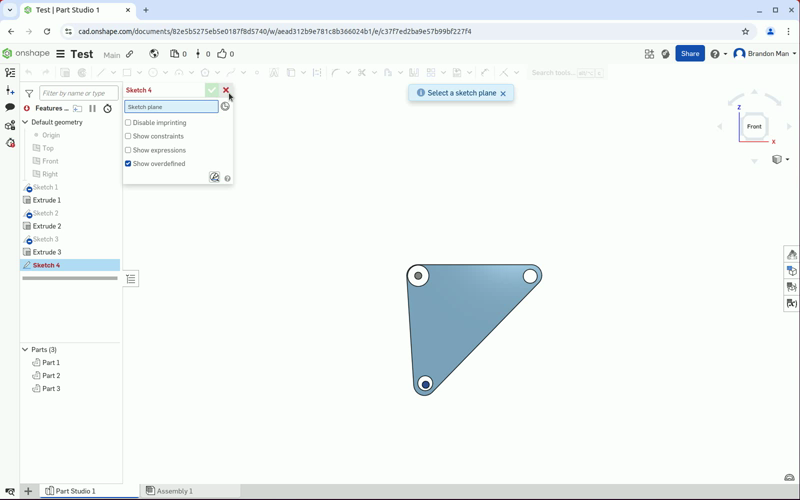
mouse_move(73, 163)
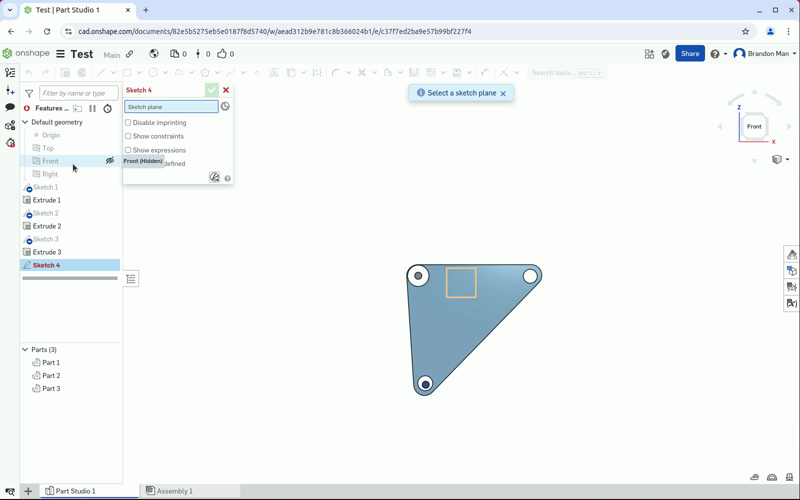
click(73, 163)
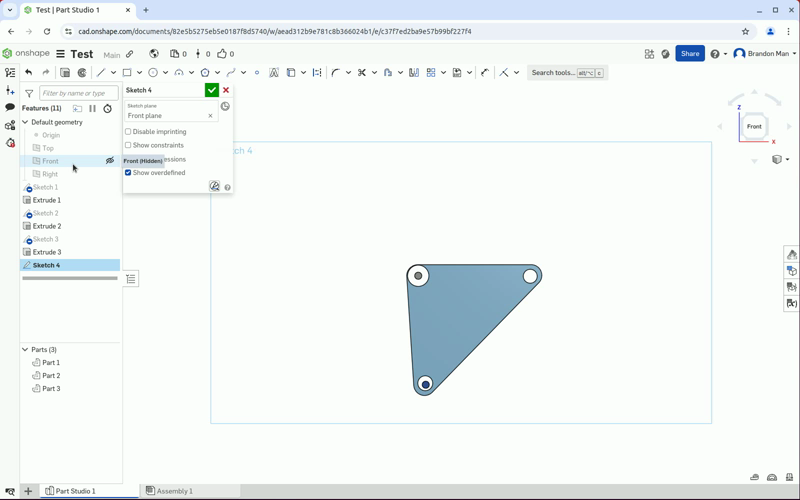
mouse_move(73, 352)
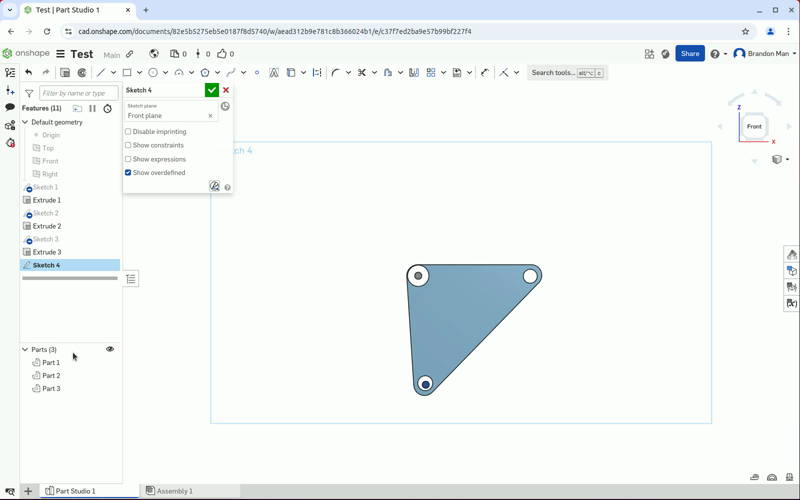
key(y)
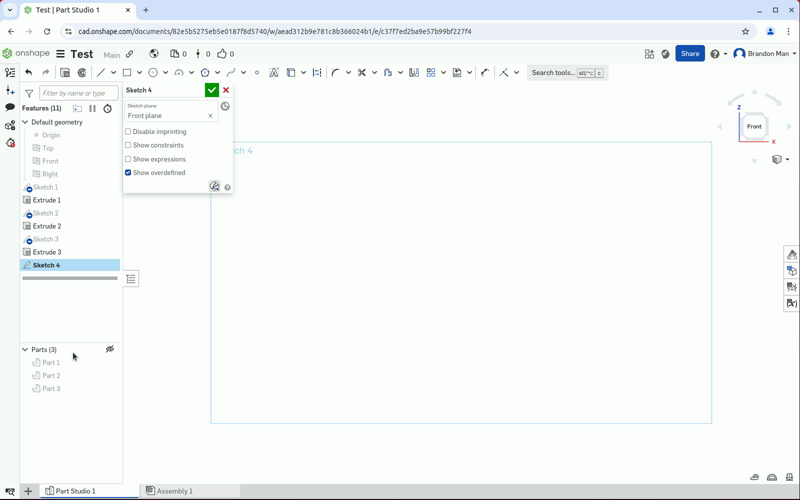
key(c)
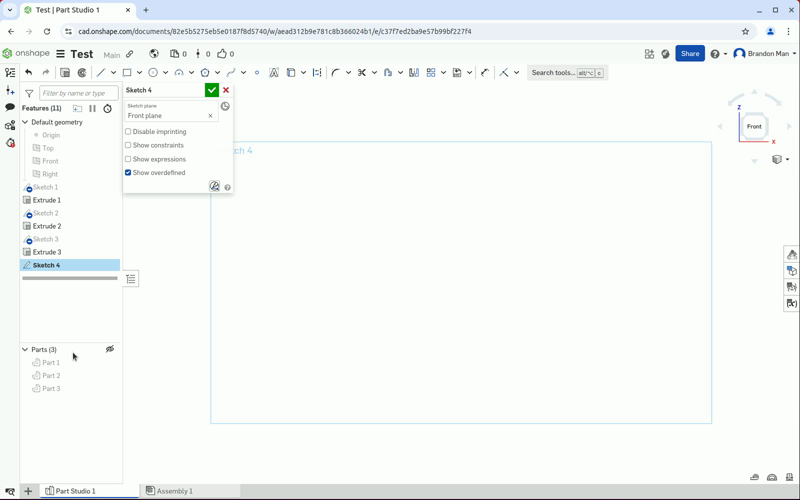
key_down(shift)
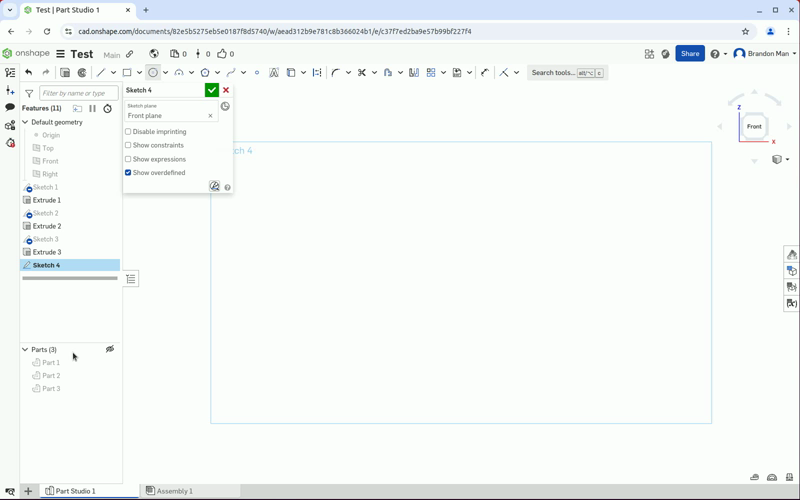
mouse_move(532, 275)
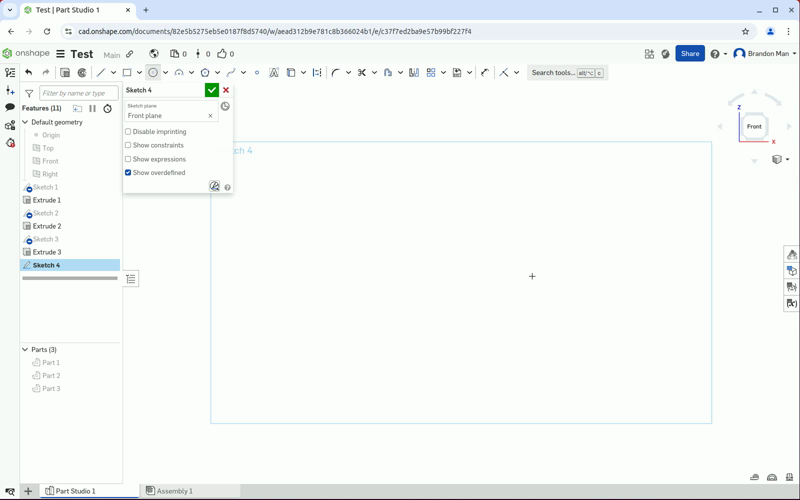
click(532, 275)
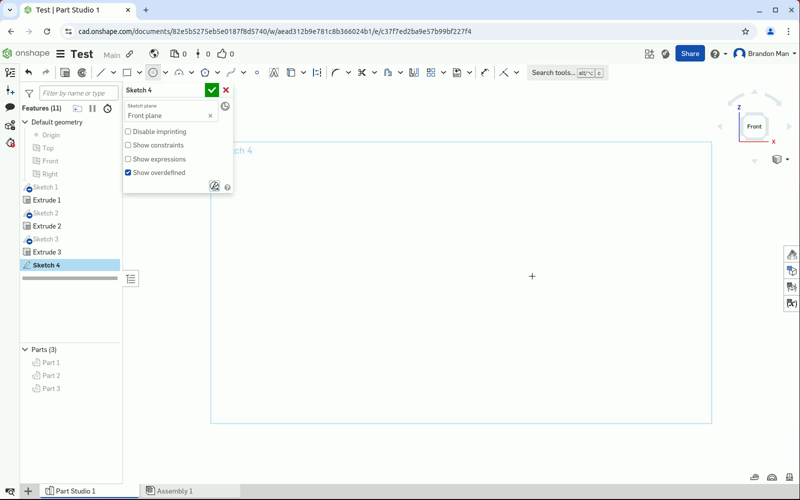
key_up(shift)
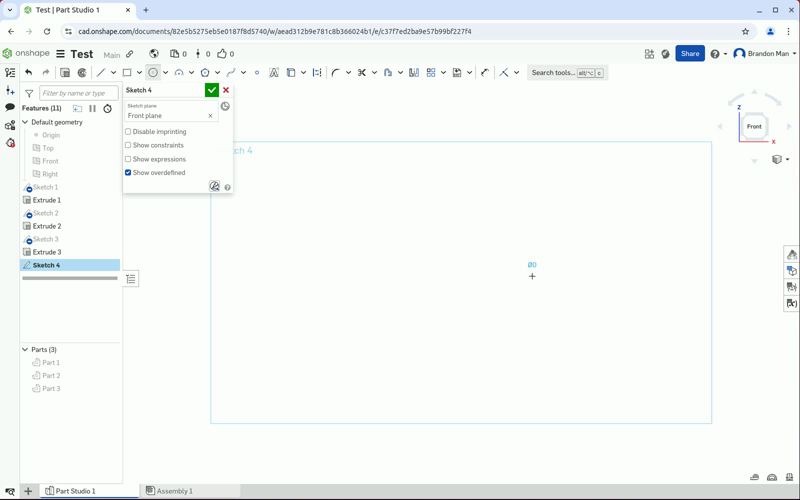
mouse_move(535, 275)
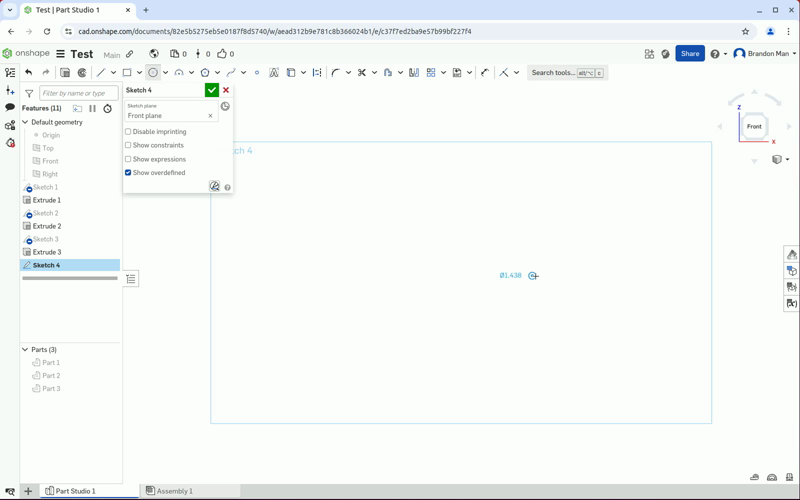
click(535, 275)
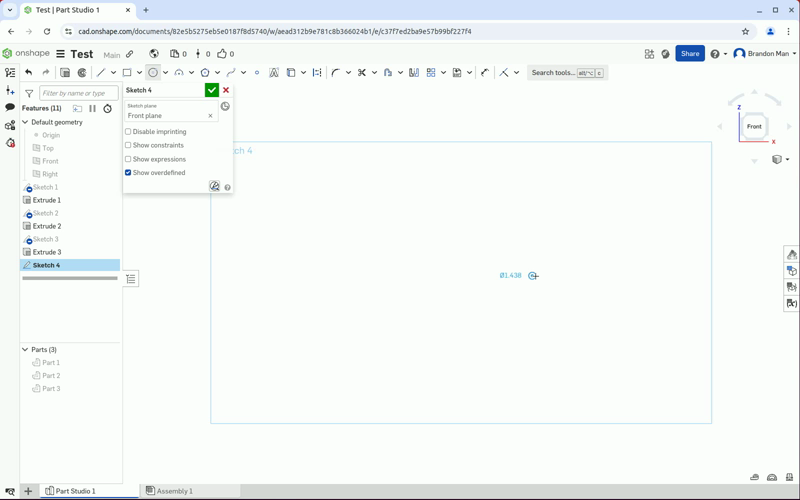
key(esc)
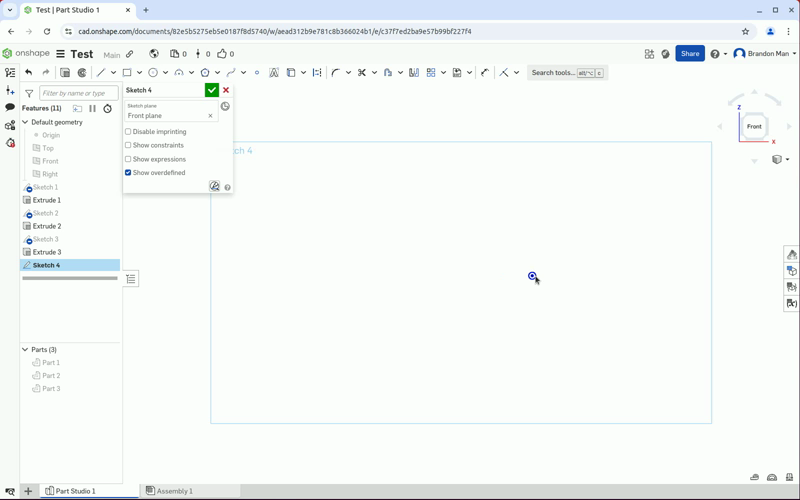
mouse_move(533, 274)
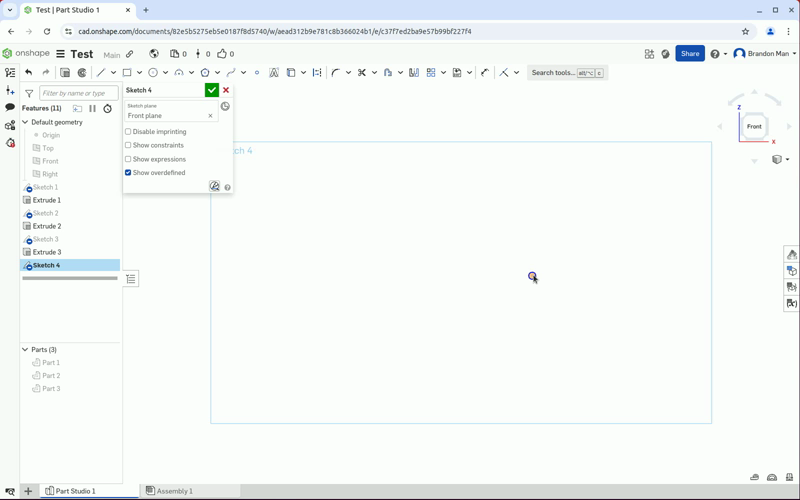
scroll(6)
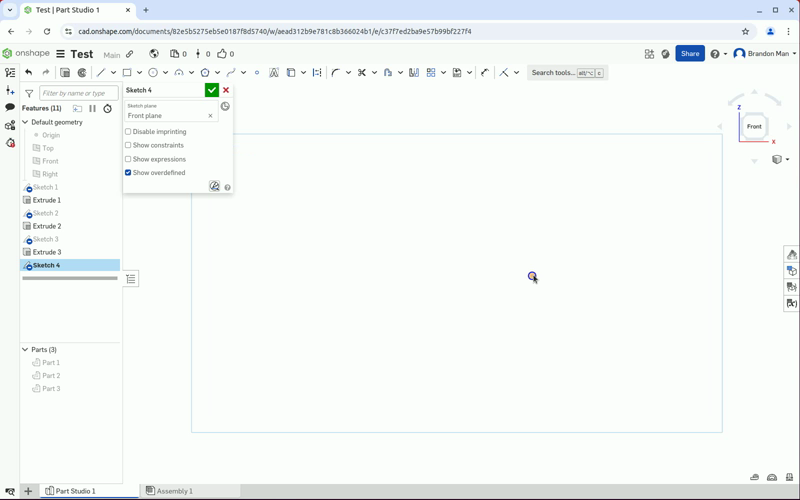
scroll(6)
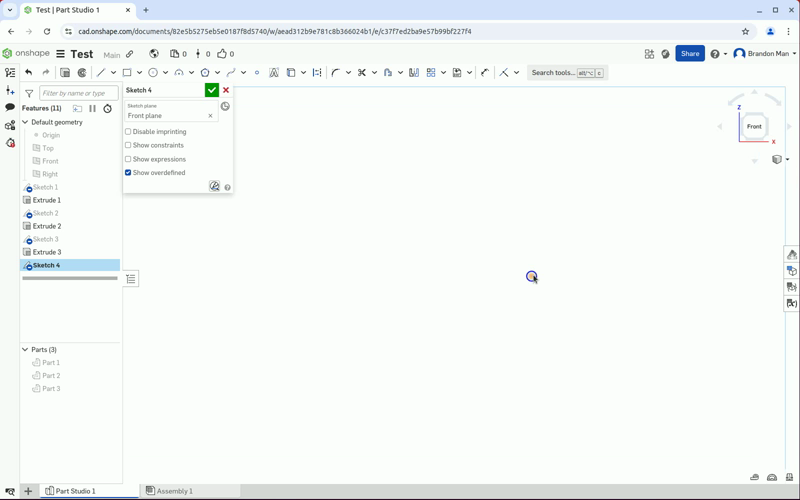
scroll(6)
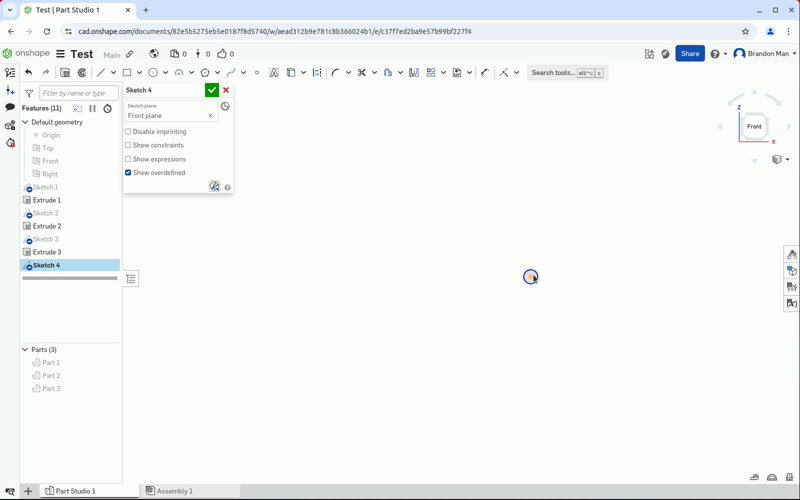
scroll(6)
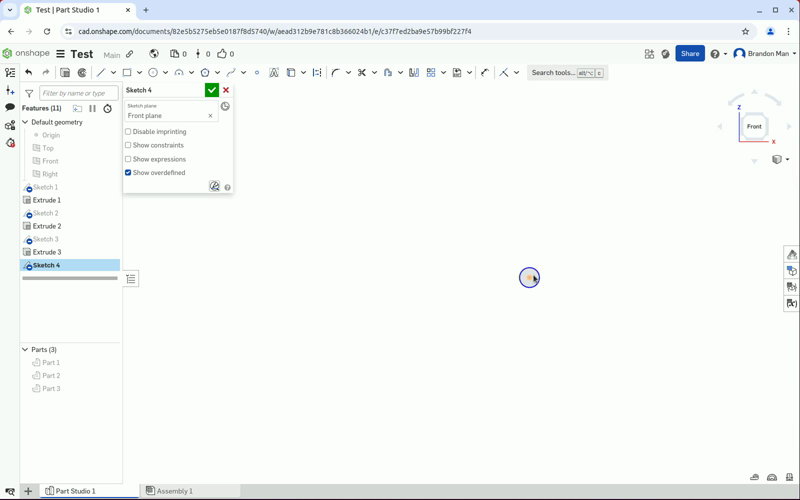
scroll(6)
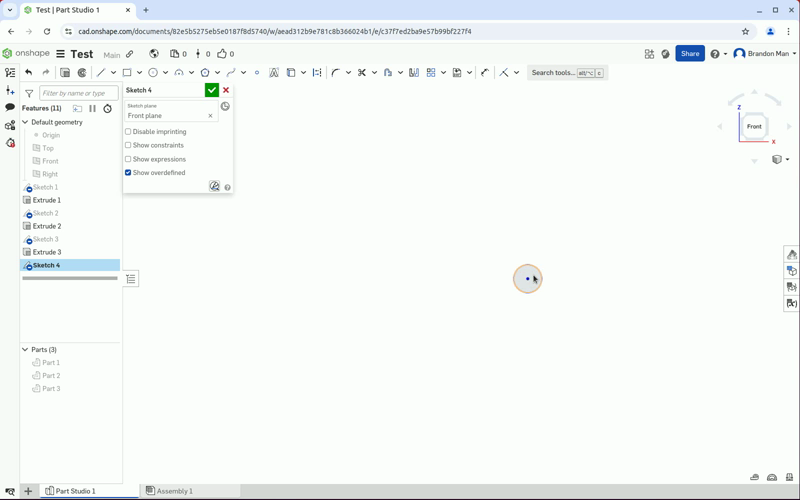
scroll(6)
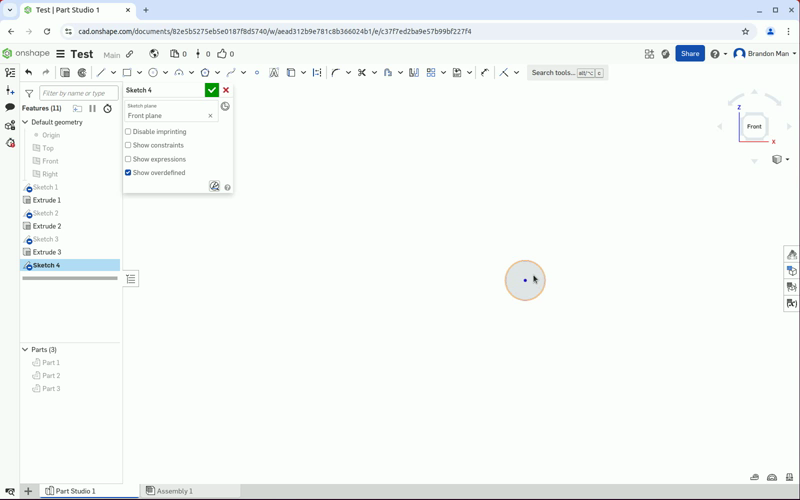
scroll(6)
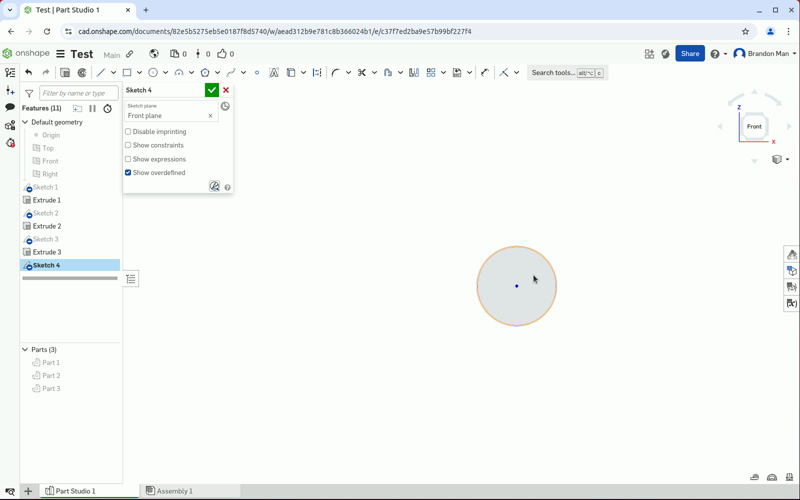
click(533, 274)
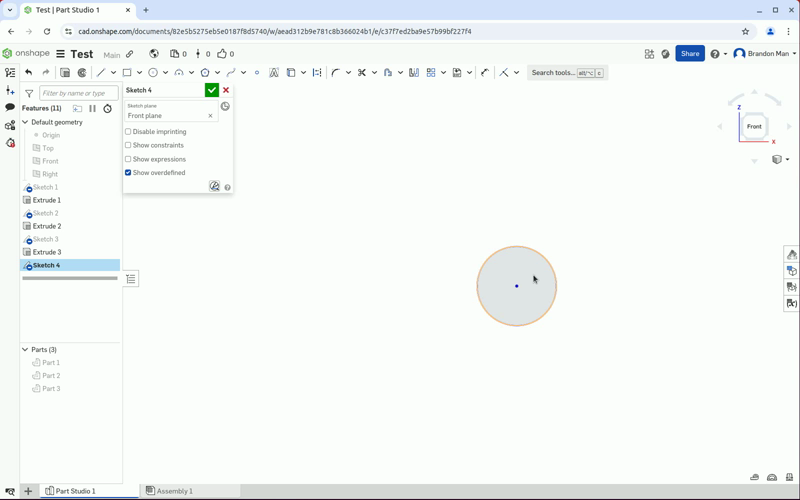
scroll(-6)
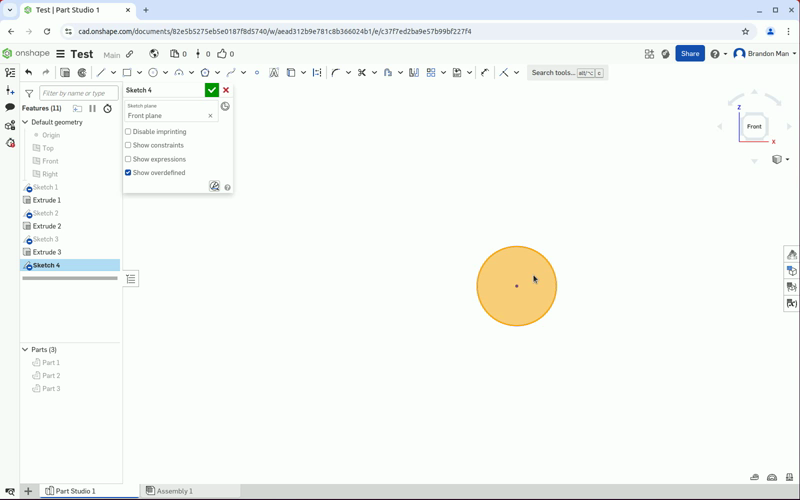
scroll(-6)
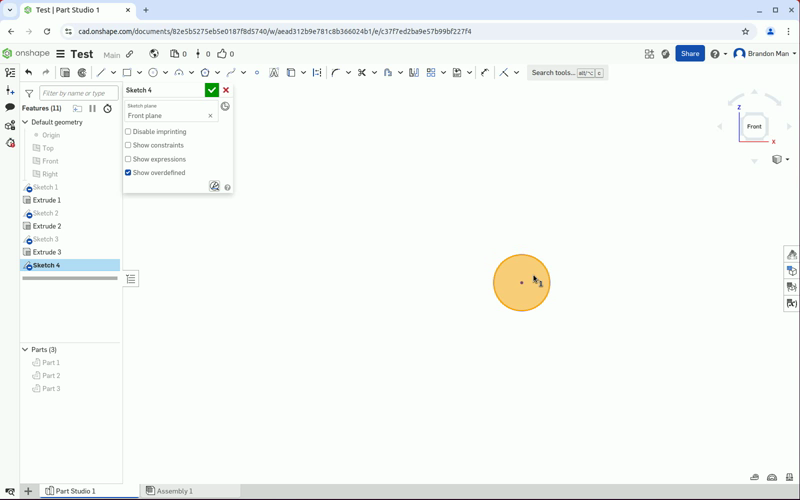
scroll(-6)
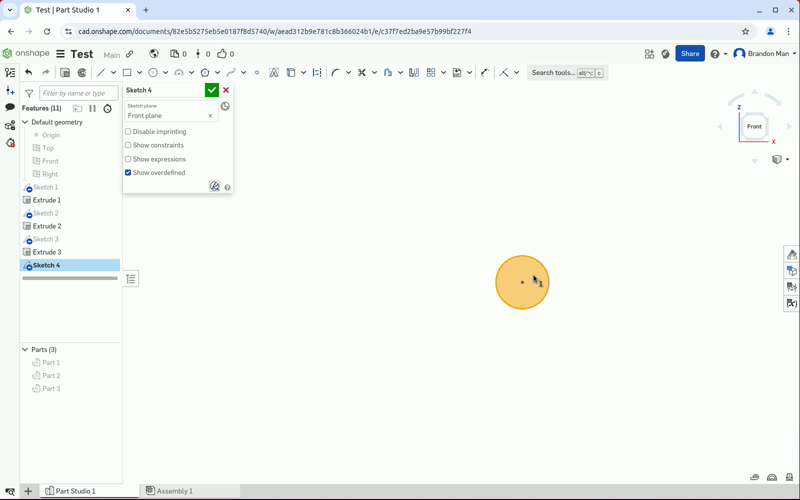
scroll(-6)
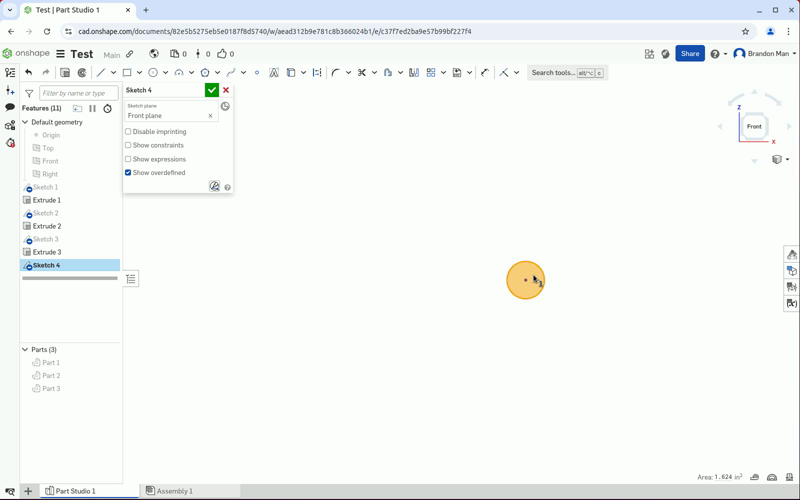
scroll(-6)
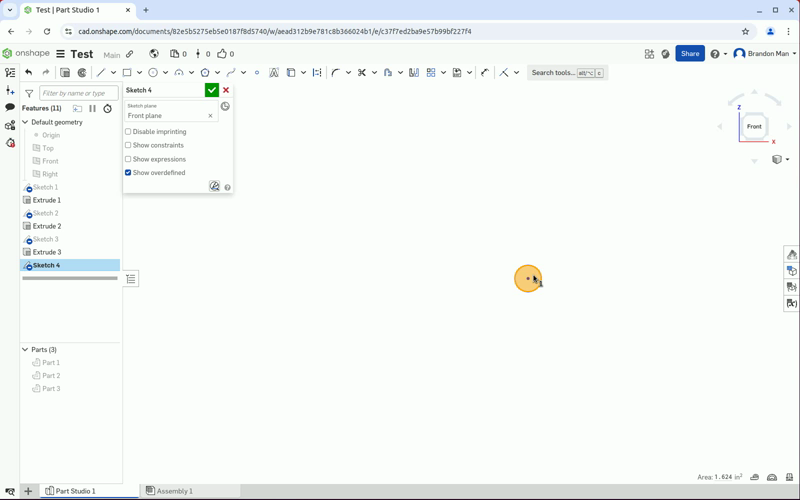
scroll(-6)
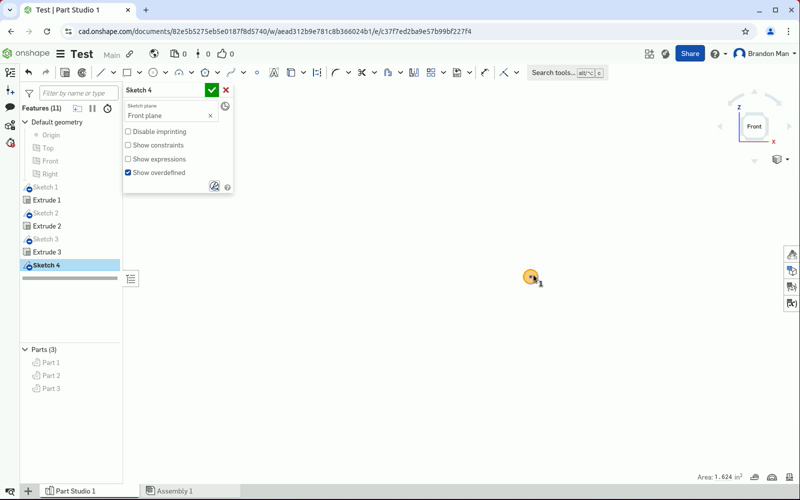
scroll(-6)
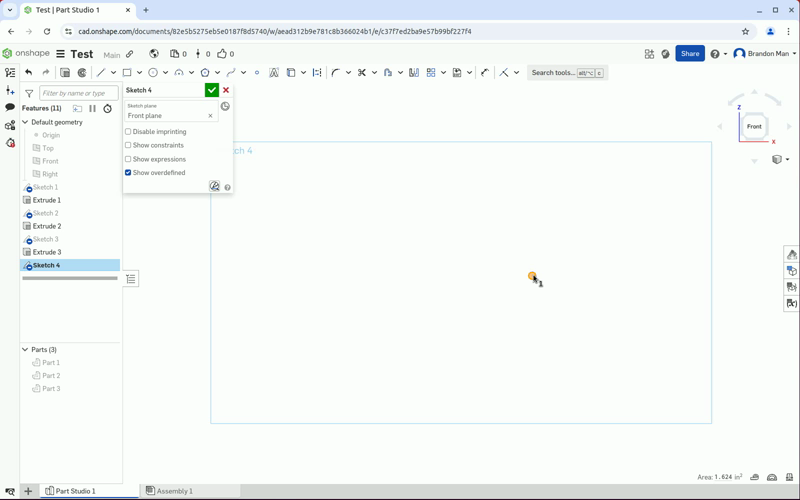
mouse_move(73, 352)
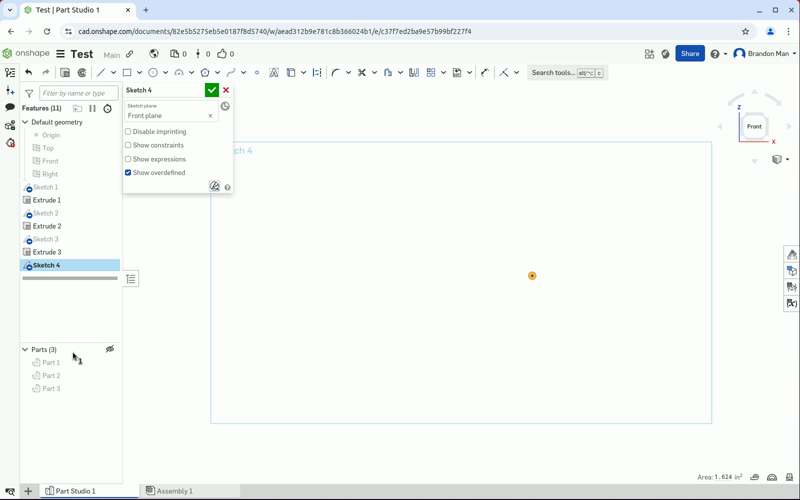
key(shift+y)
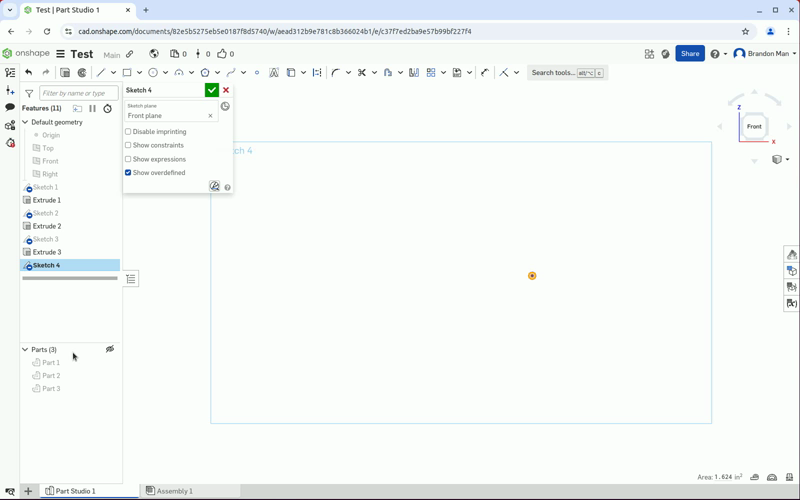
key(shift+e)
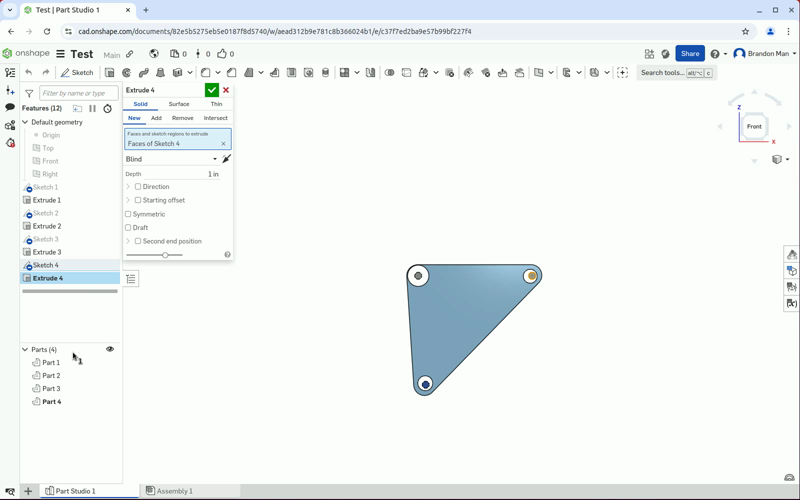
mouse_move(143, 106)
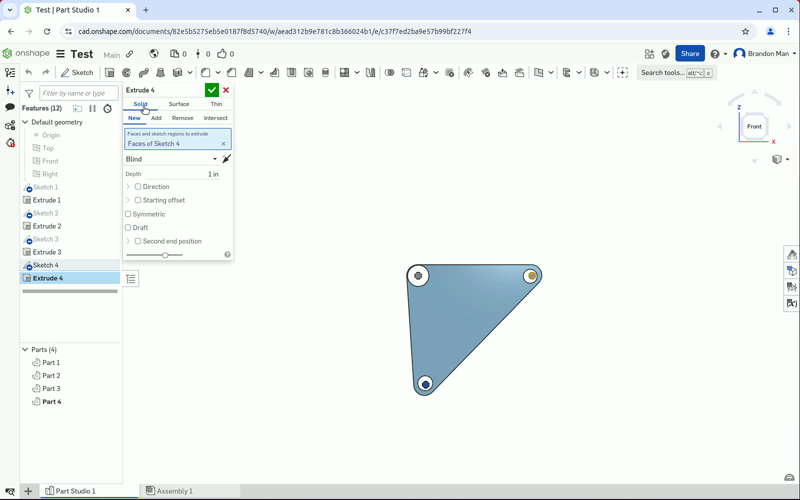
click(143, 106)
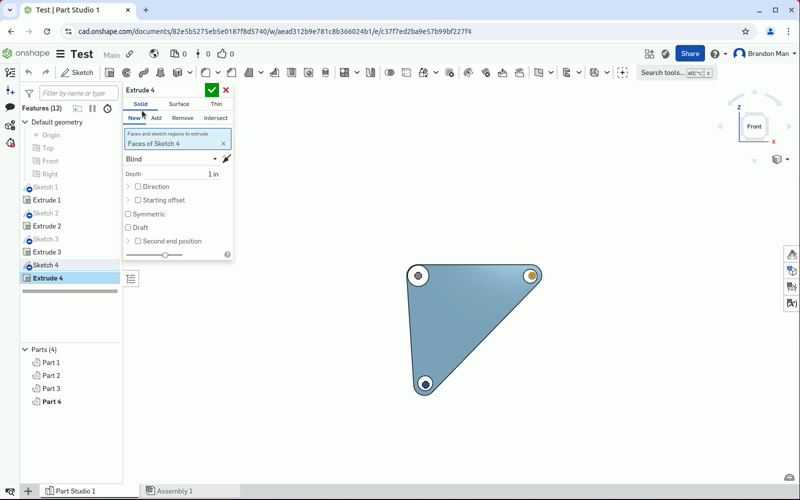
mouse_move(137, 120)
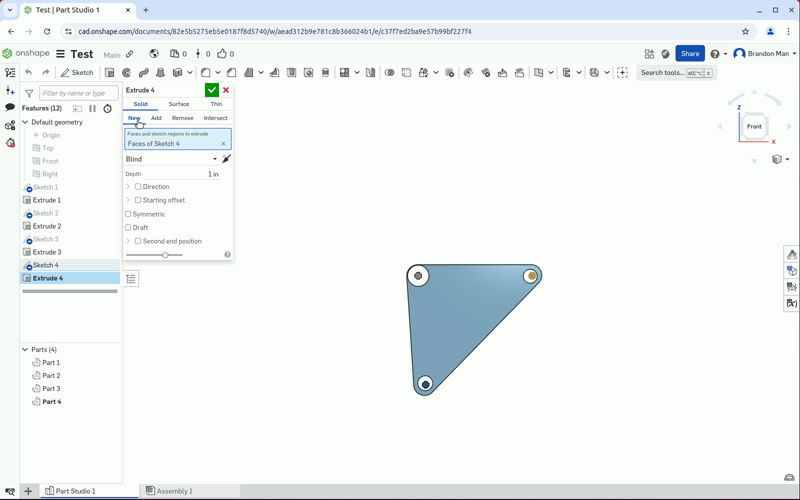
click(137, 120)
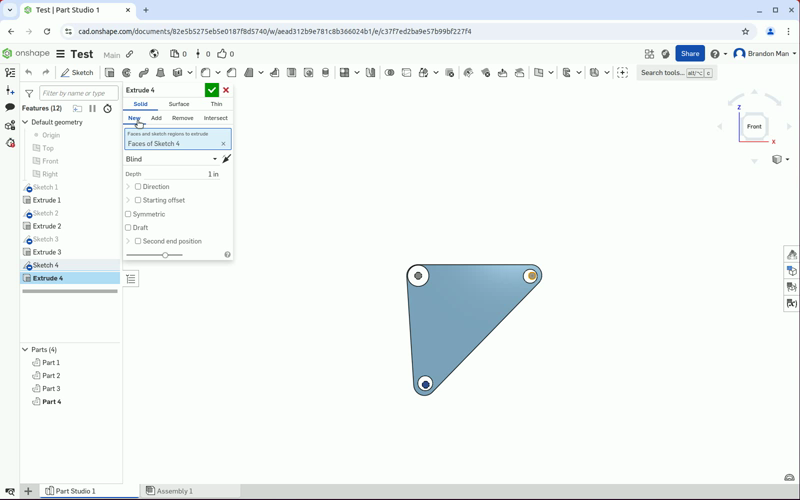
key(tab, 4)
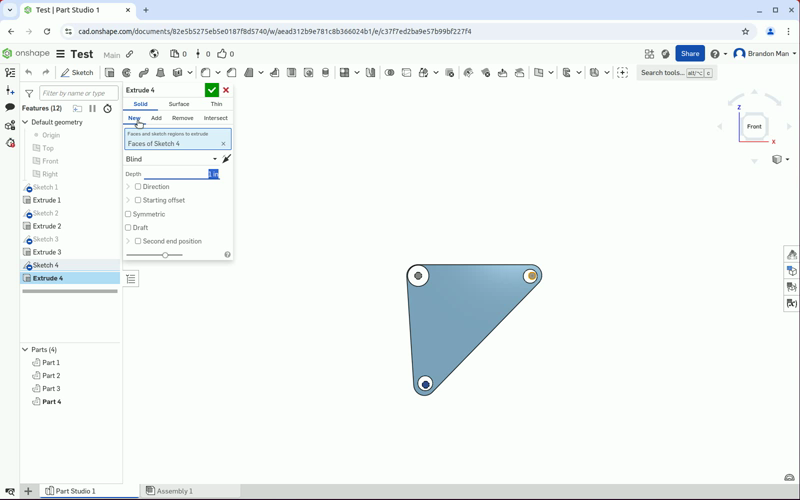
text(2.889)
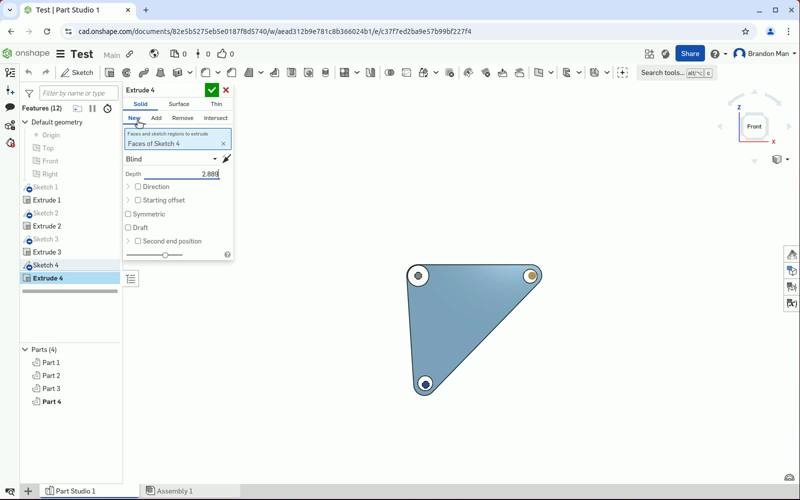
key(enter)
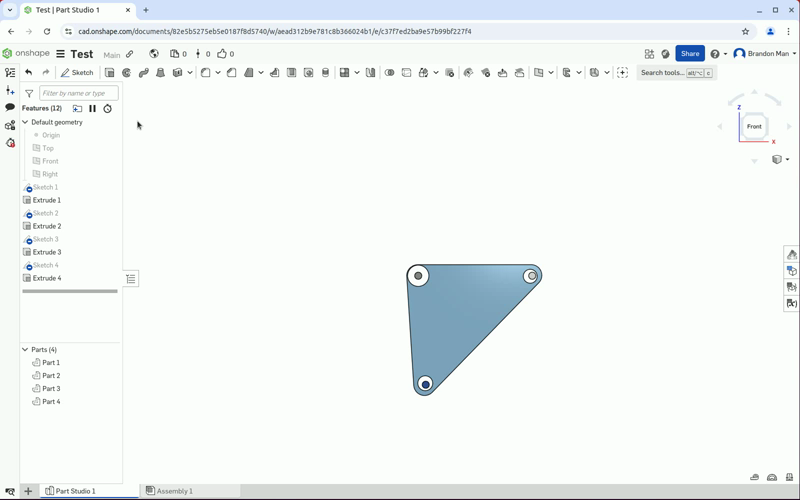
key(shift+h)
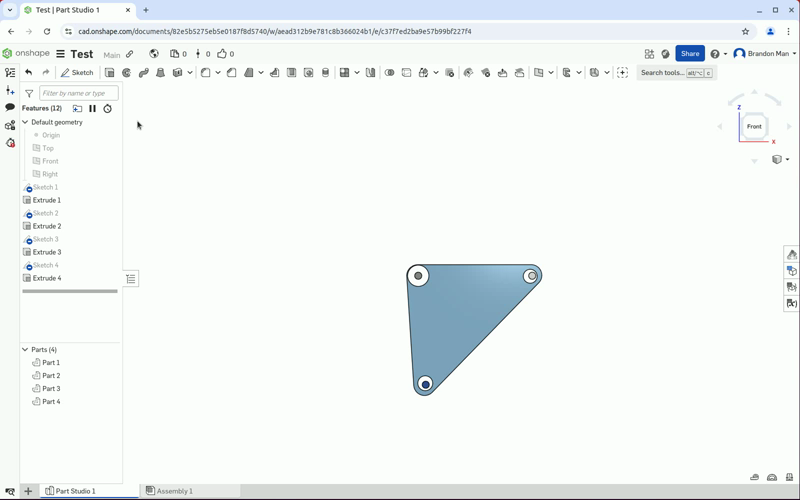
key(shift+h)
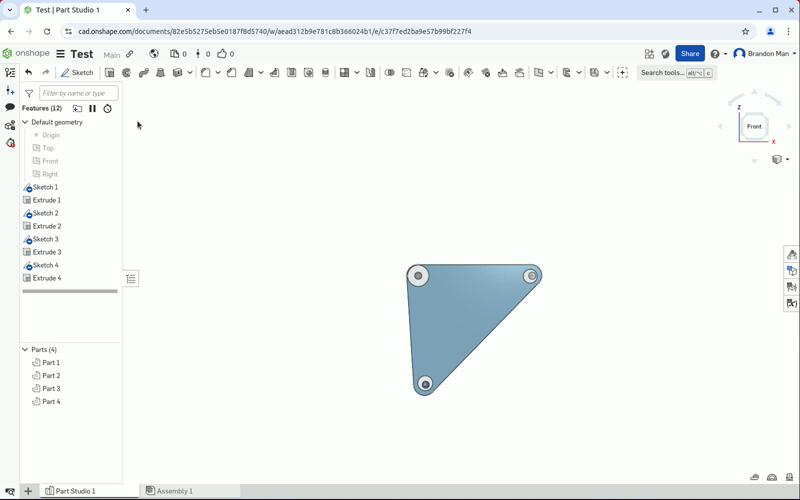
key(shift+7)
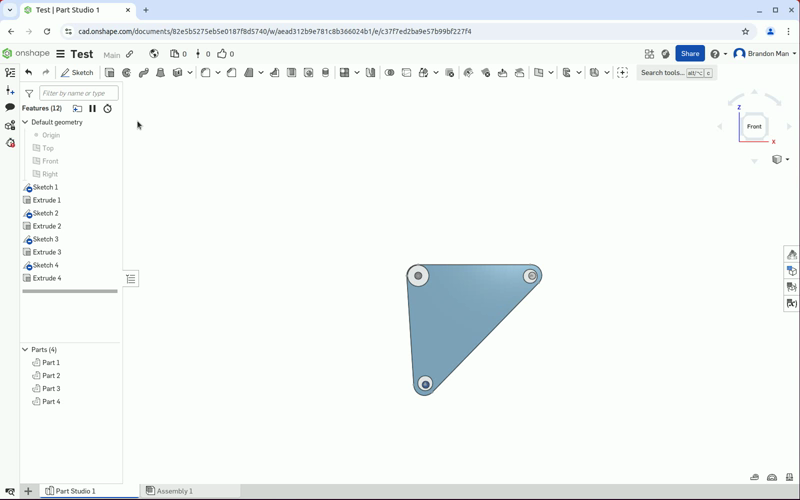
key(left, 2)
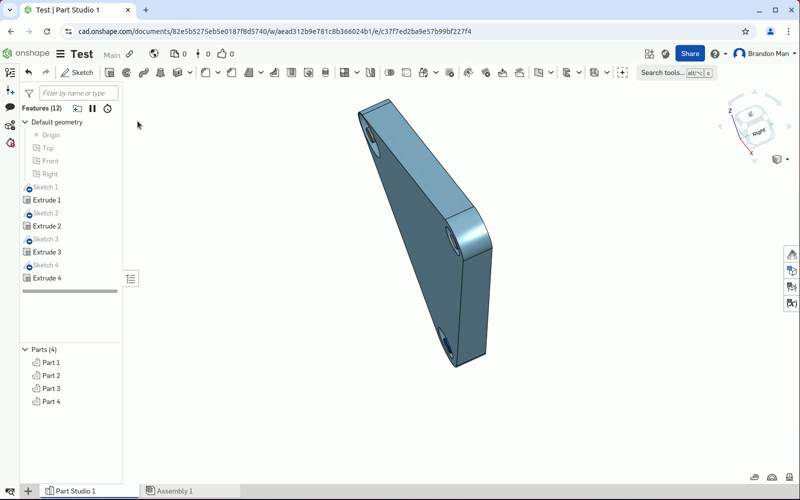
key(down, 2)
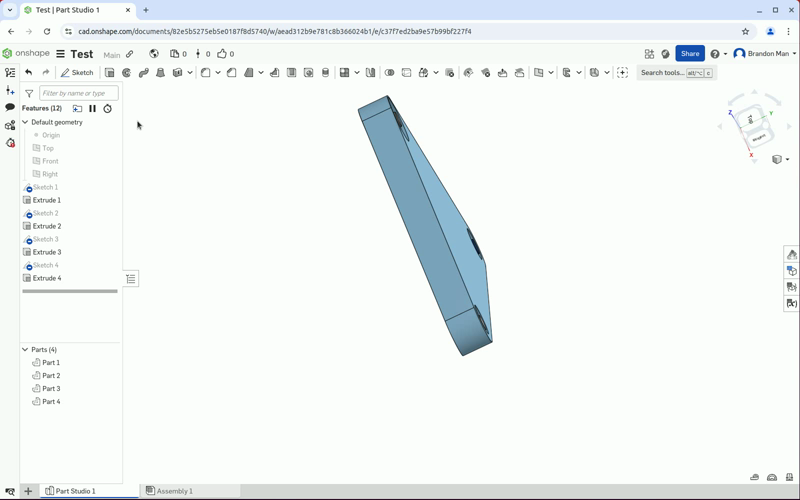
key(up, 2)
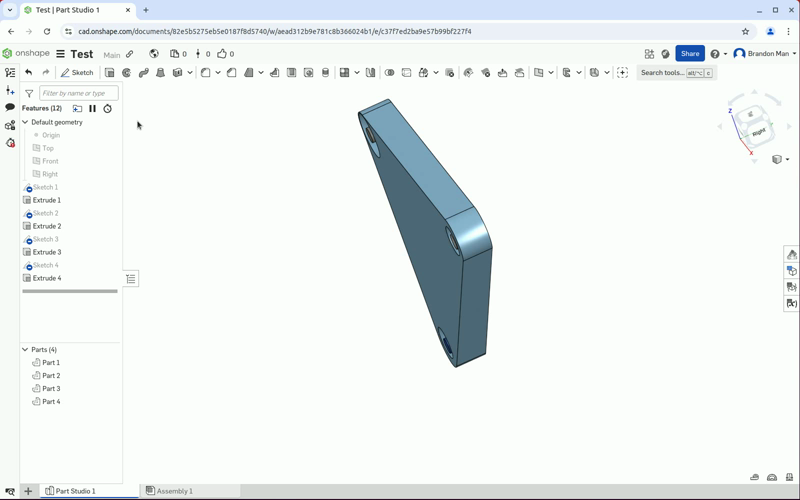
key(right, 2)
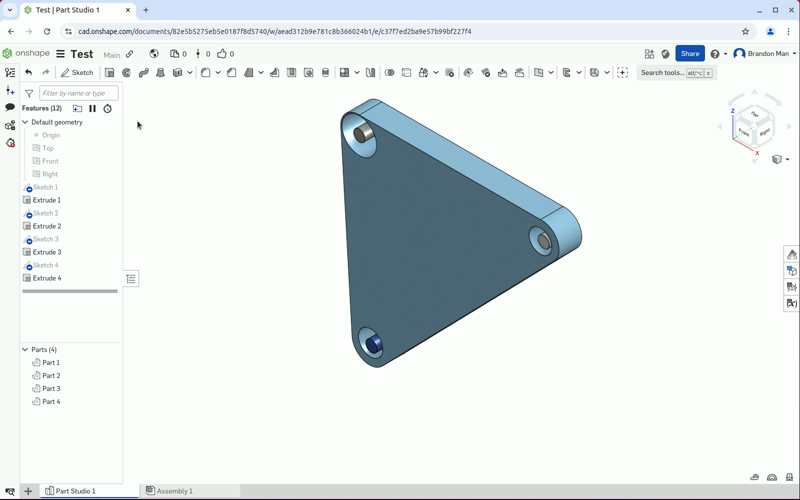
mouse_move(73, 189)
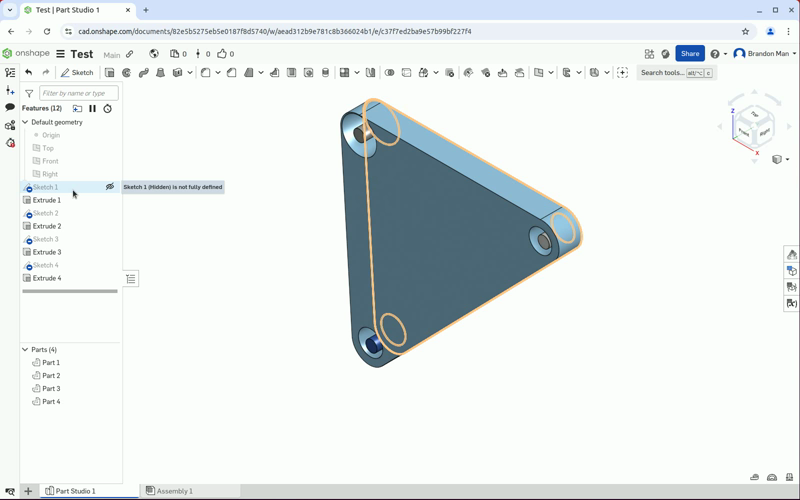
click(73, 189)